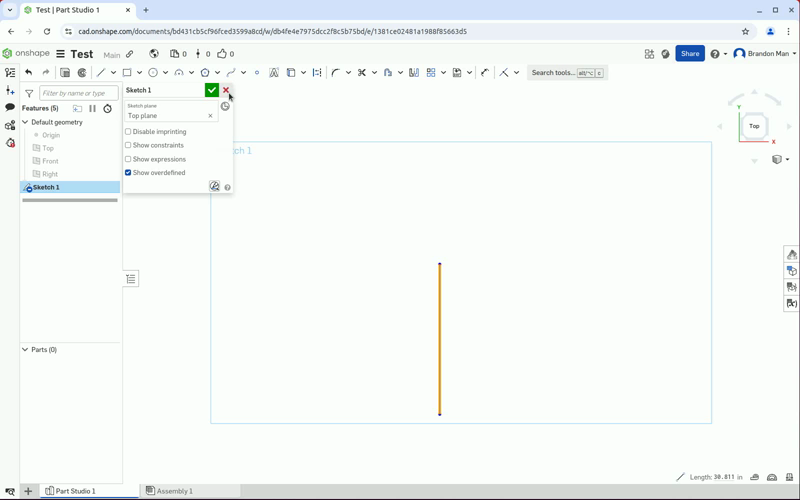
key(shift+h)
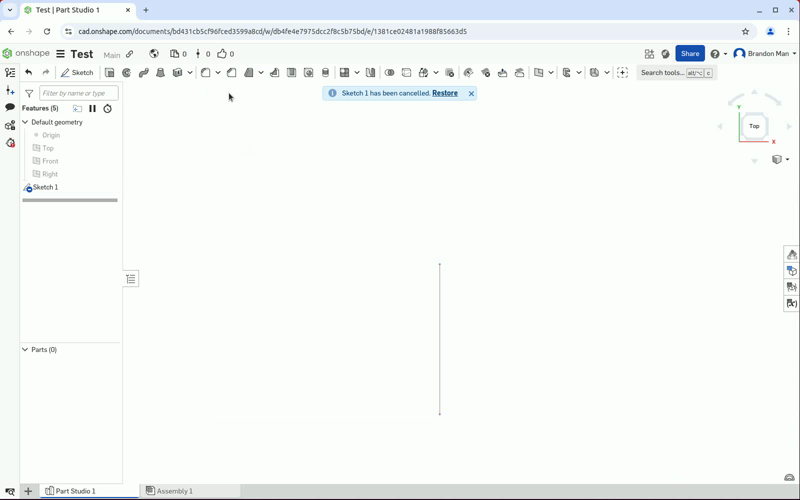
key(shift+s)
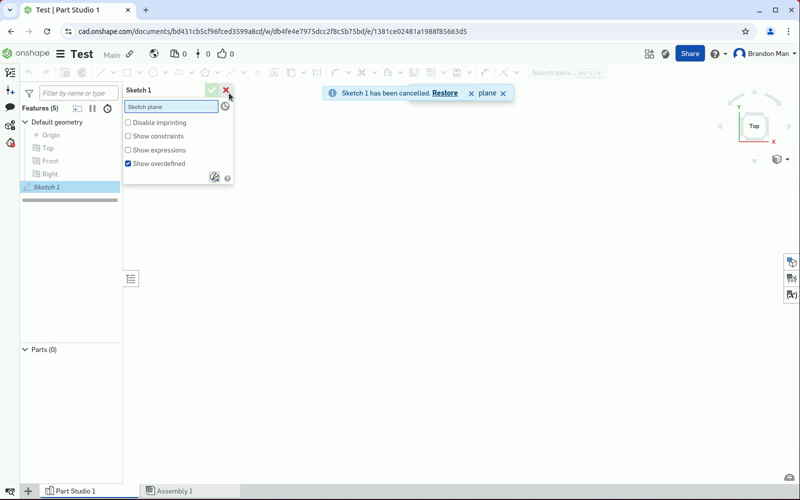
mouse_move(73, 150)
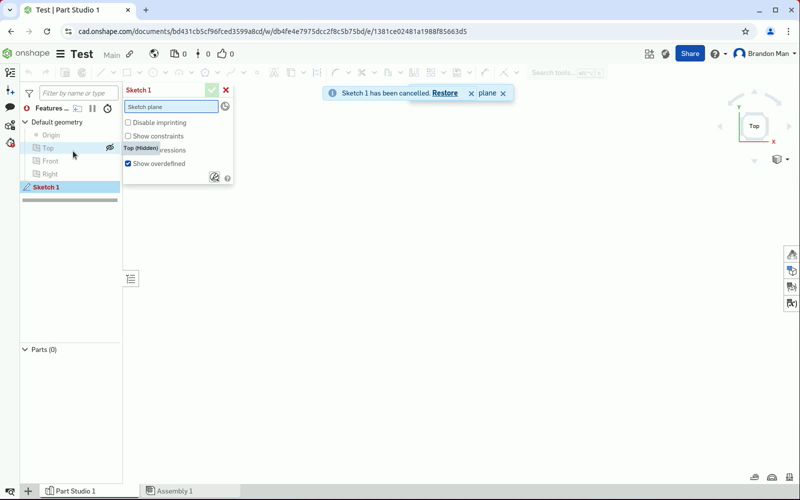
click(73, 150)
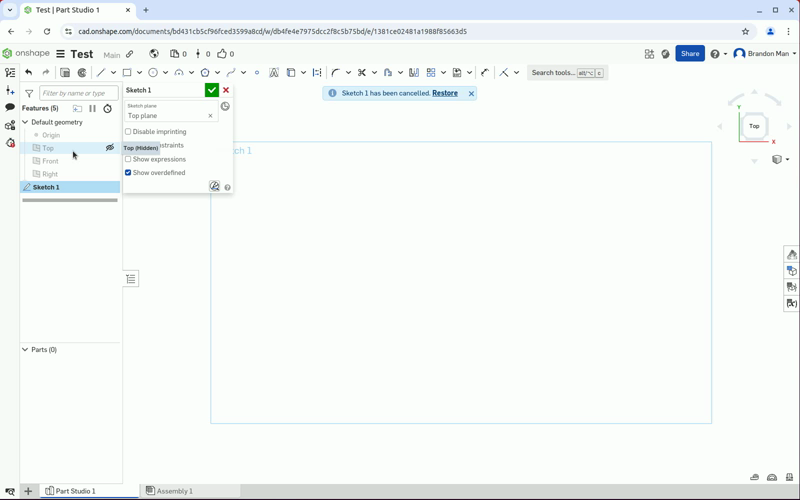
mouse_move(73, 352)
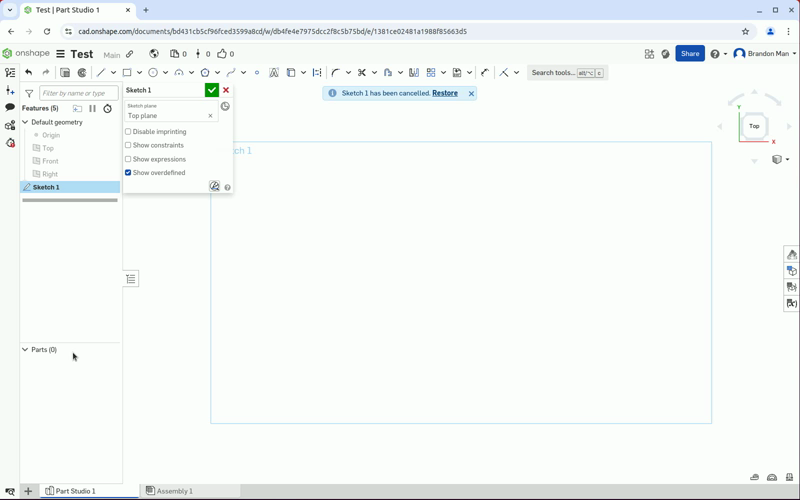
key(y)
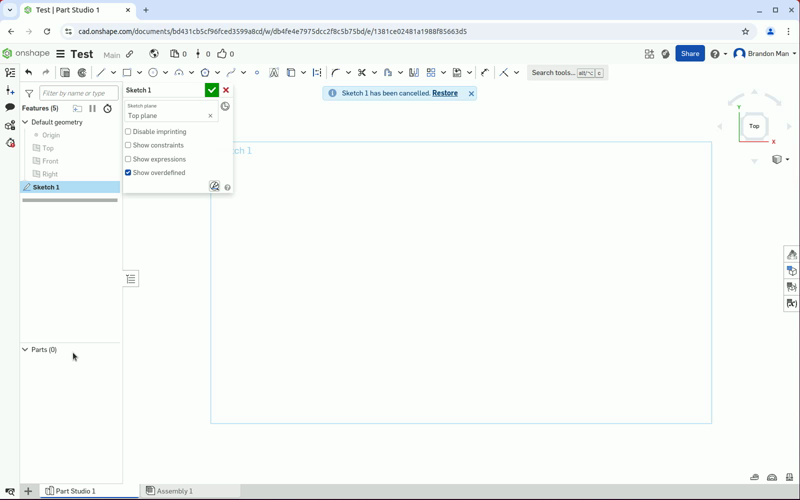
key(l)
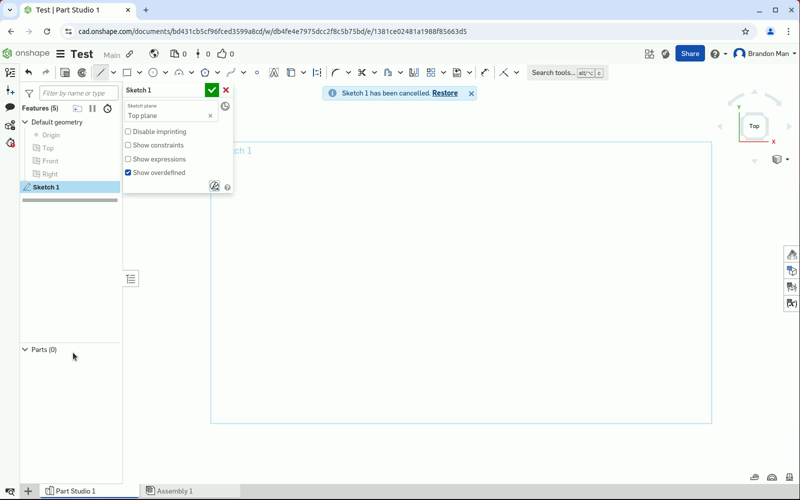
key_down(shift)
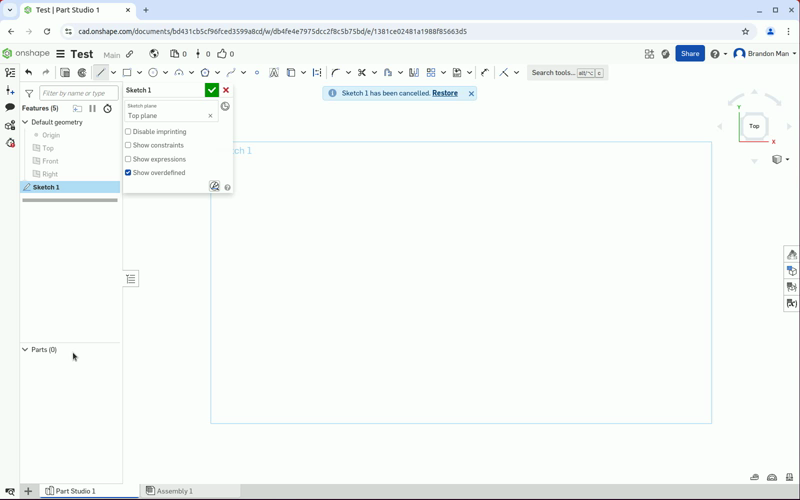
mouse_move(411, 253)
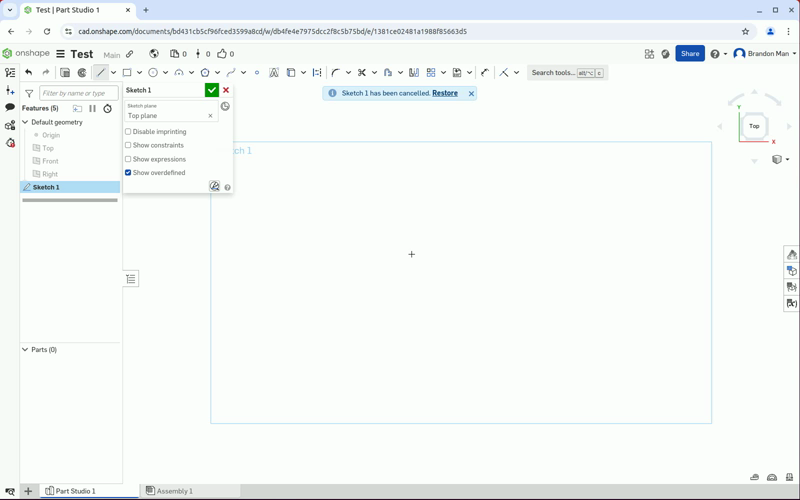
click(411, 253)
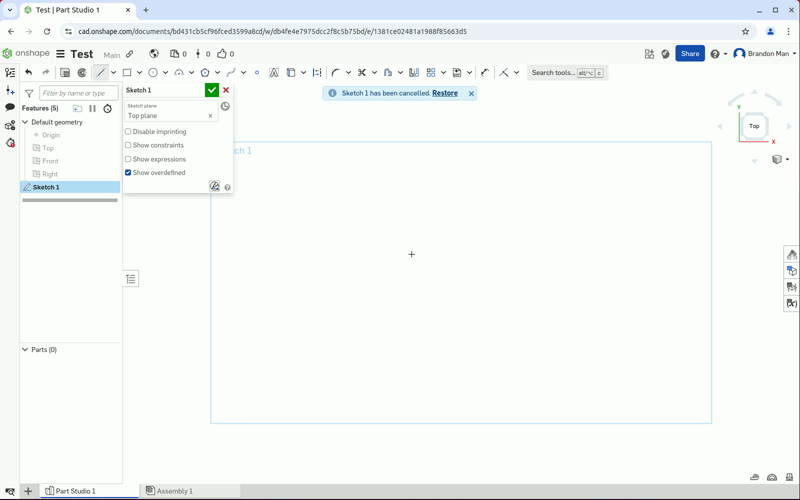
key_up(shift)
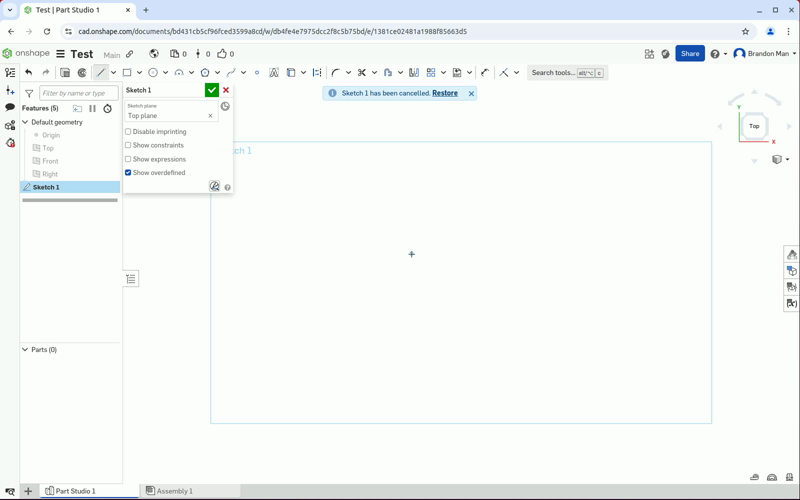
key_down(shift)
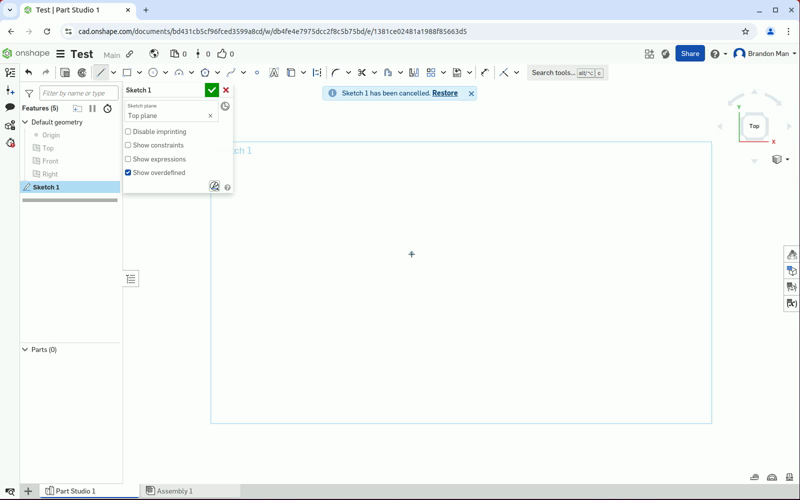
mouse_move(485, 253)
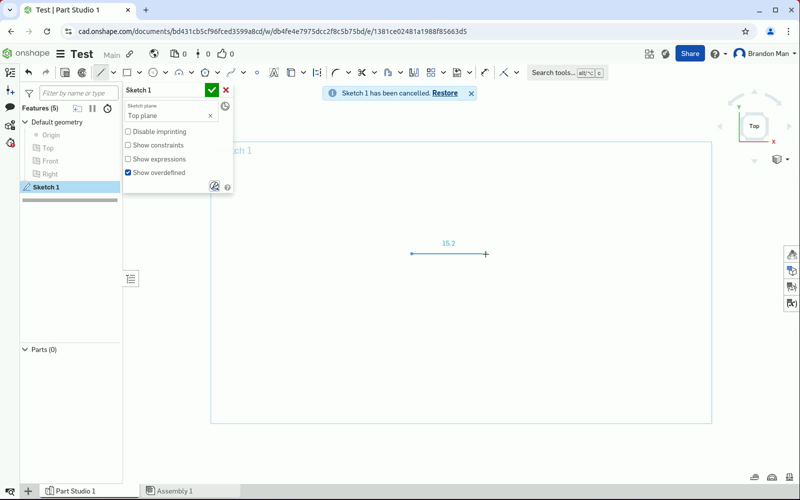
click(485, 253)
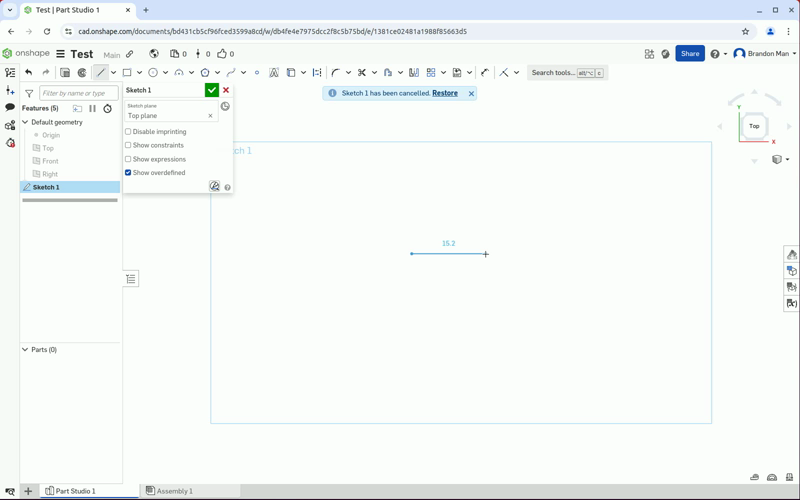
key_up(shift)
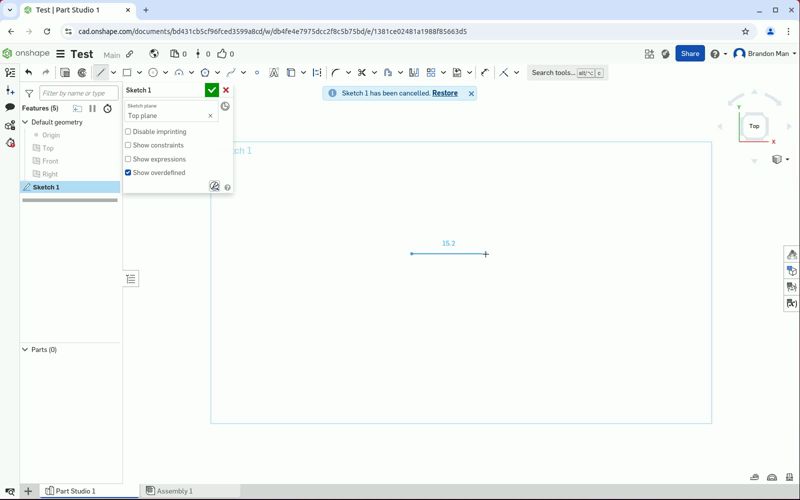
key_down(shift)
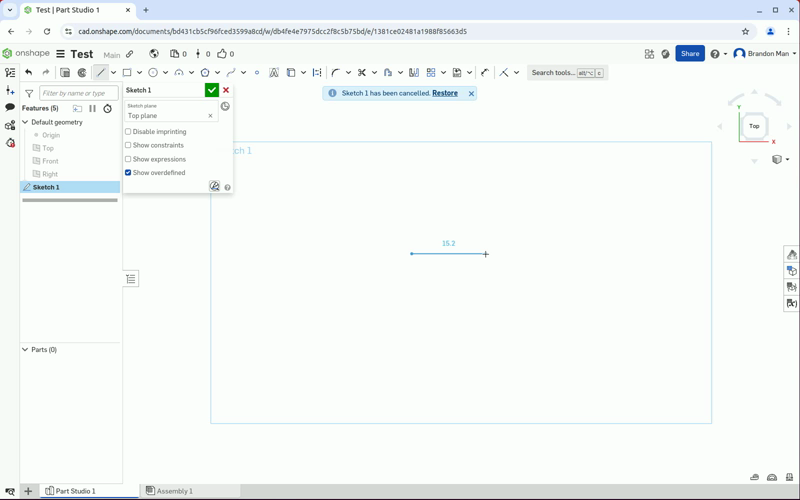
mouse_move(515, 253)
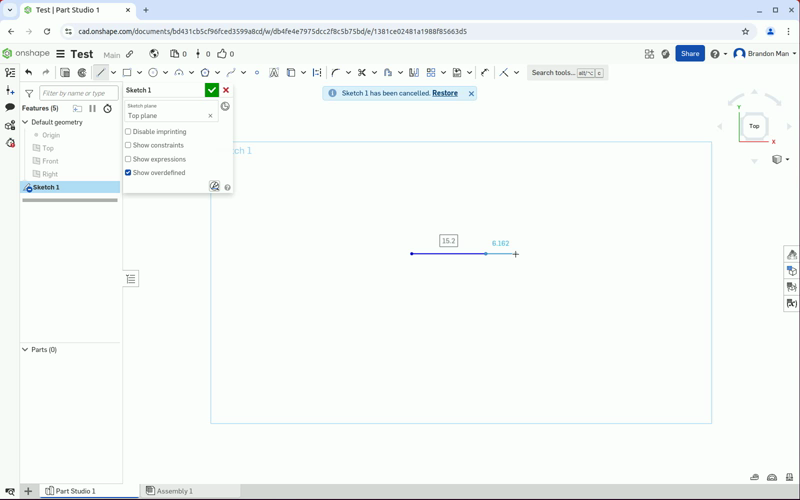
mouse_move(485, 216)
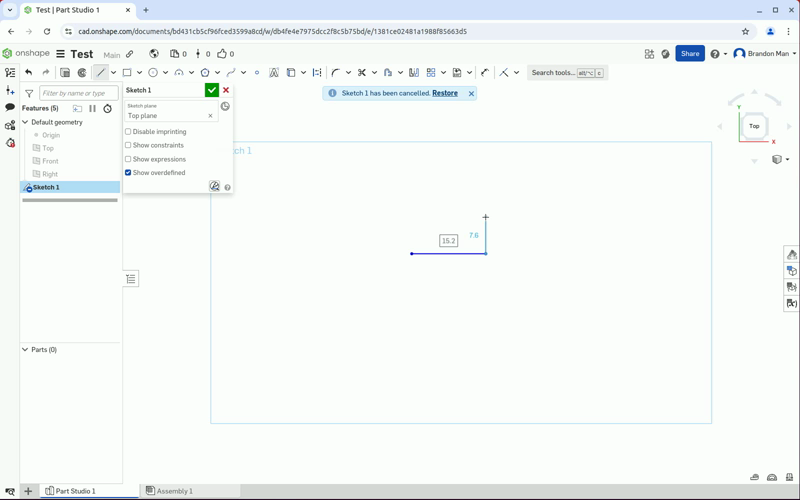
click(485, 216)
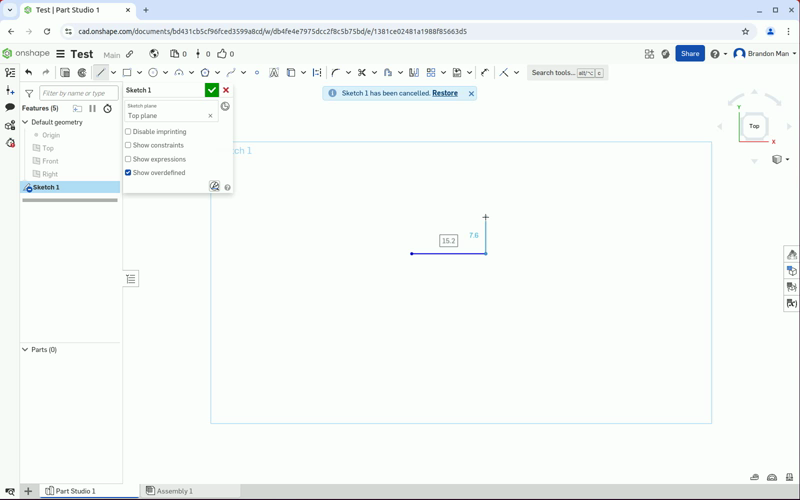
key_up(shift)
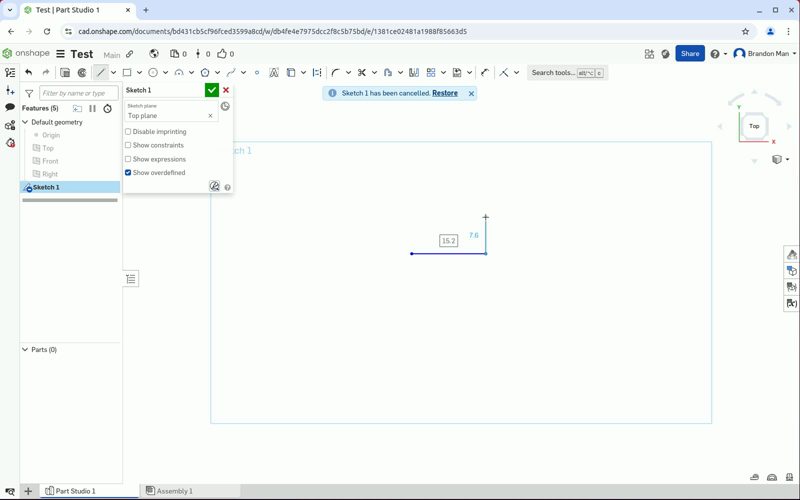
key_down(shift)
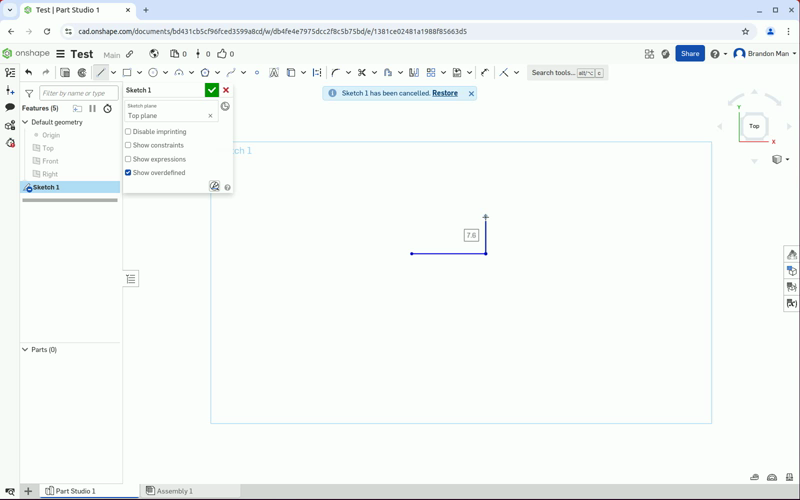
mouse_move(411, 216)
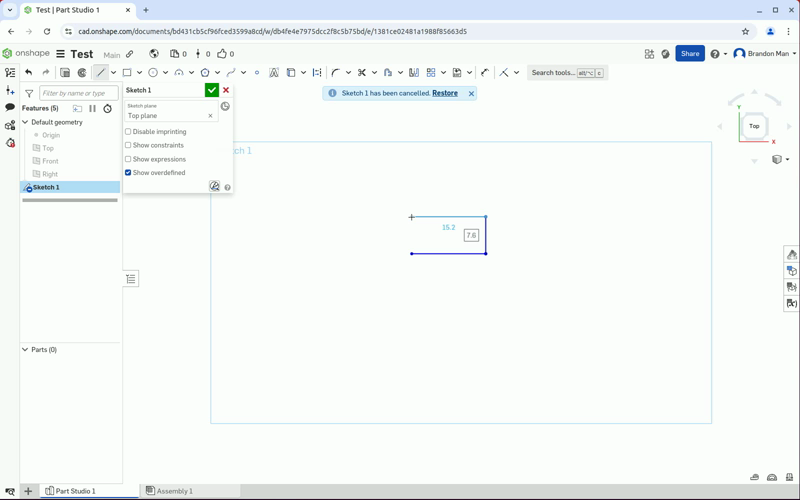
click(411, 216)
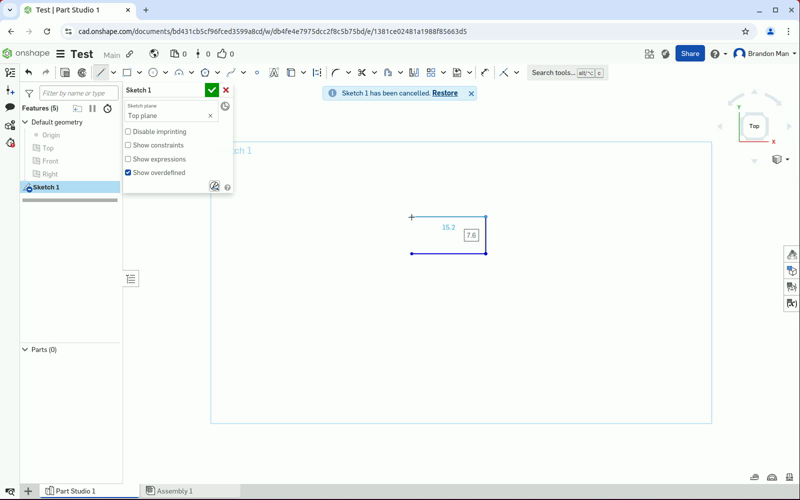
key_up(shift)
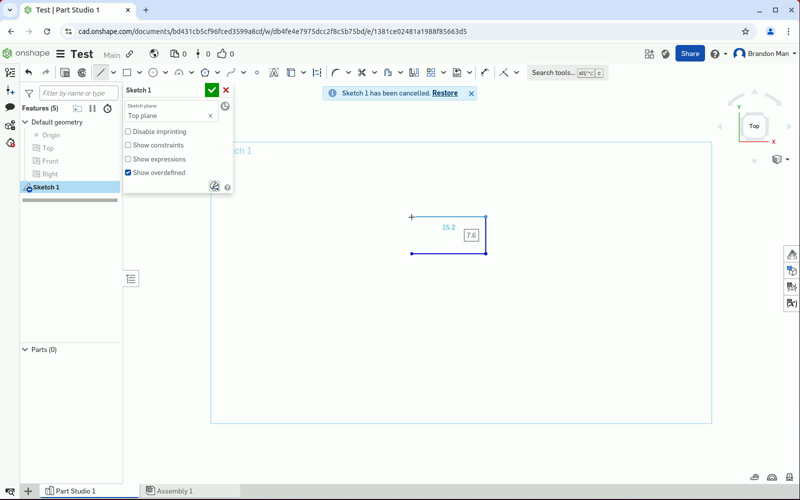
mouse_move(441, 216)
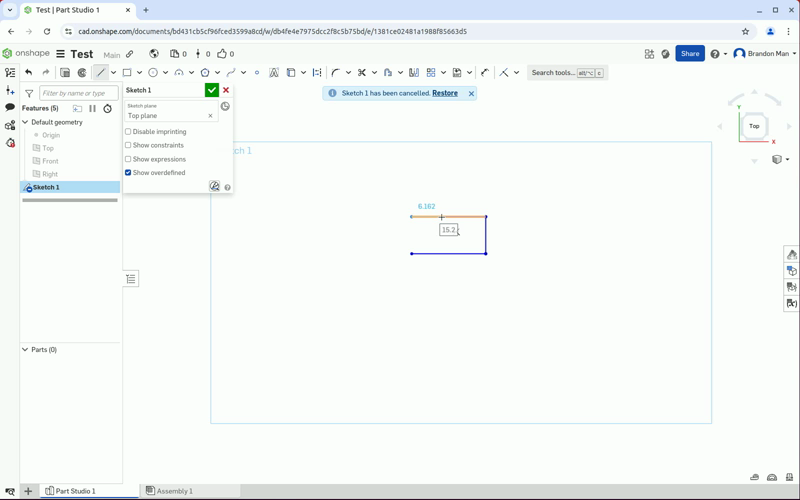
key_down(shift)
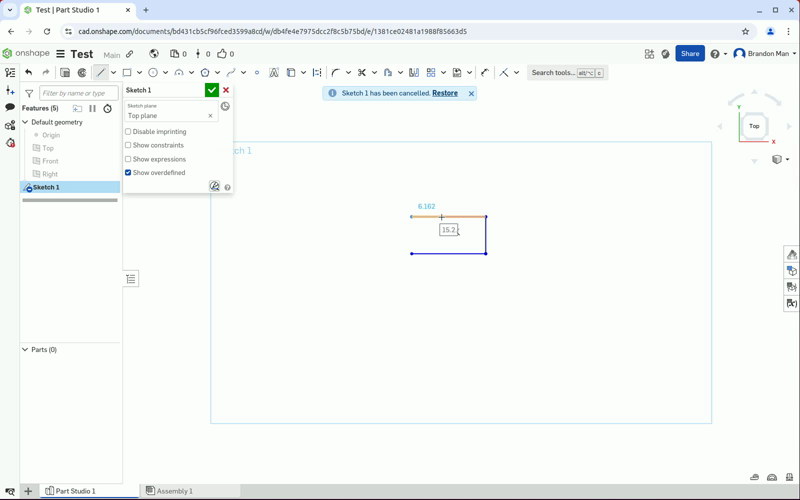
mouse_move(411, 253)
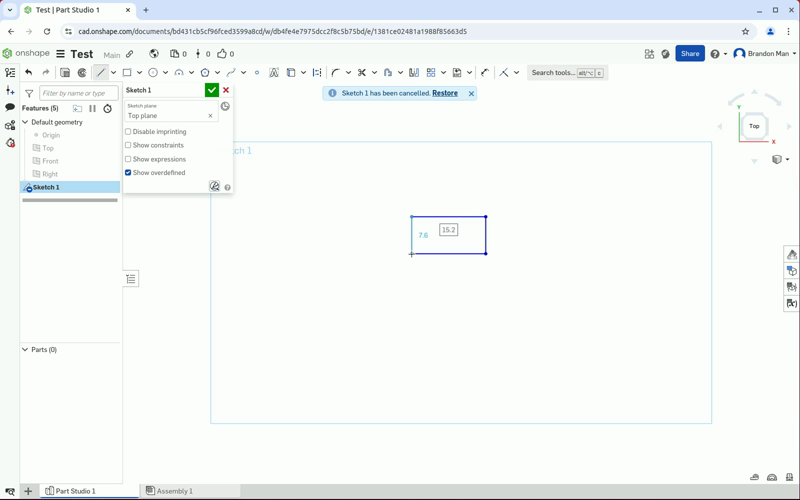
key_up(shift)
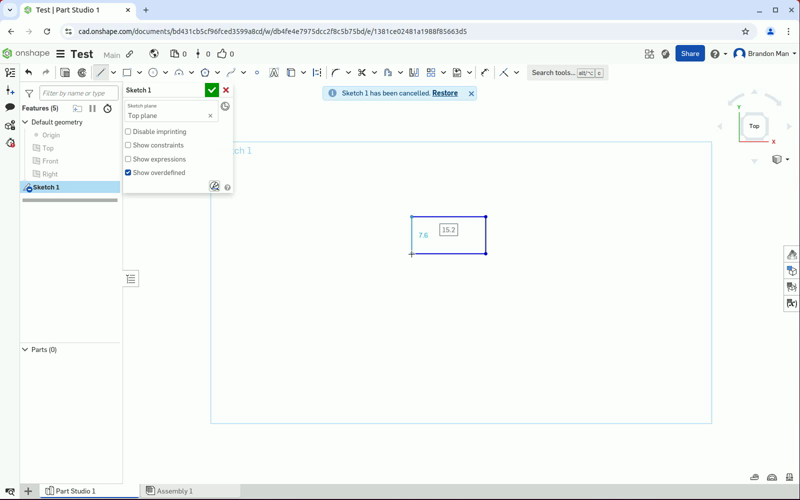
click(411, 253)
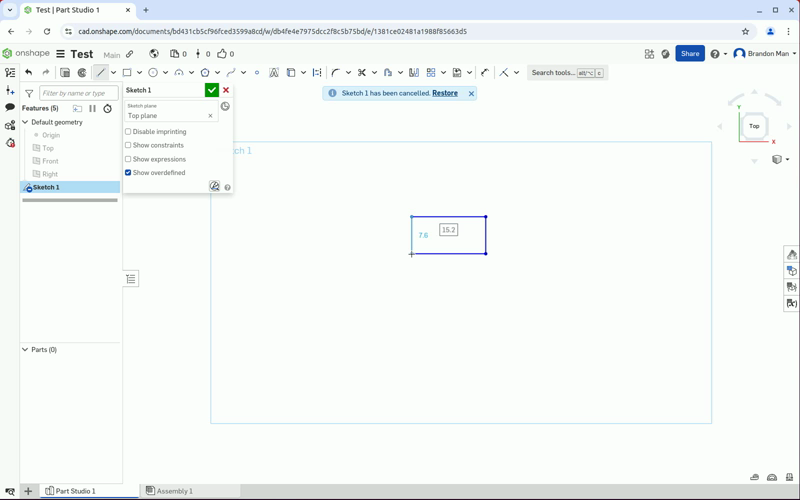
key(esc)
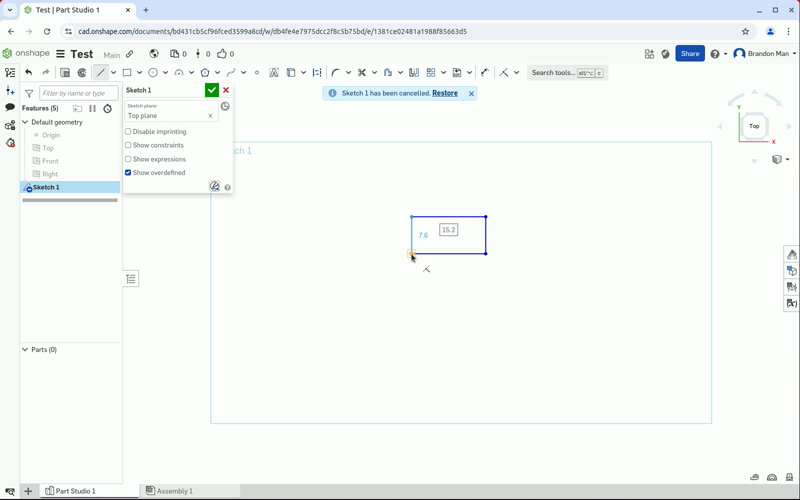
mouse_move(446, 249)
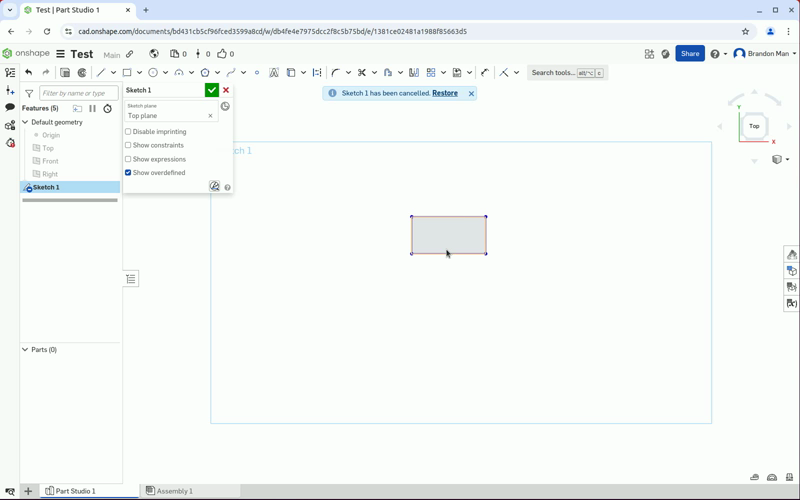
click(446, 249)
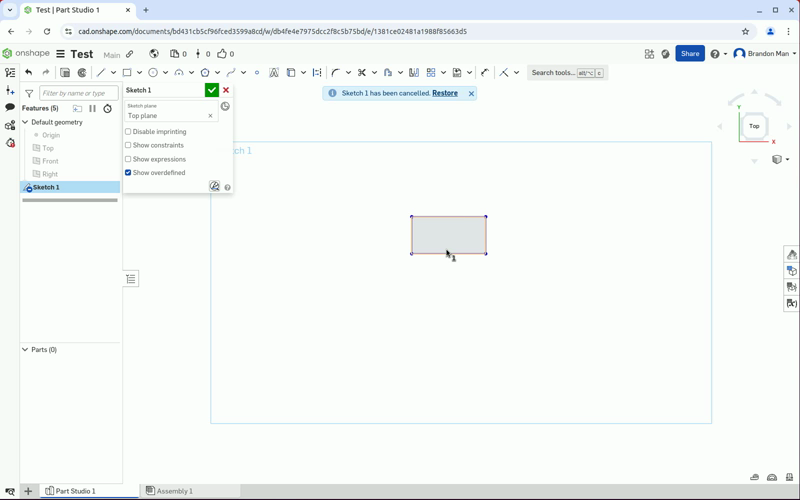
mouse_move(73, 352)
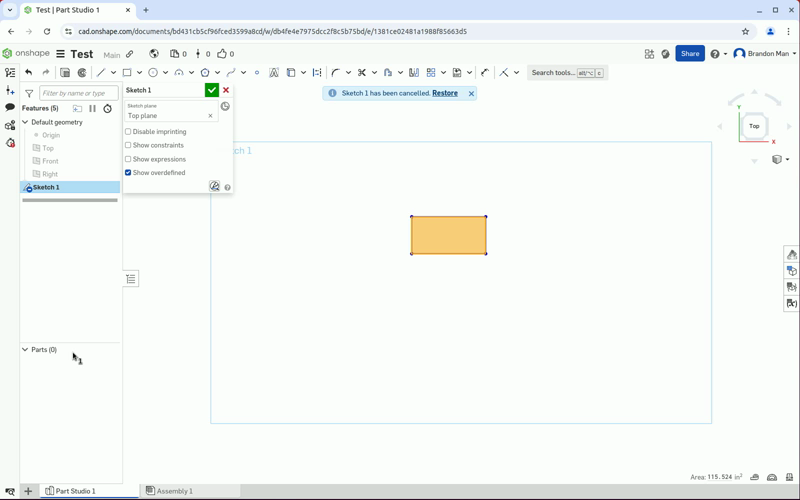
key(shift+y)
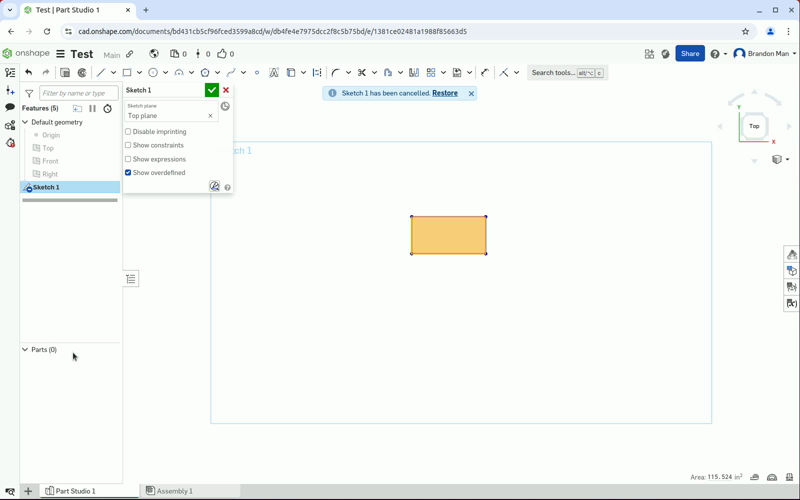
key(shift+e)
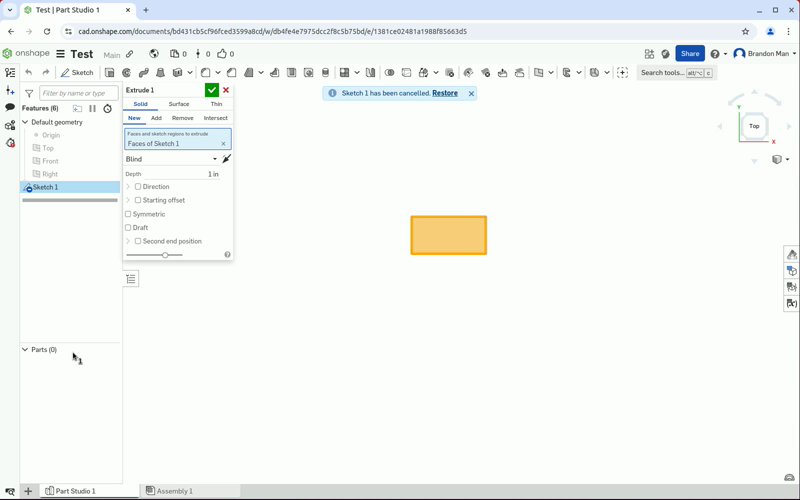
mouse_move(143, 106)
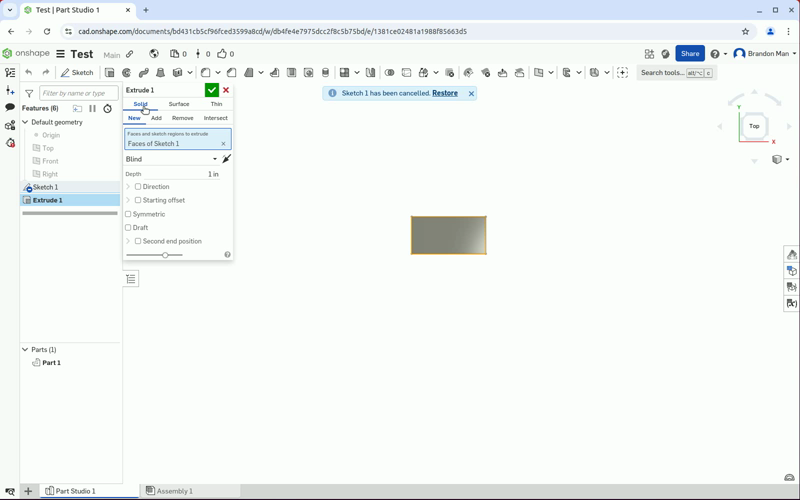
click(143, 106)
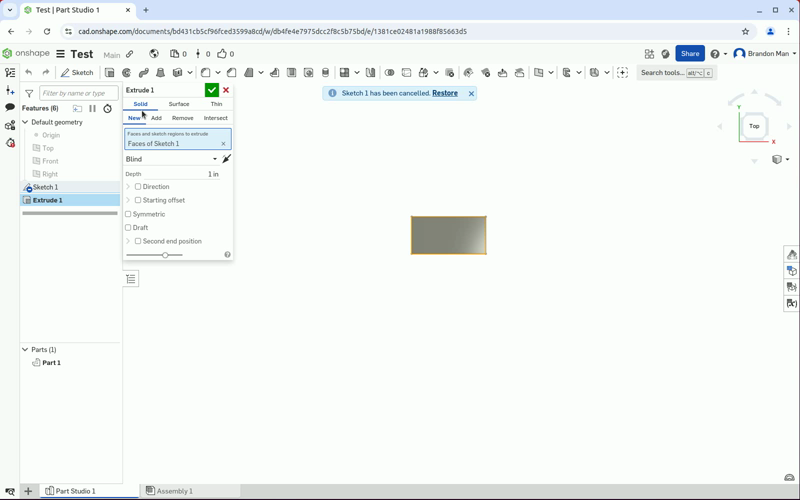
mouse_move(137, 120)
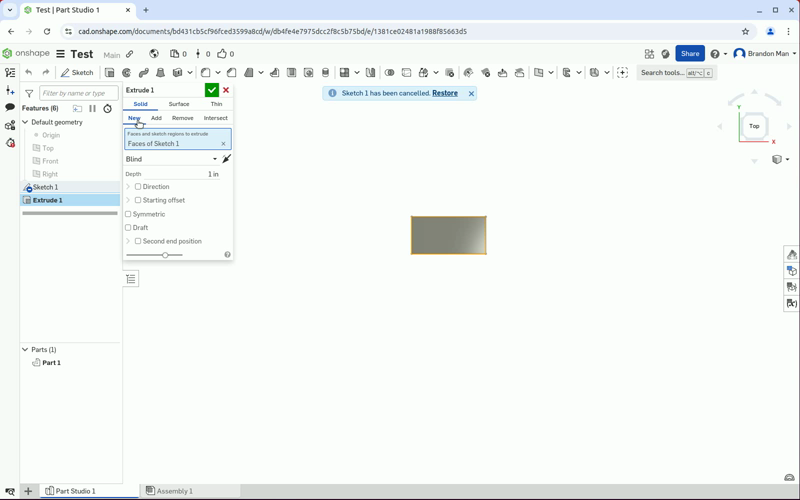
click(137, 120)
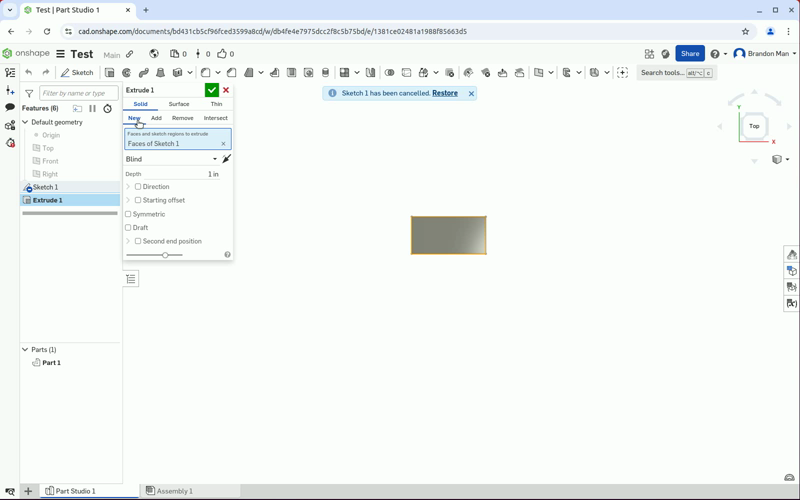
key(tab, 4)
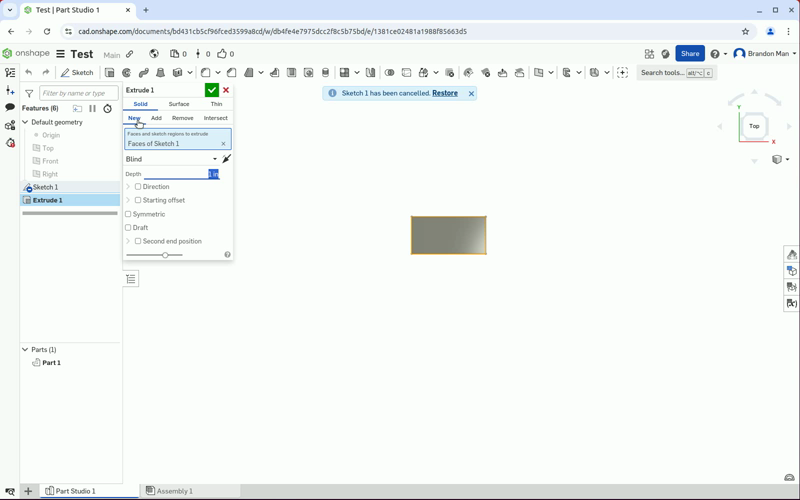
text(0.722)
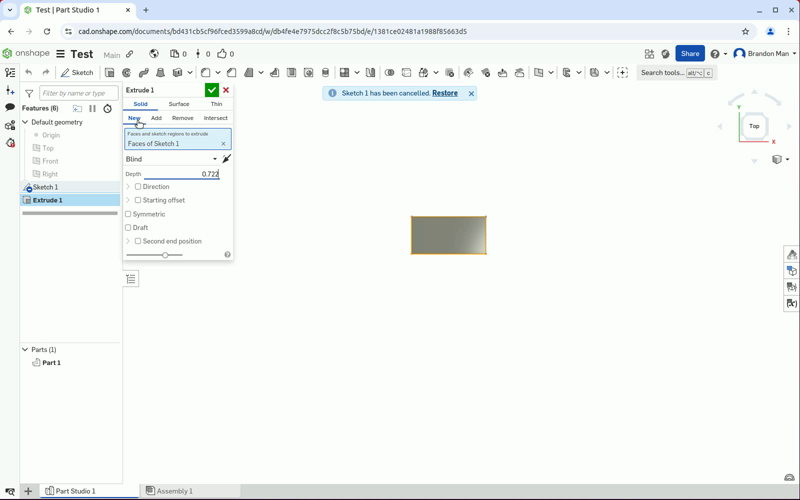
key(enter)
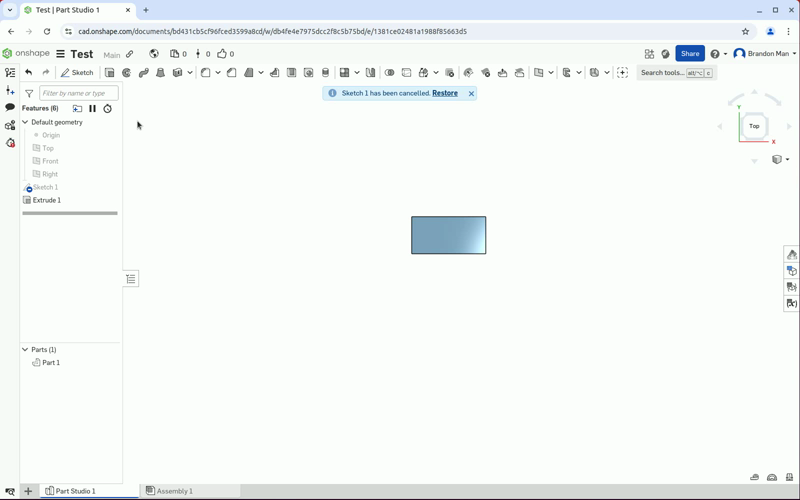
key(shift+h)
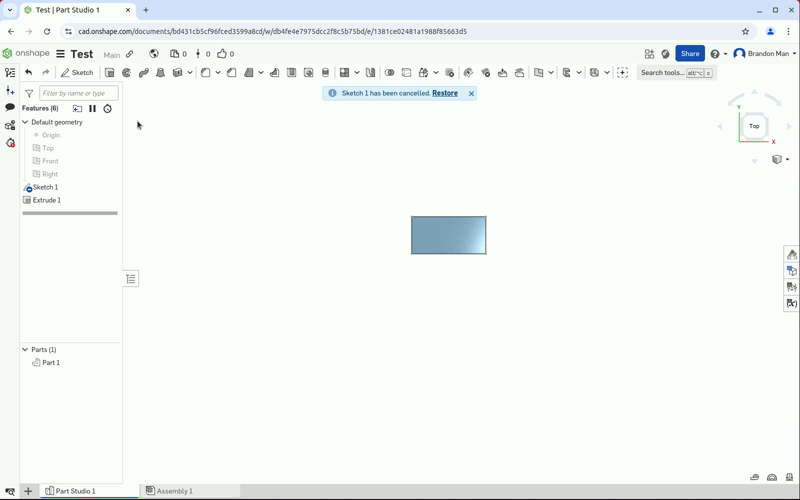
key(shift+h)
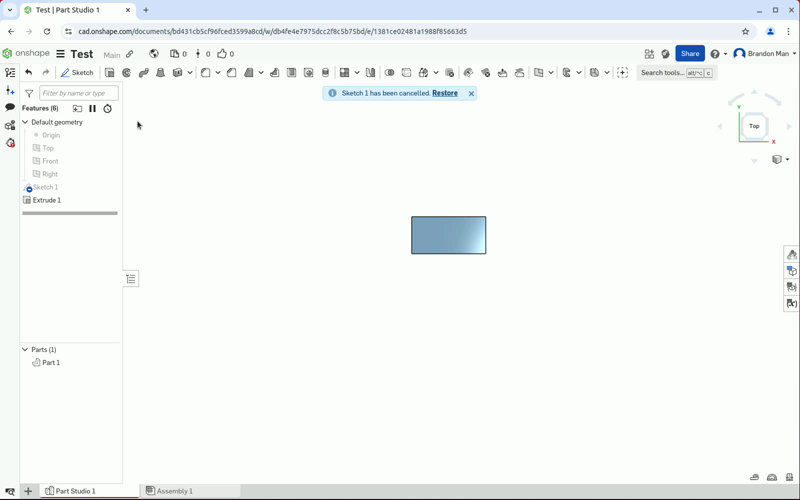
mouse_move(73, 189)
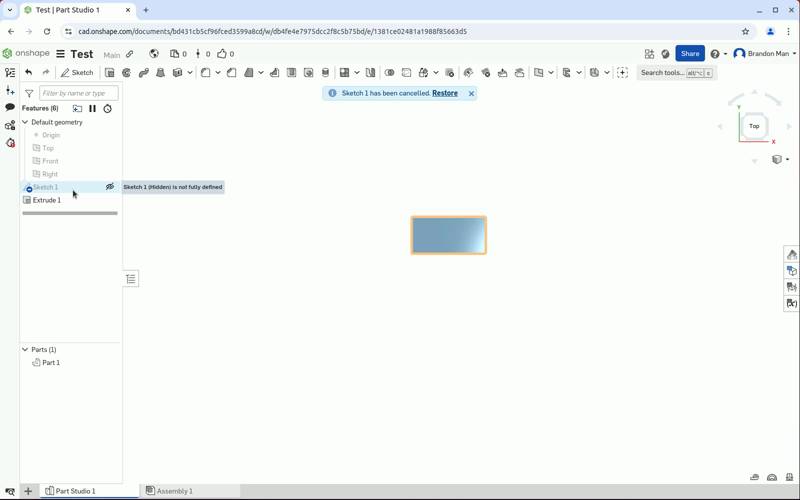
click(73, 189)
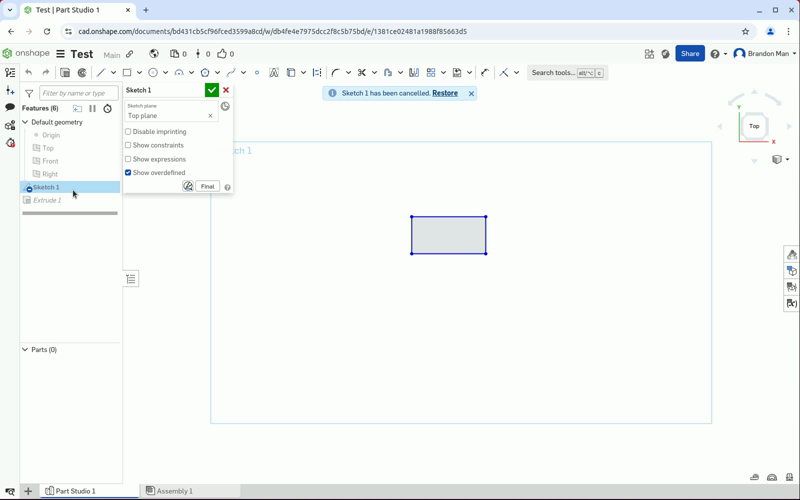
mouse_move(229, 92)
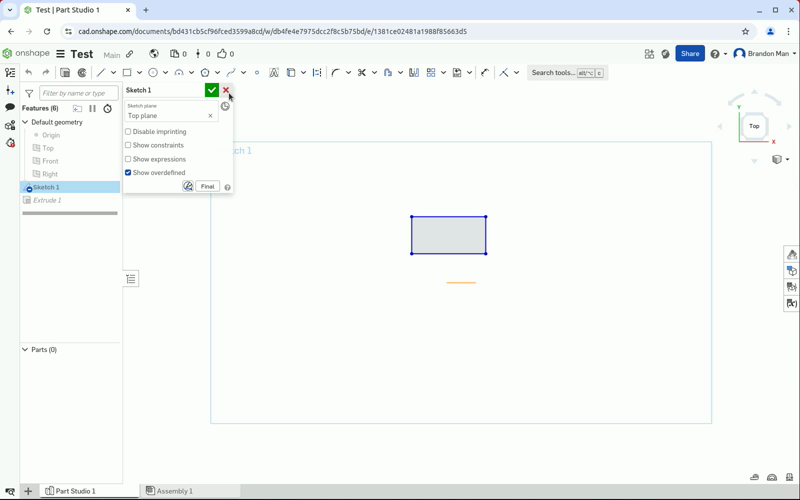
click(229, 92)
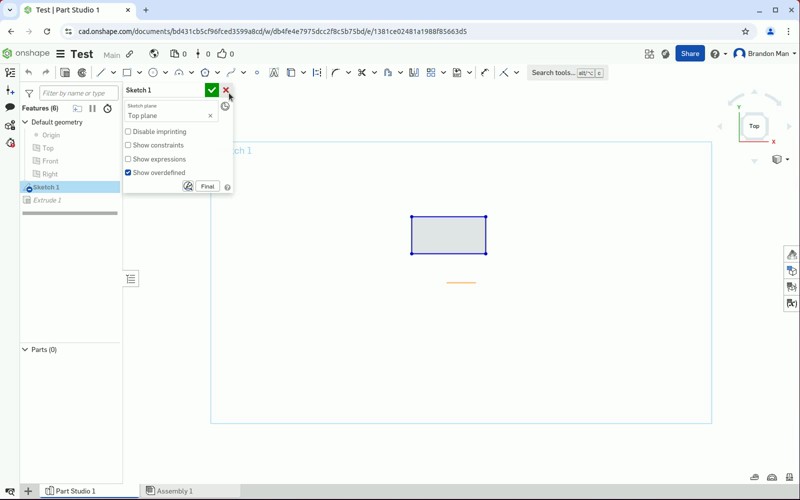
key(shift+s)
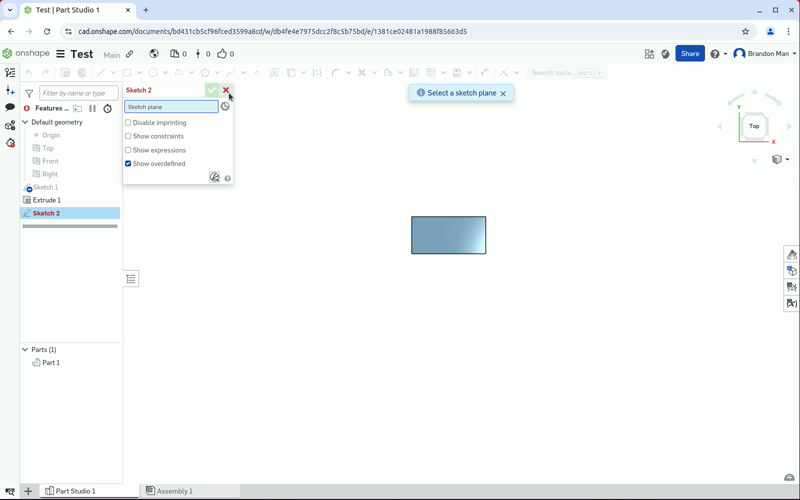
mouse_move(73, 150)
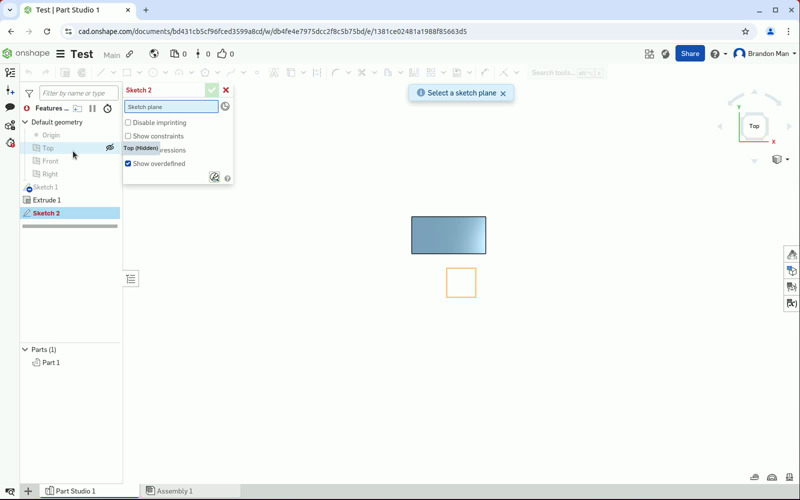
click(73, 150)
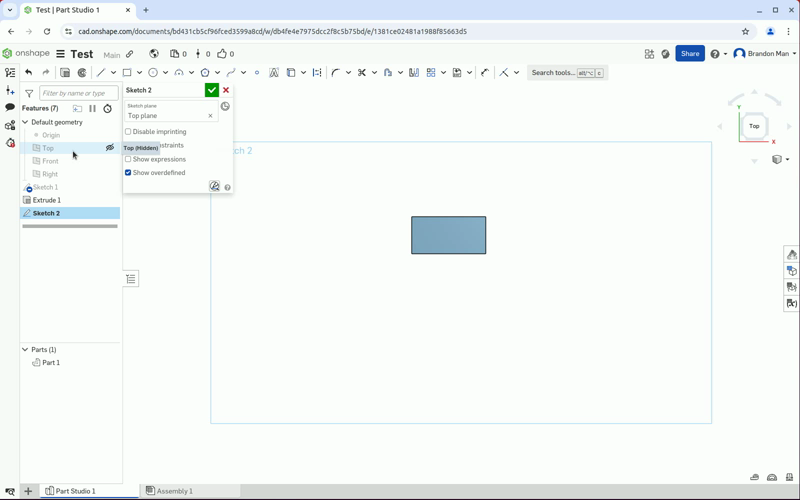
mouse_move(73, 352)
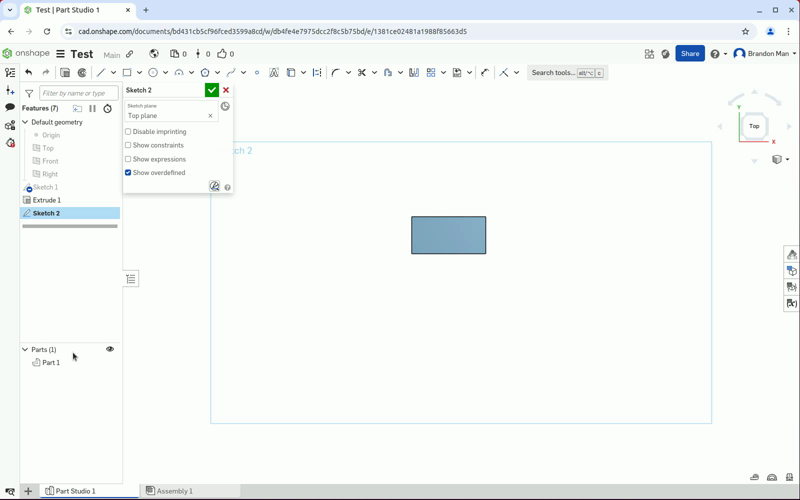
key(y)
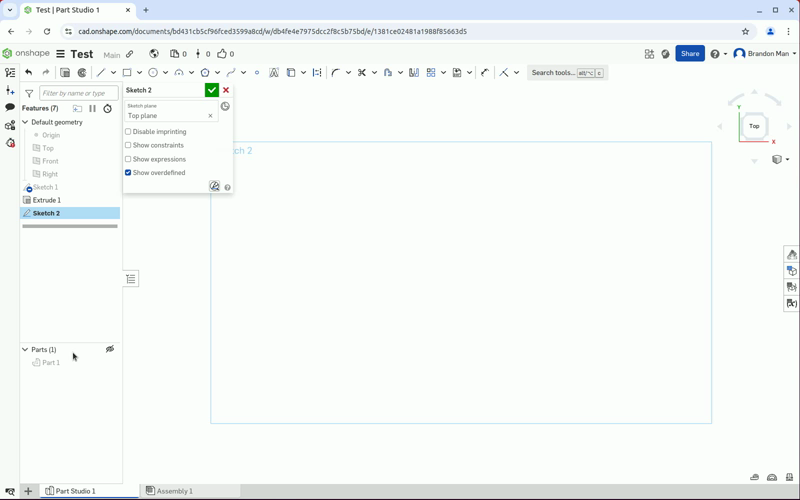
key(l)
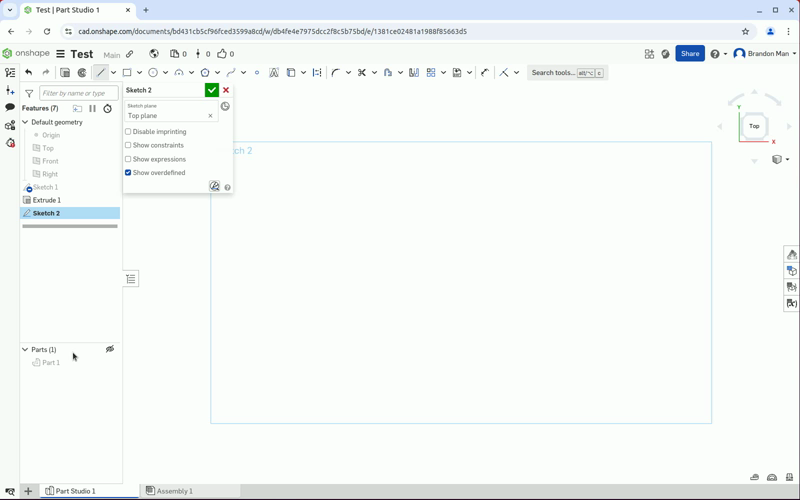
key_down(shift)
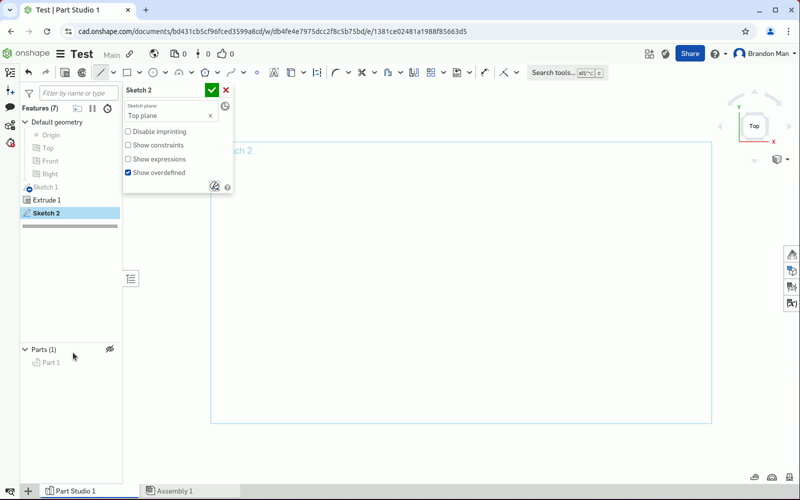
mouse_move(411, 206)
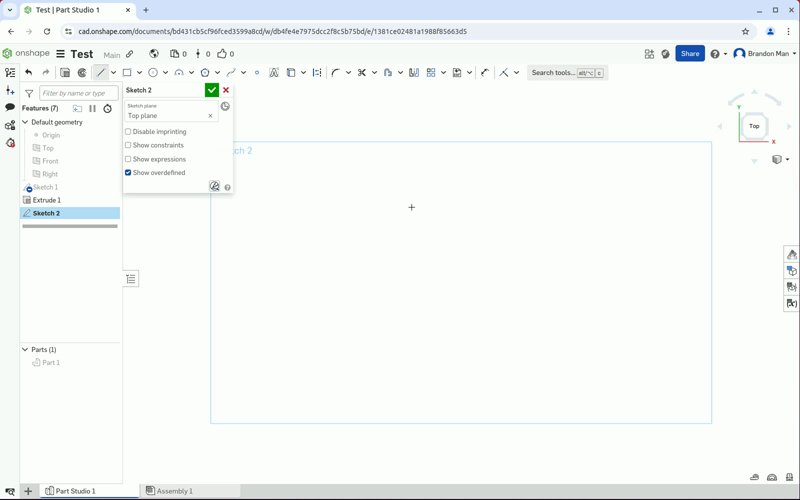
click(411, 206)
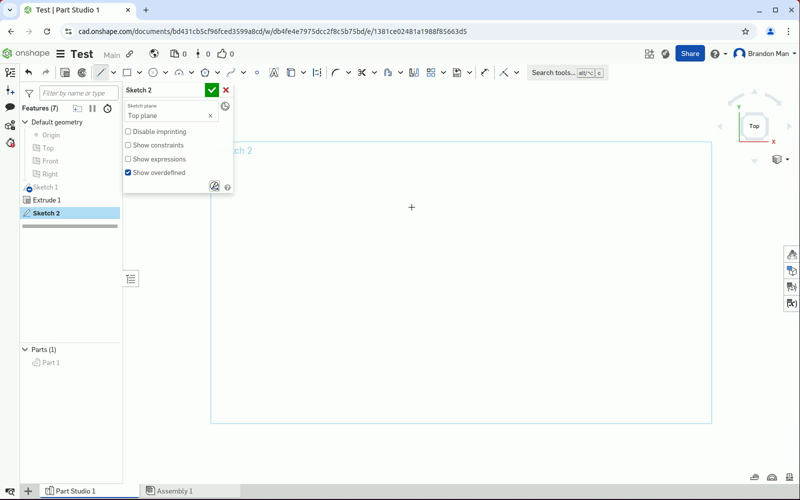
key_up(shift)
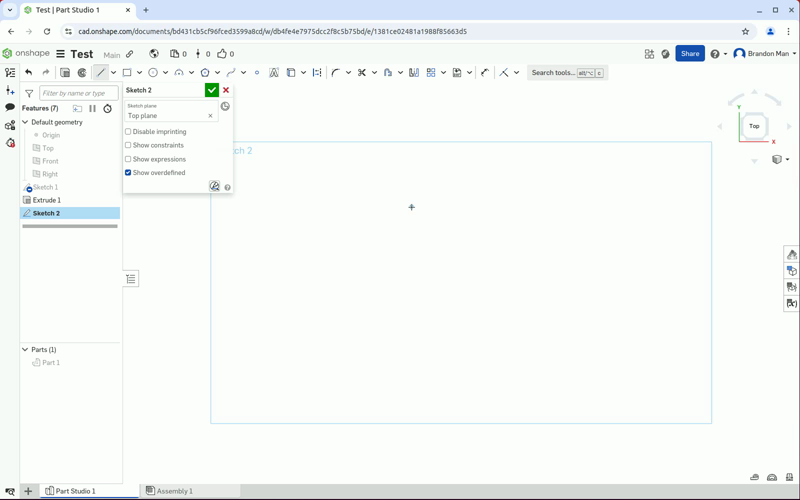
key_down(shift)
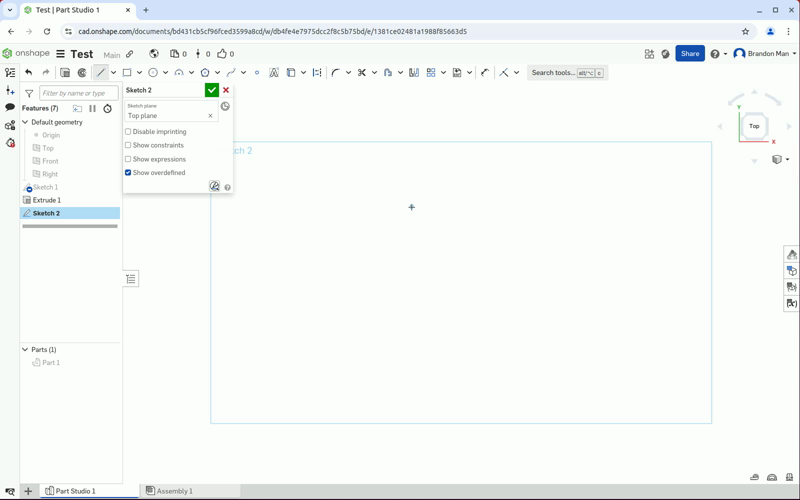
mouse_move(485, 206)
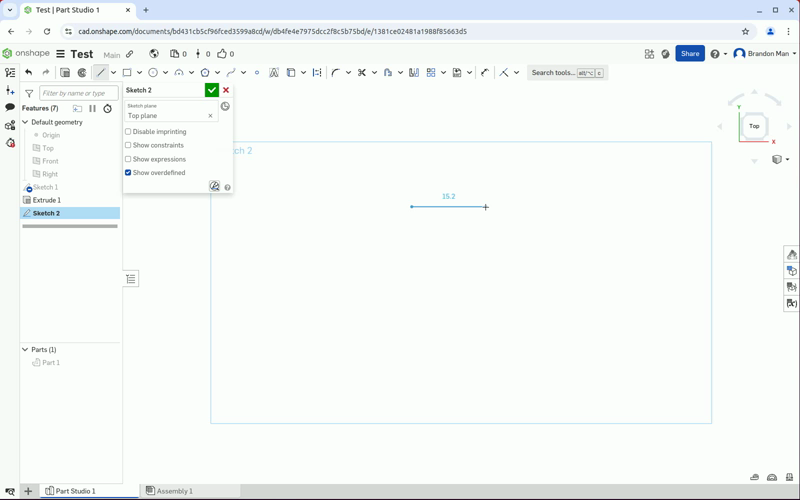
click(485, 206)
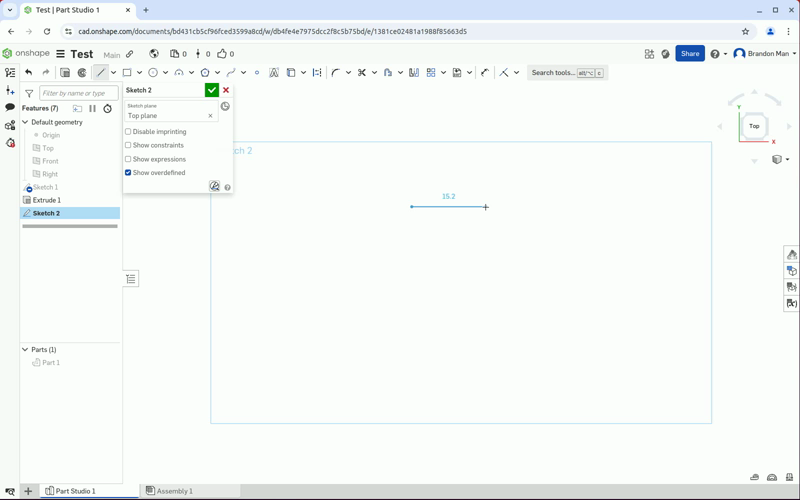
key_up(shift)
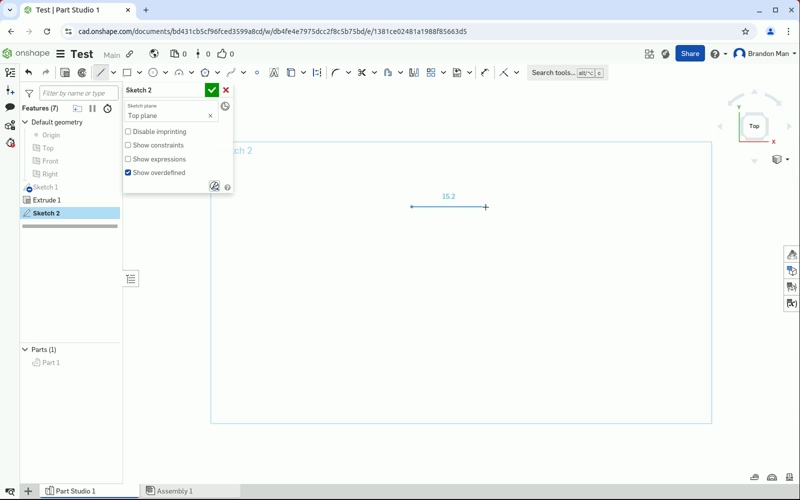
key_down(shift)
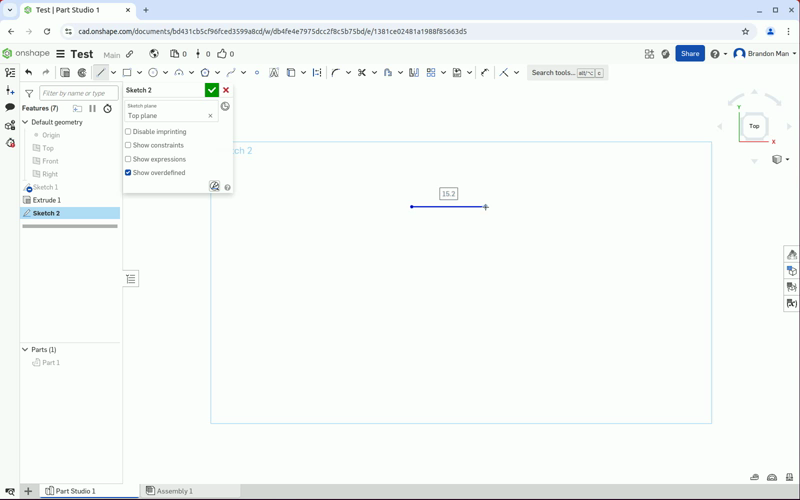
mouse_move(515, 206)
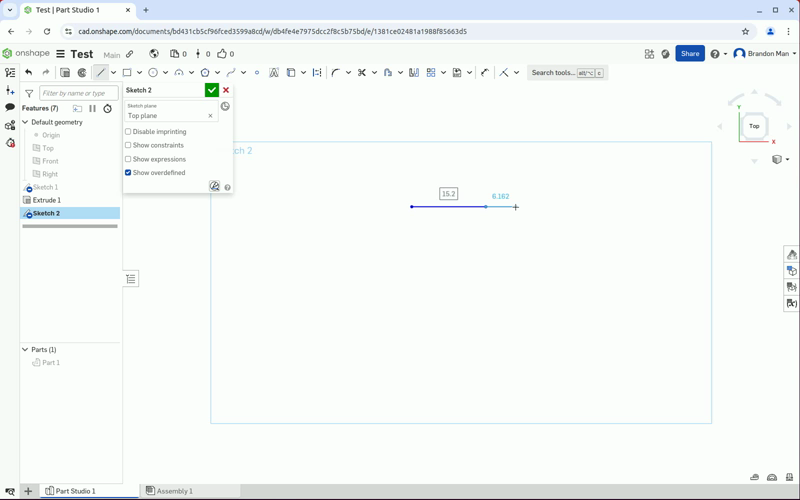
mouse_move(485, 170)
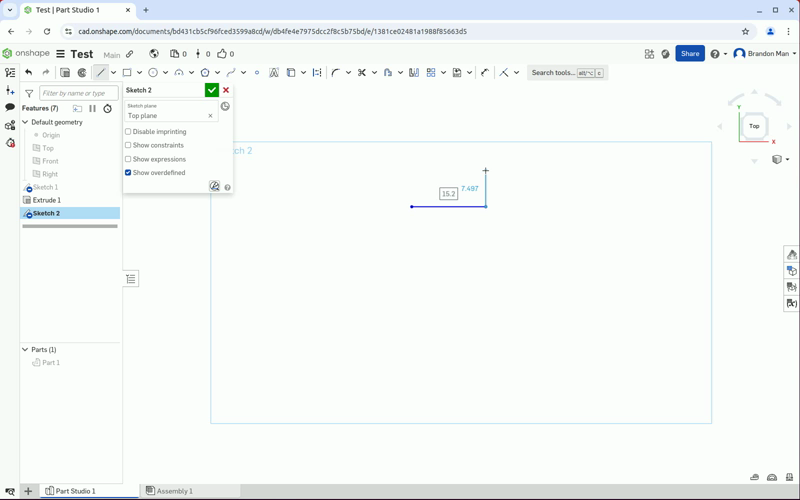
click(485, 170)
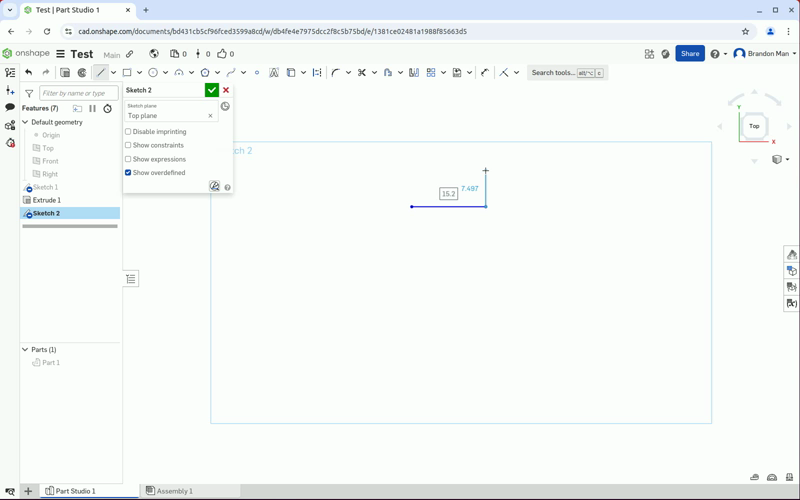
key_up(shift)
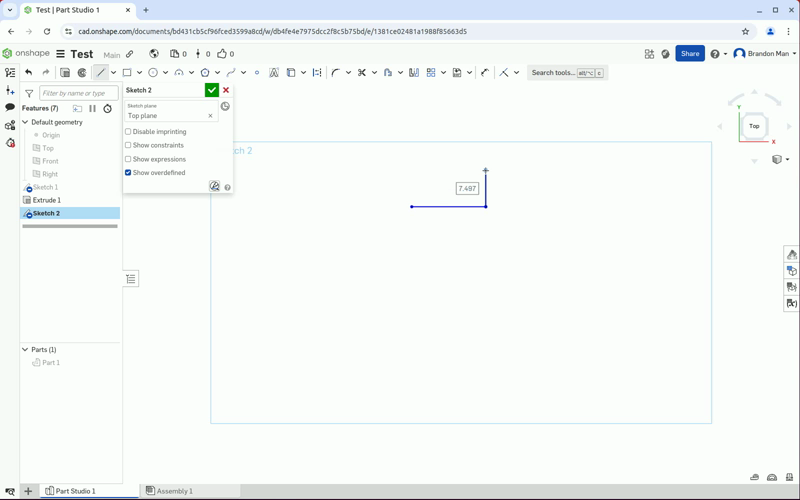
key_down(shift)
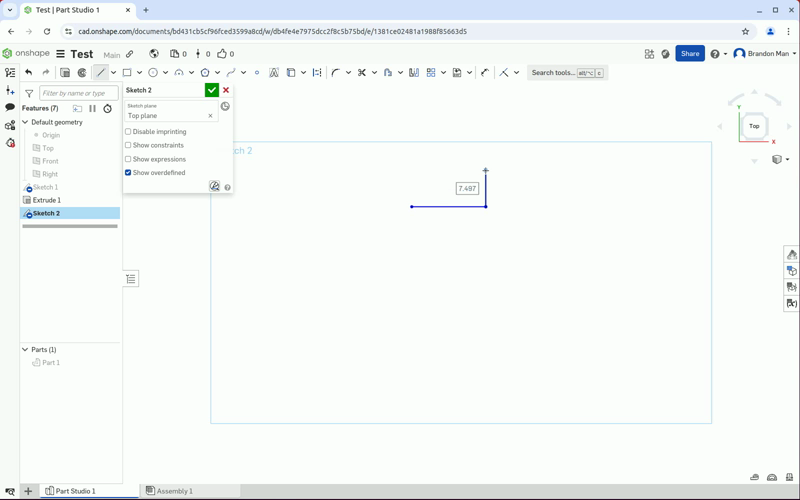
mouse_move(411, 170)
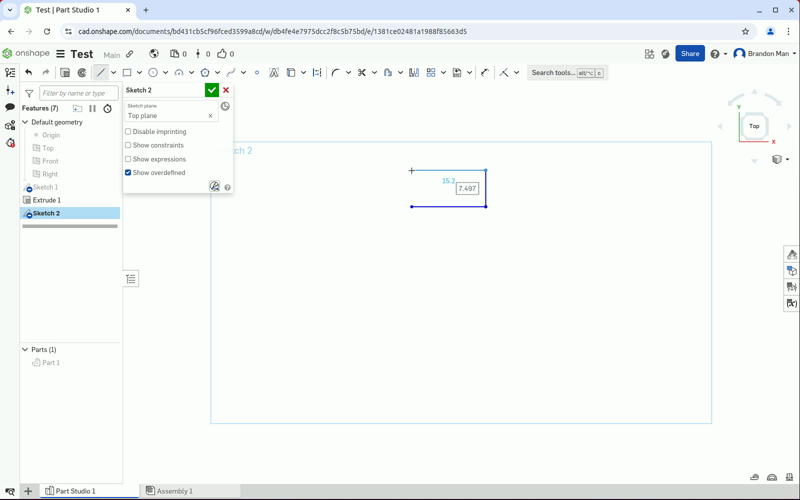
click(411, 170)
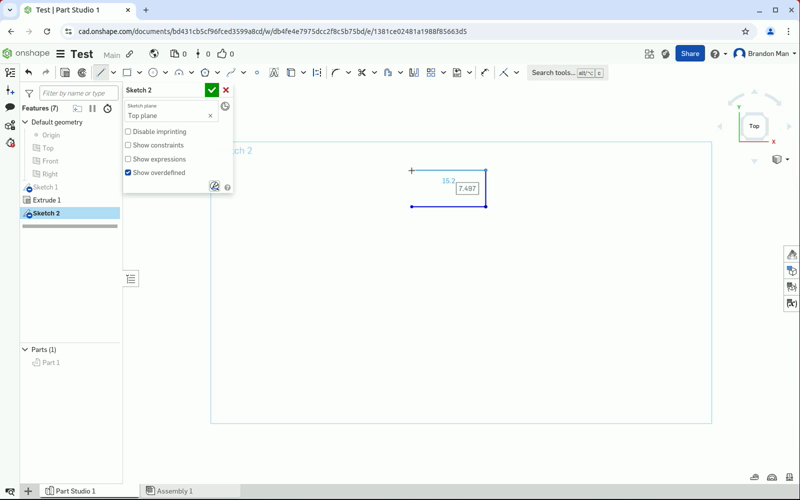
key_up(shift)
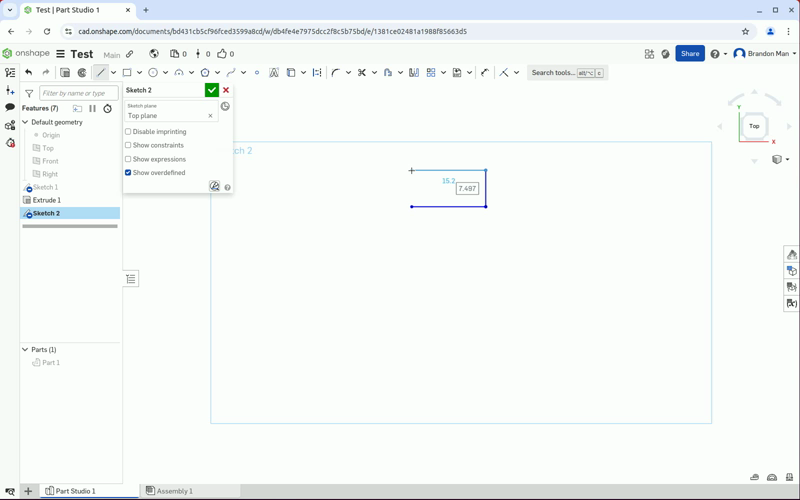
mouse_move(441, 170)
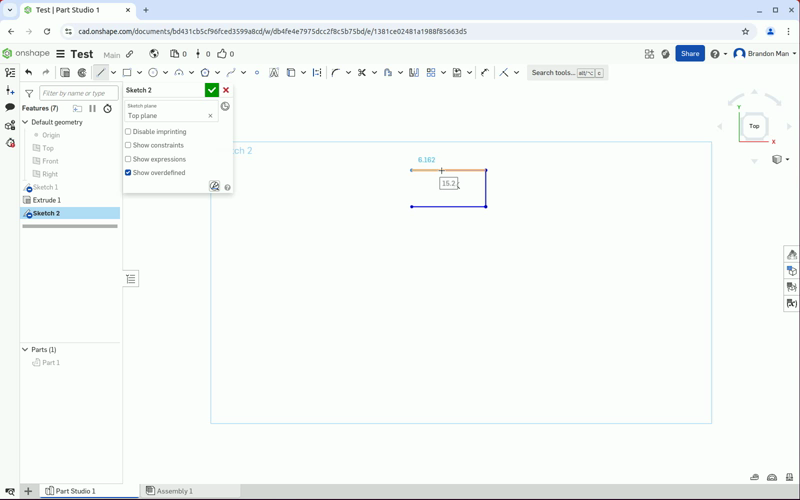
key_down(shift)
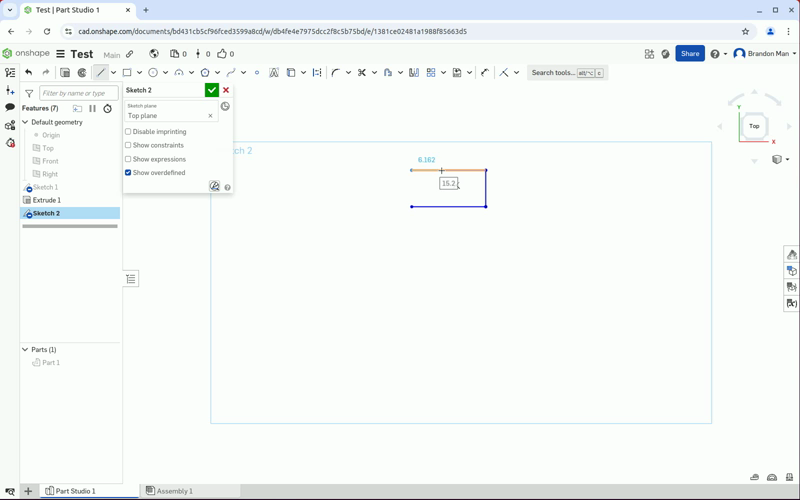
mouse_move(411, 206)
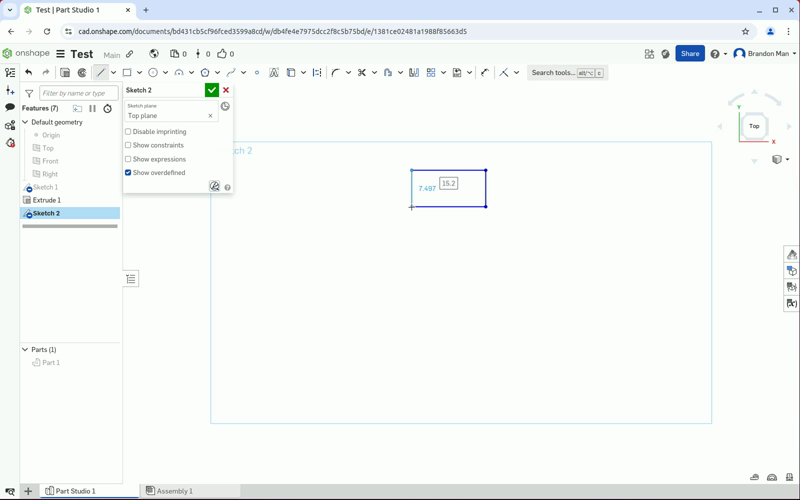
key_up(shift)
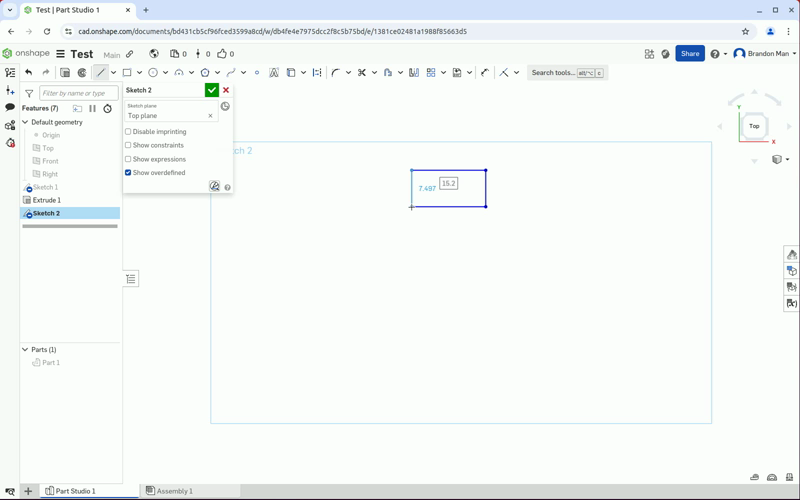
click(411, 206)
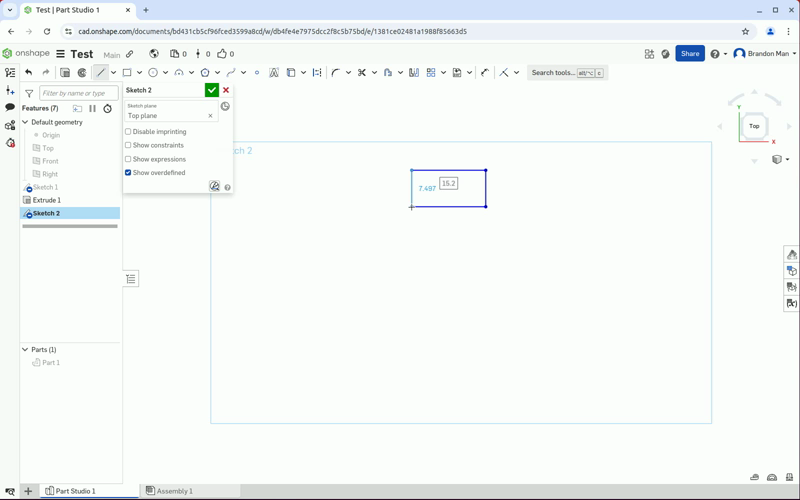
key(esc)
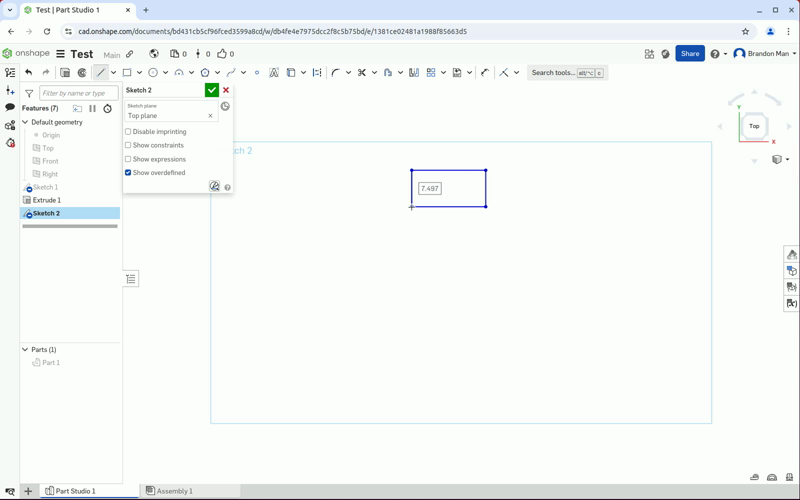
mouse_move(432, 203)
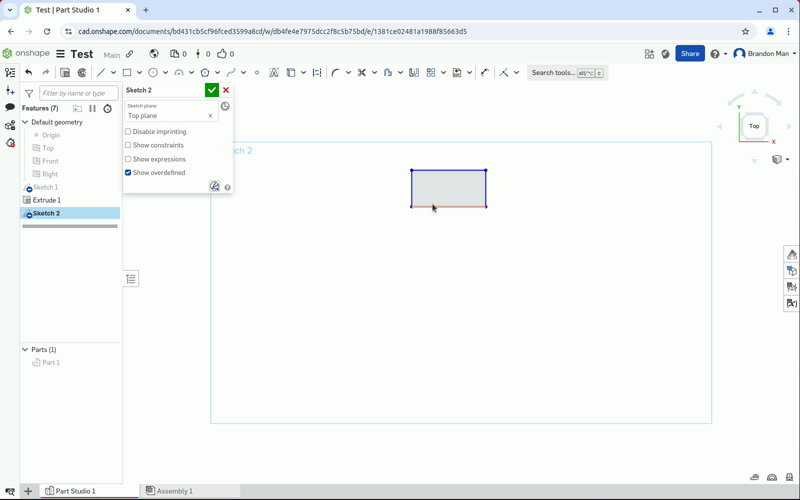
click(432, 203)
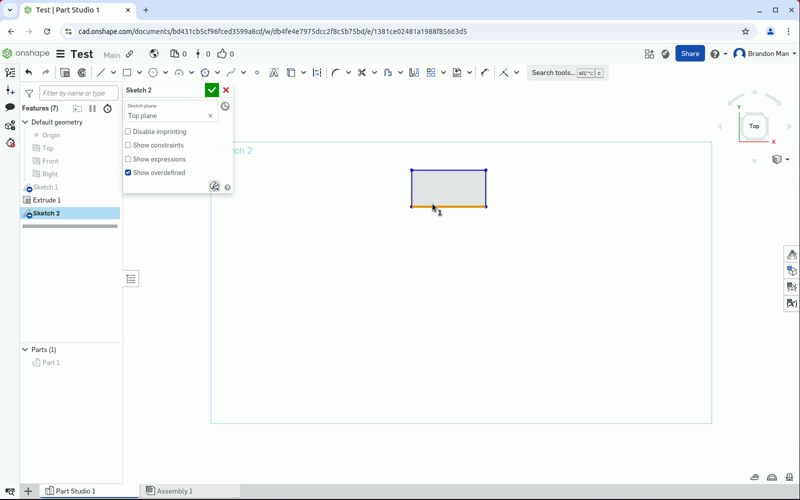
mouse_move(73, 352)
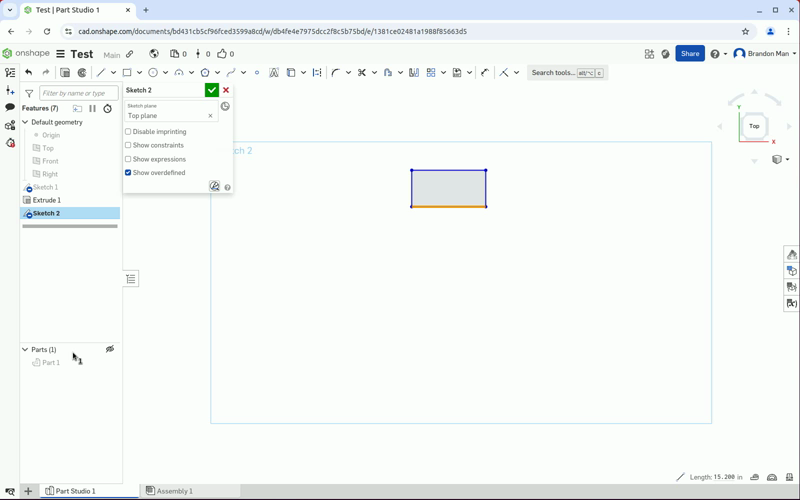
key(shift+y)
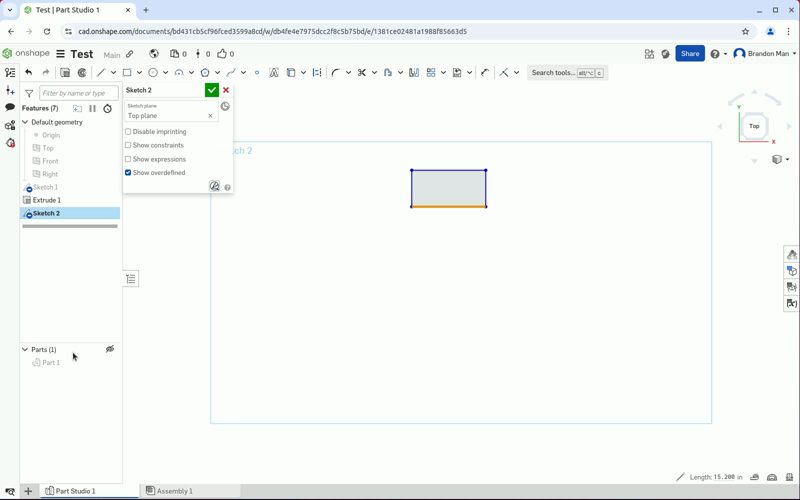
key(shift+e)
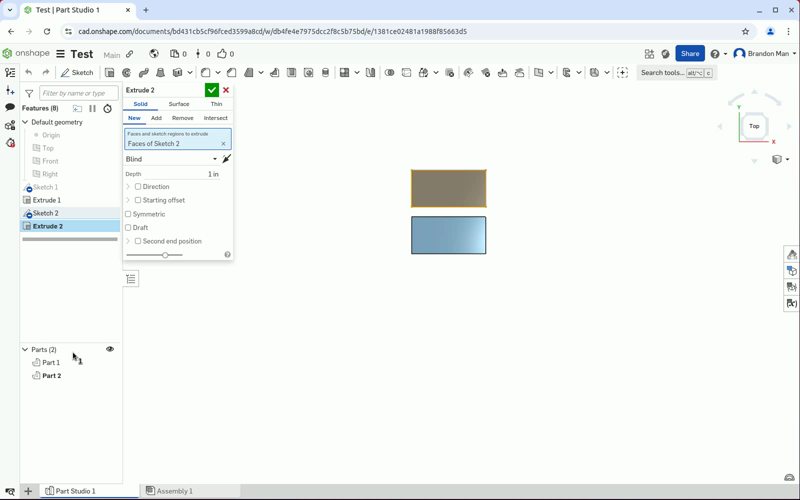
mouse_move(143, 106)
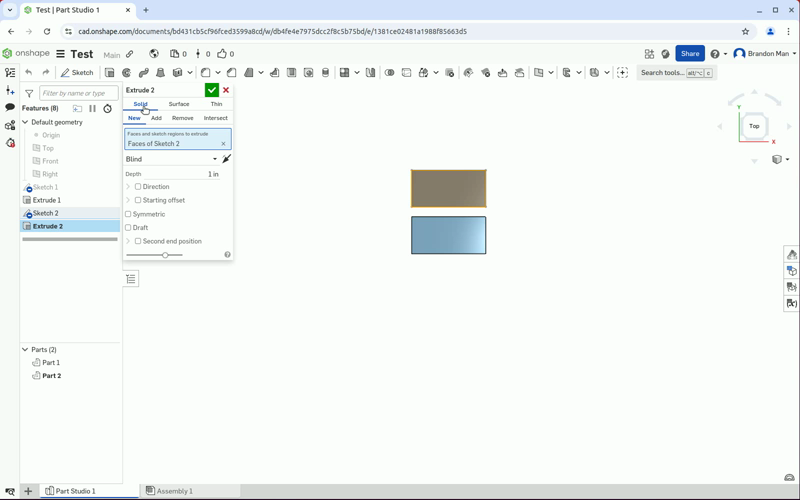
click(143, 106)
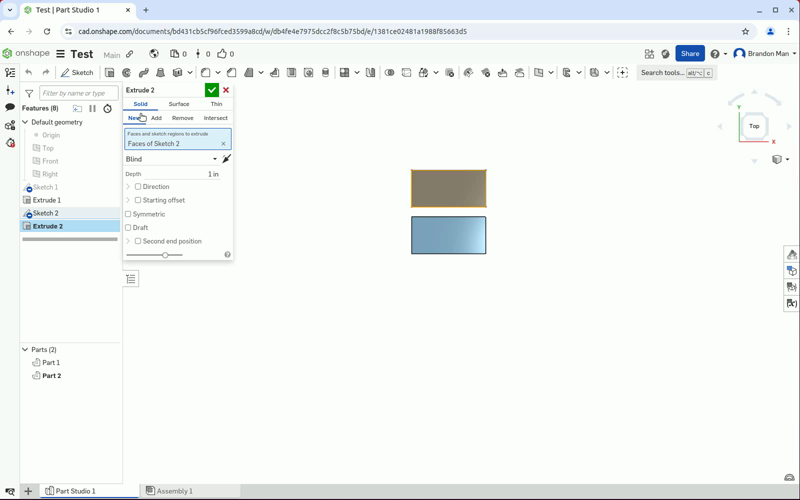
mouse_move(137, 120)
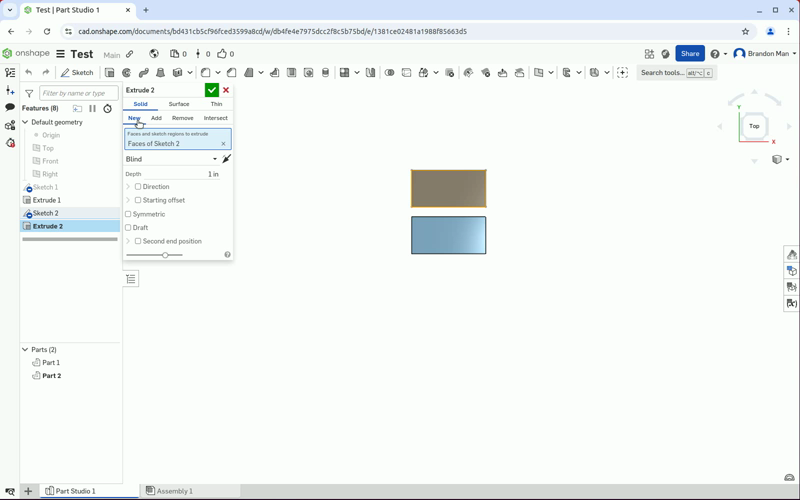
click(137, 120)
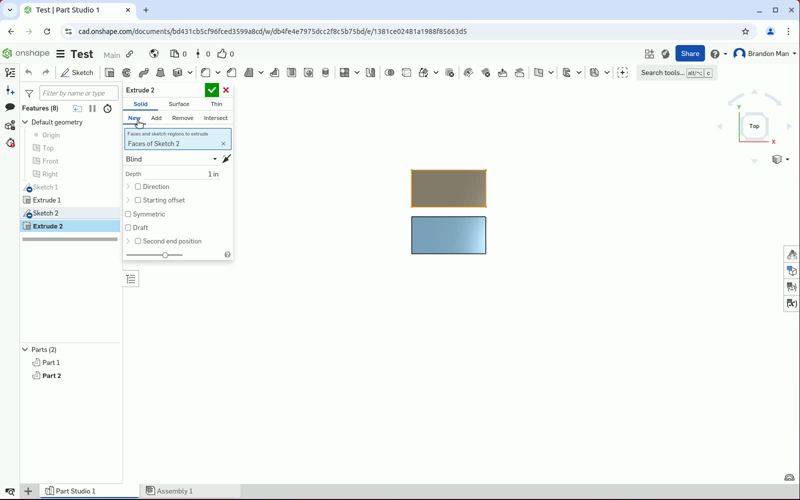
key(tab, 4)
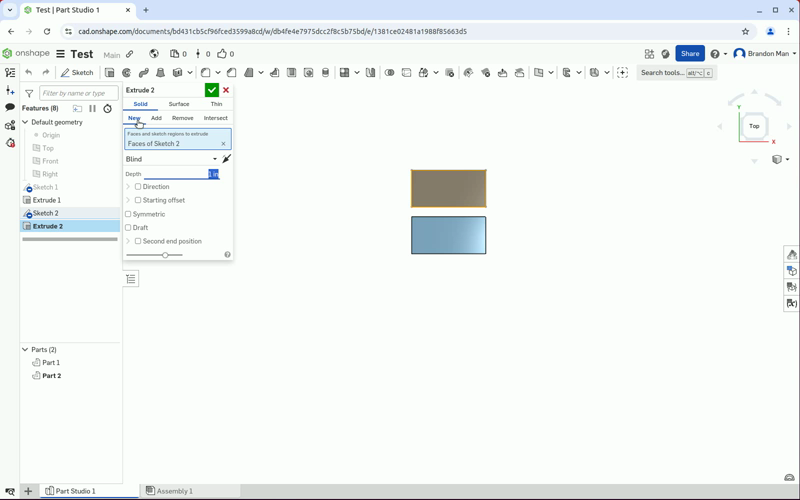
text(0.722)
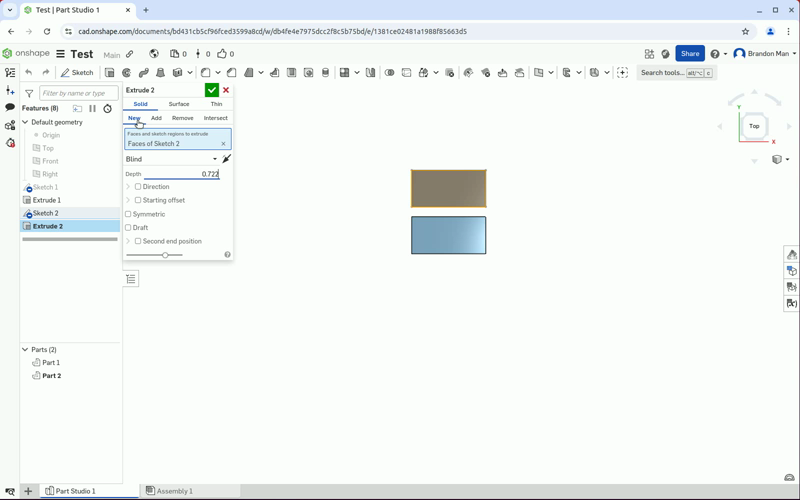
key(enter)
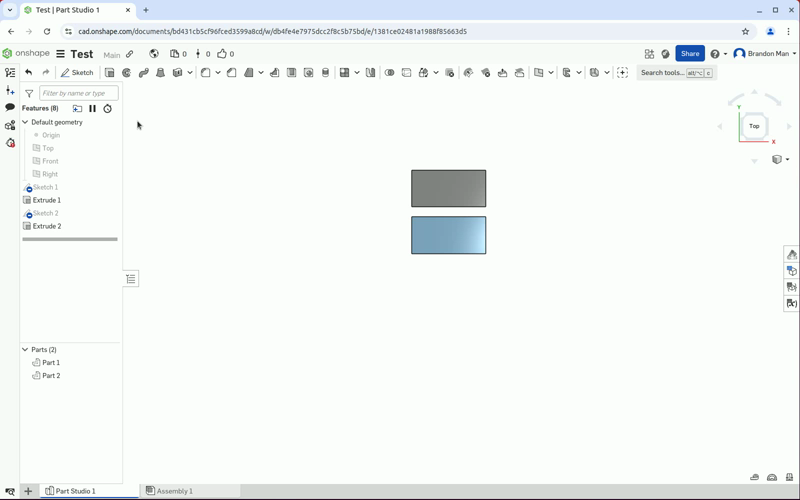
key(shift+h)
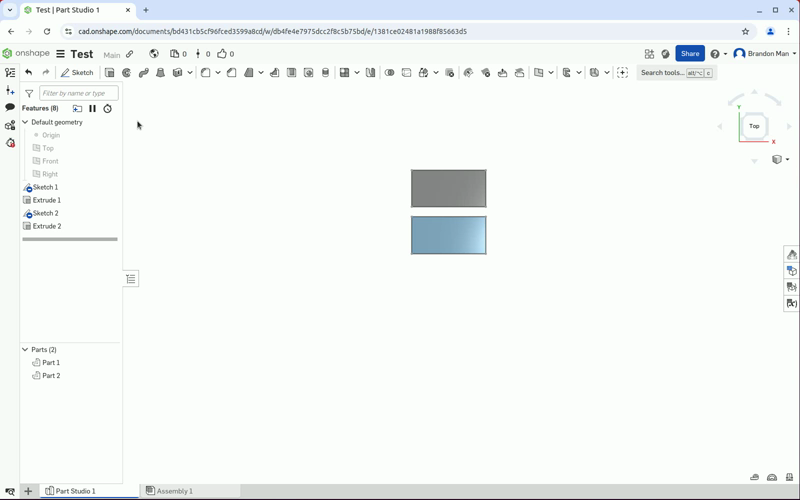
key(shift+h)
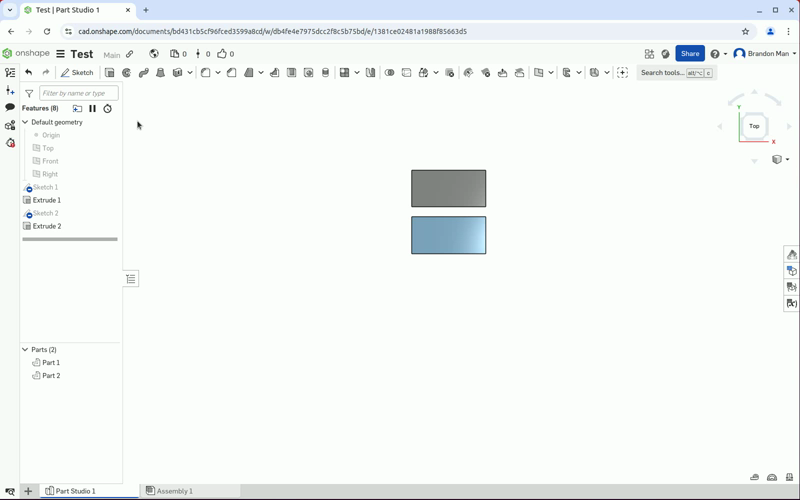
mouse_move(73, 189)
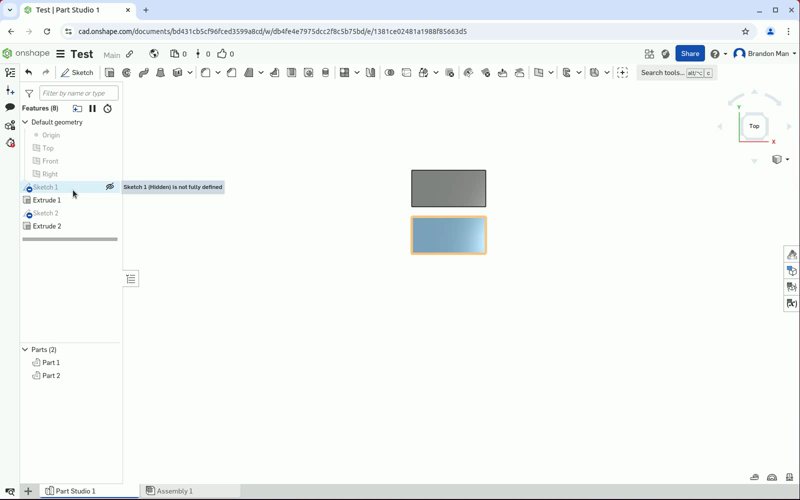
click(73, 189)
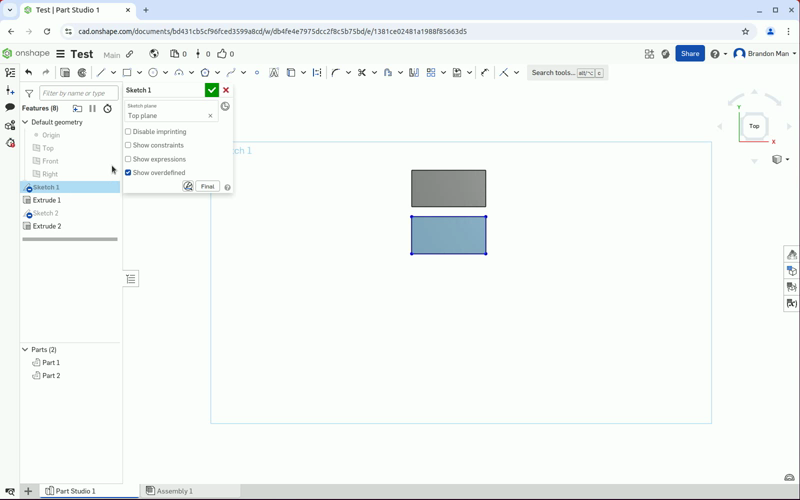
mouse_move(229, 92)
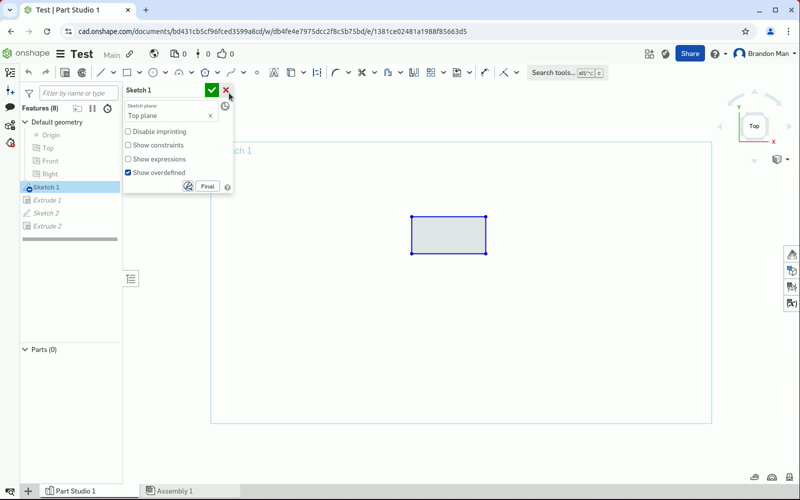
click(229, 92)
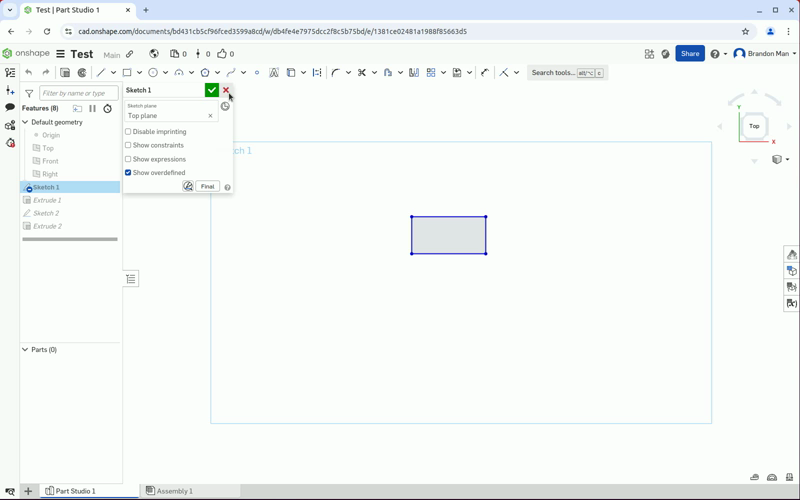
key(shift+s)
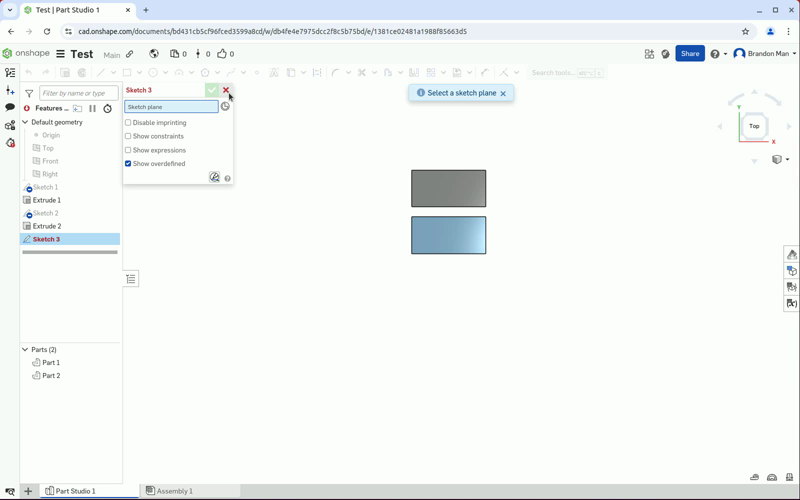
mouse_move(73, 150)
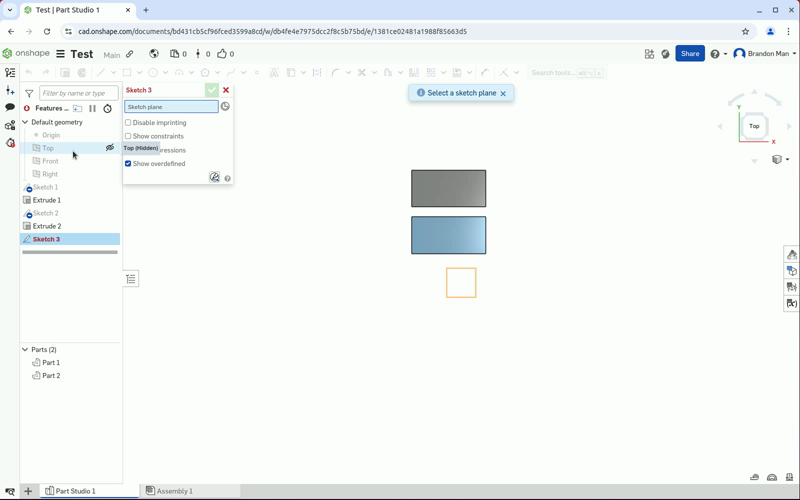
click(73, 150)
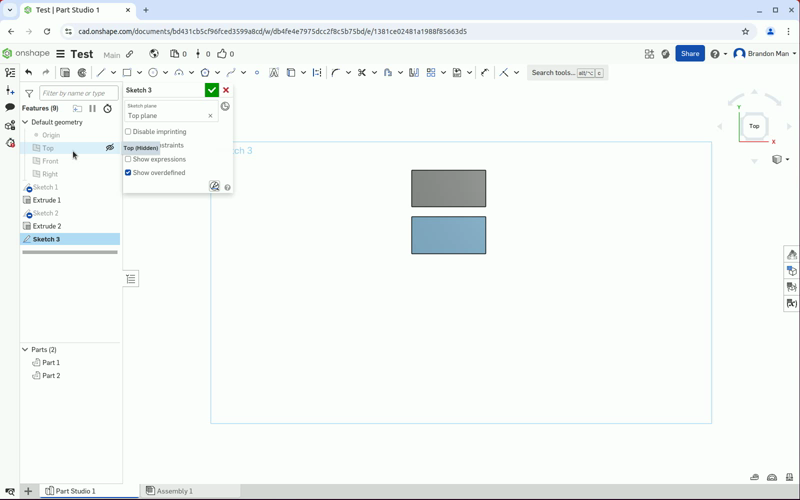
mouse_move(73, 352)
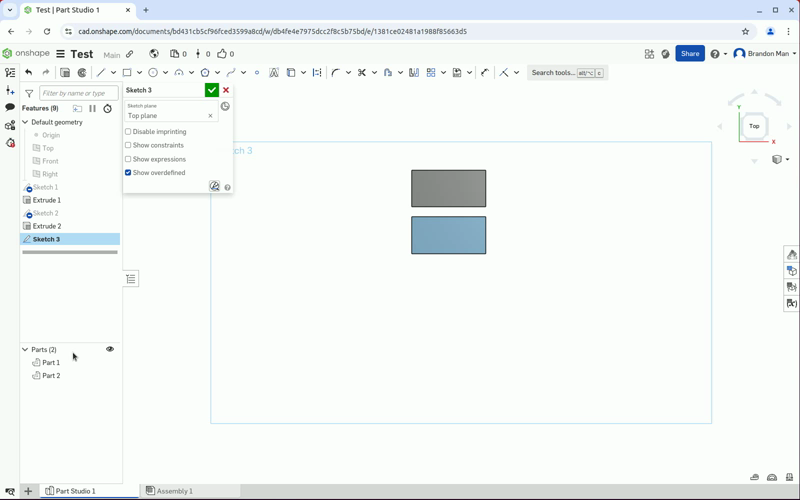
key(y)
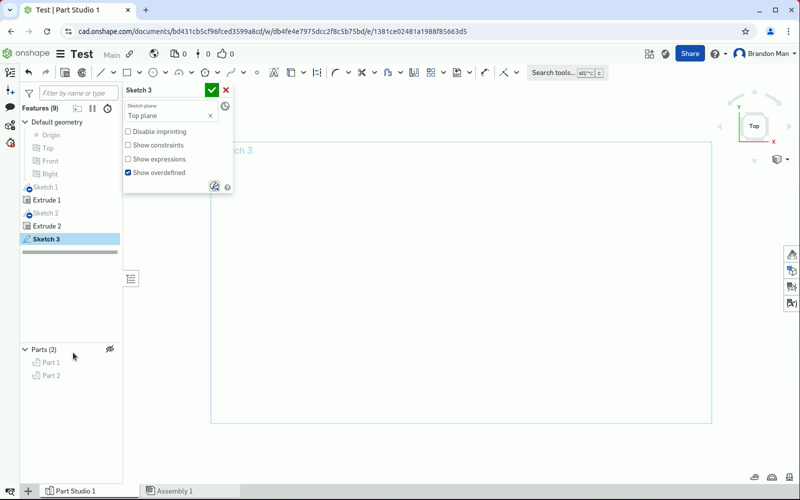
key(l)
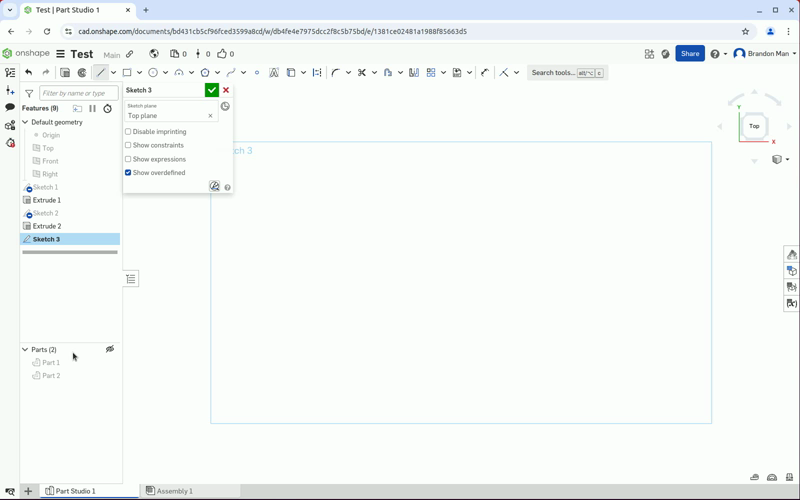
key_down(shift)
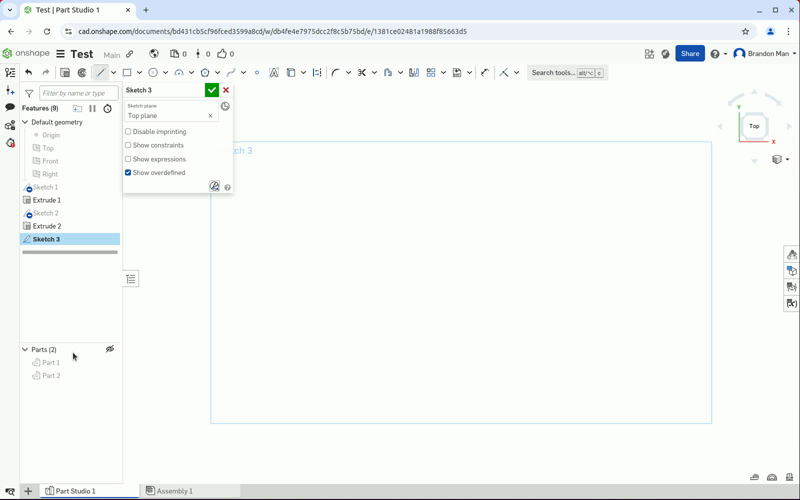
mouse_move(411, 300)
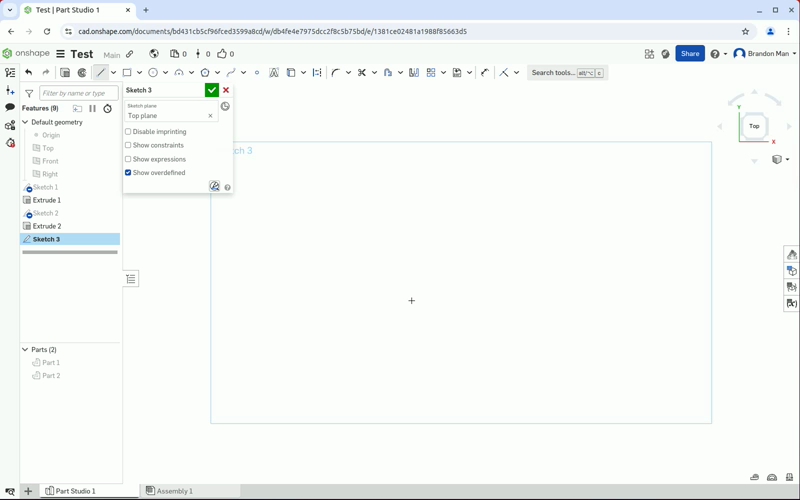
click(411, 300)
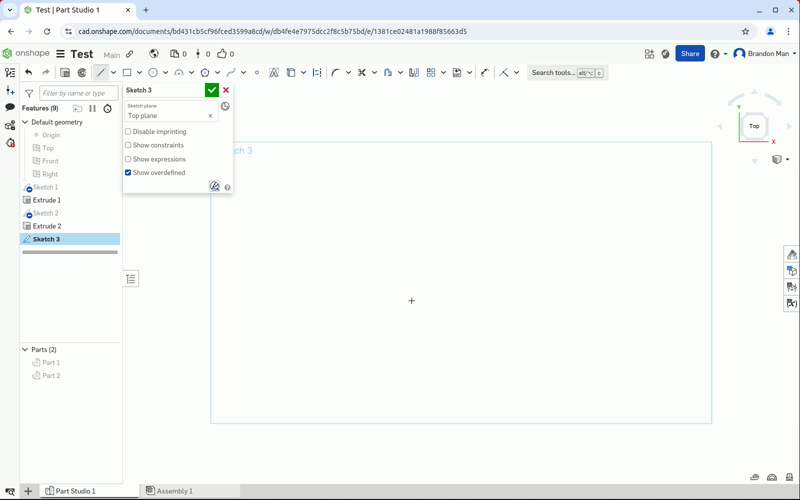
key_up(shift)
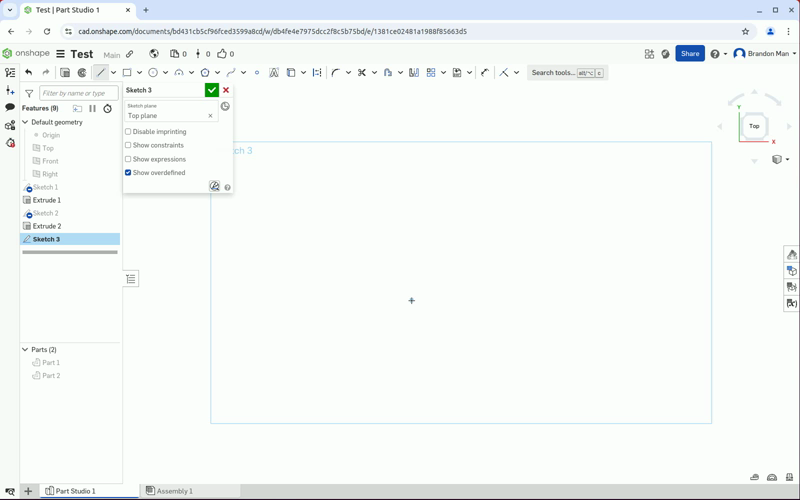
key_down(shift)
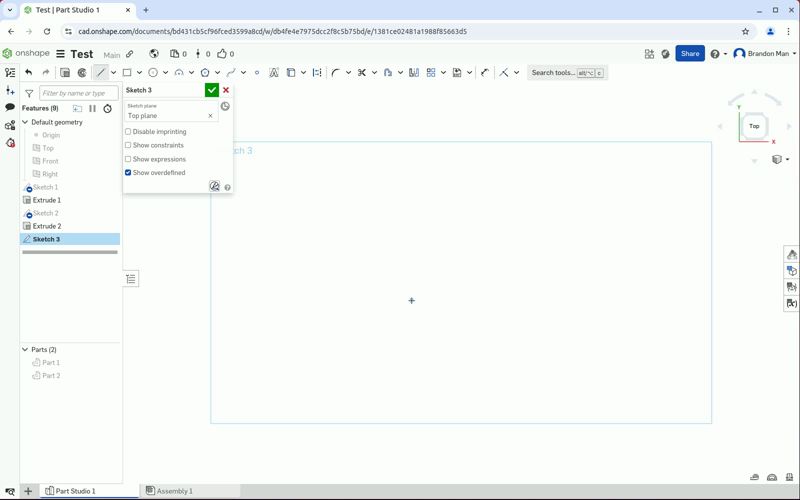
mouse_move(485, 300)
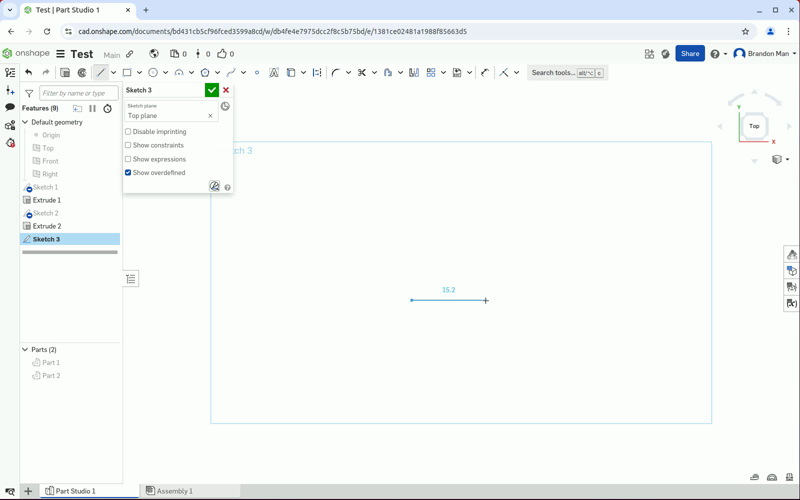
click(485, 300)
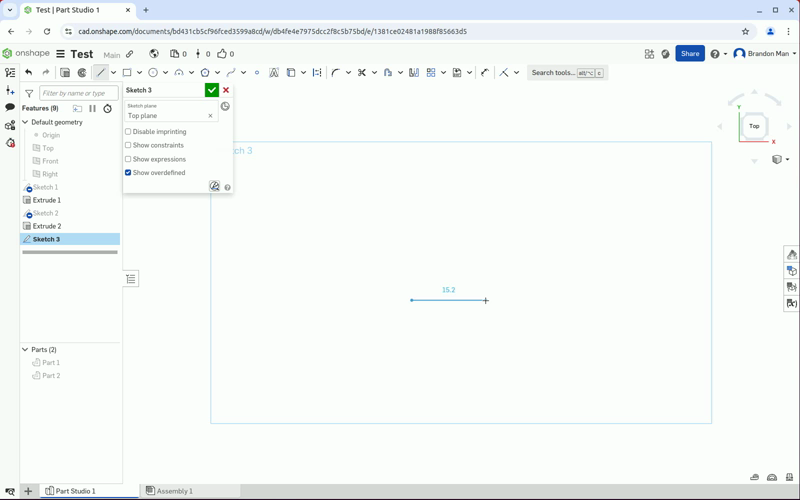
key_up(shift)
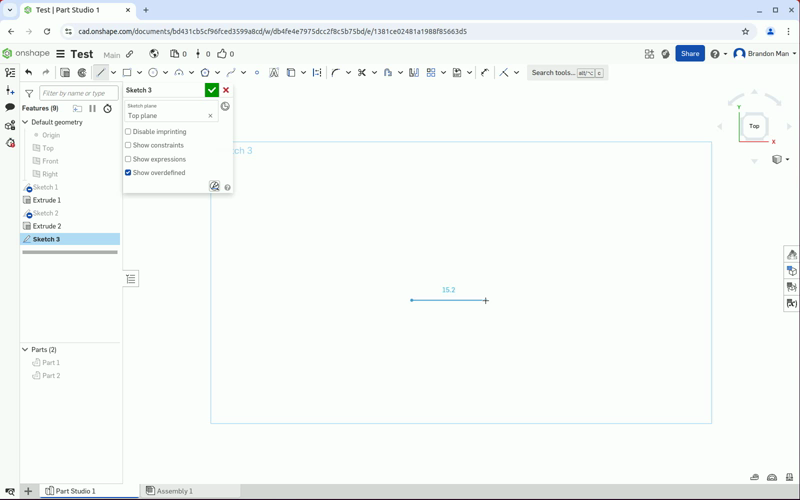
key_down(shift)
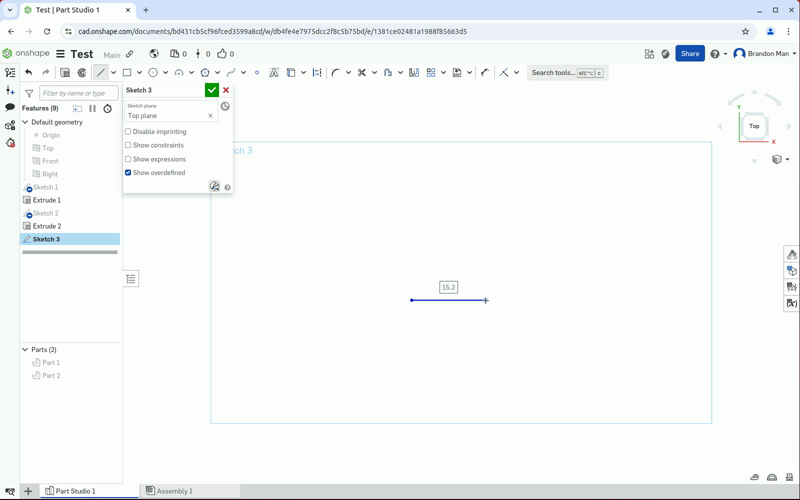
mouse_move(515, 300)
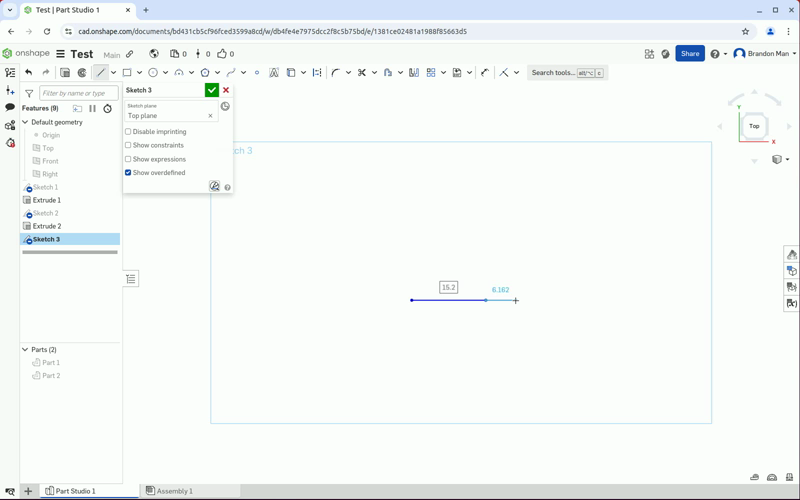
mouse_move(485, 263)
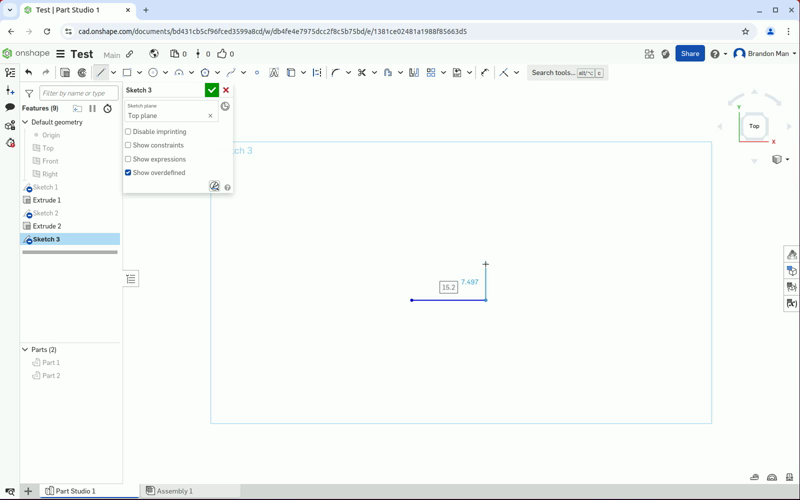
click(485, 263)
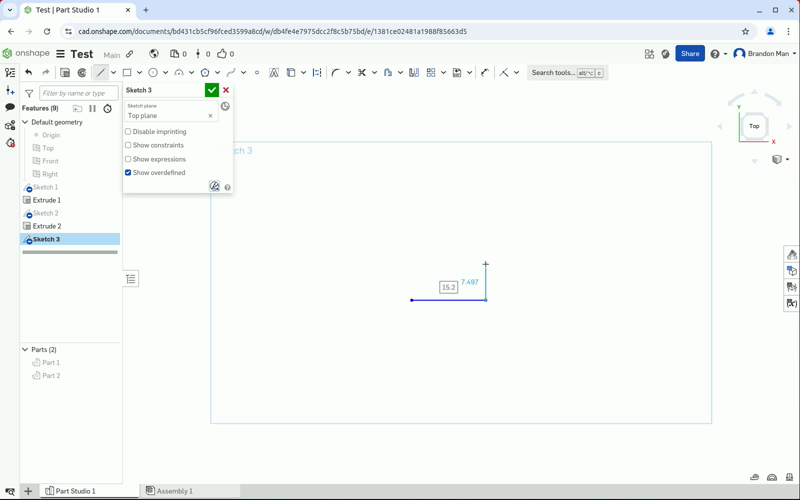
key_up(shift)
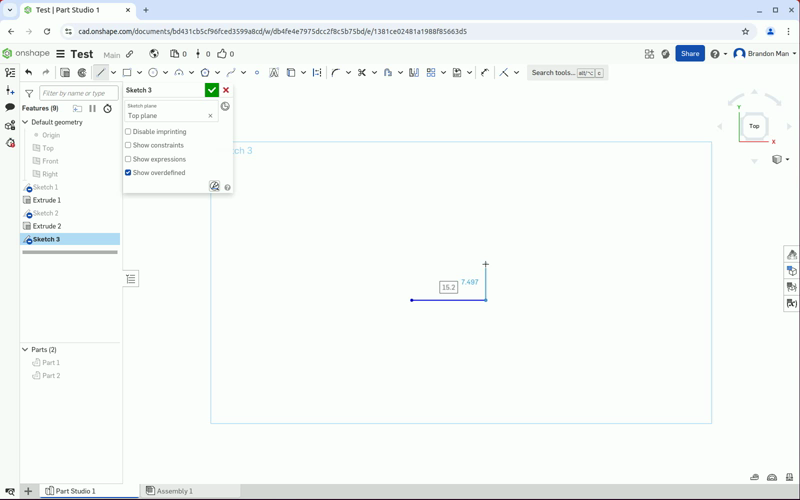
key_down(shift)
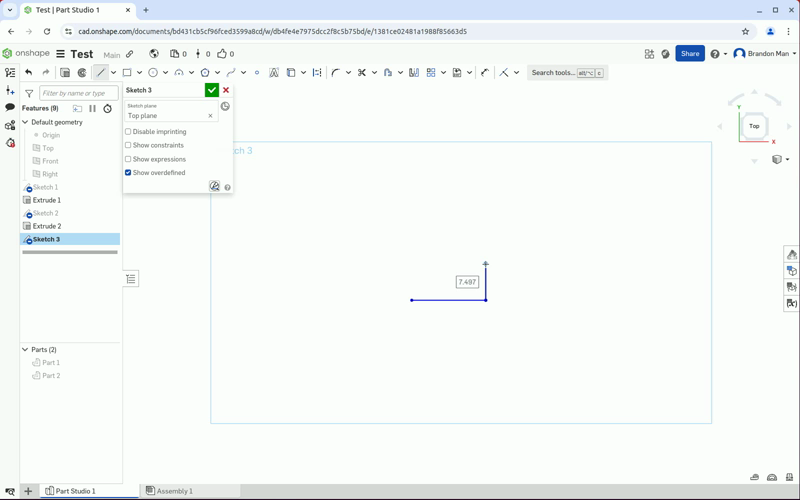
mouse_move(411, 263)
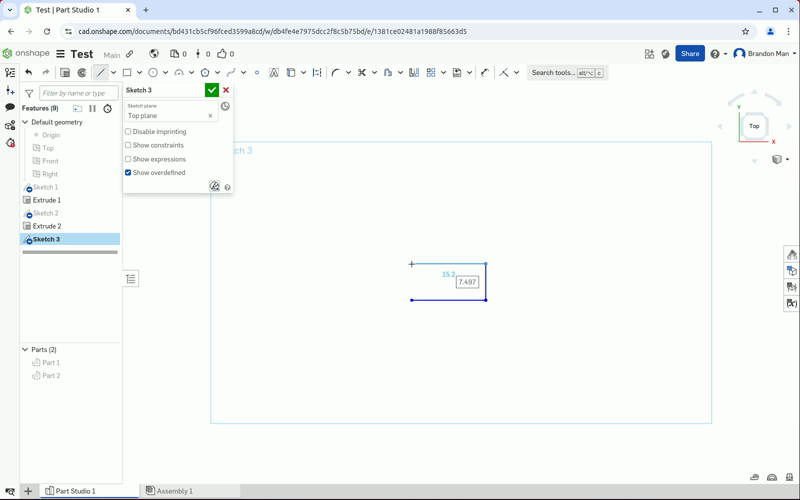
click(411, 263)
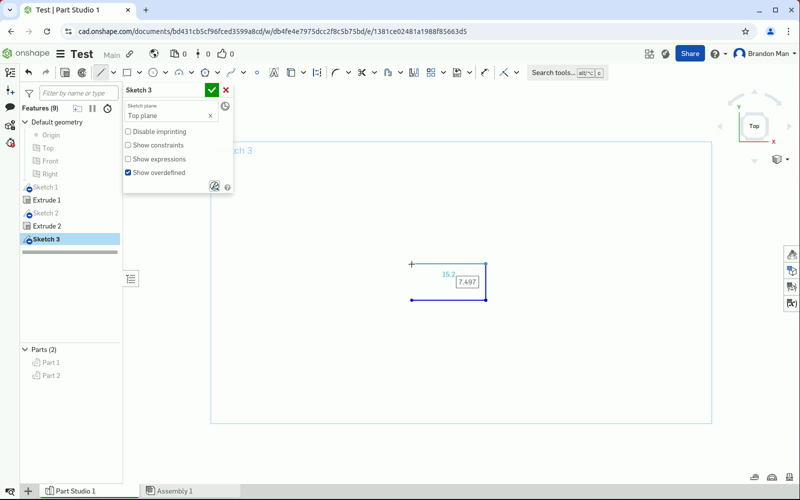
key_up(shift)
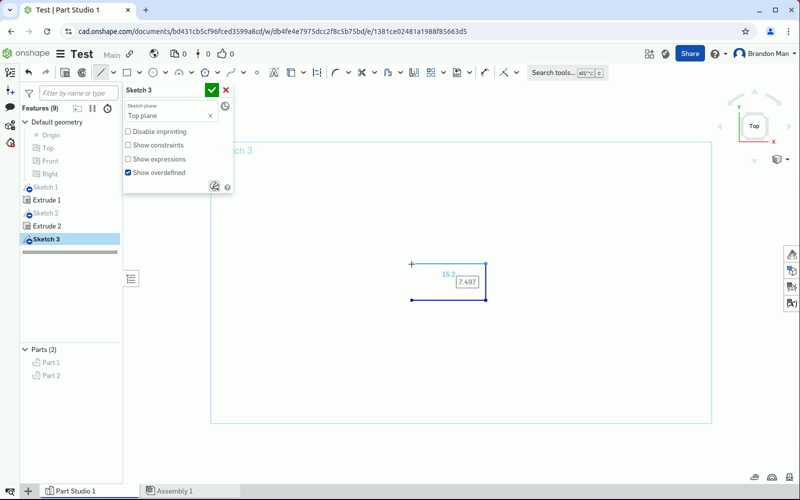
mouse_move(441, 263)
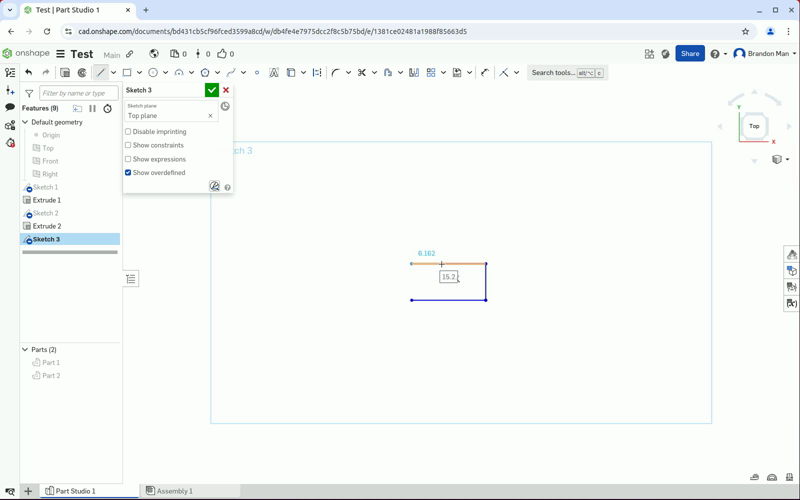
key_down(shift)
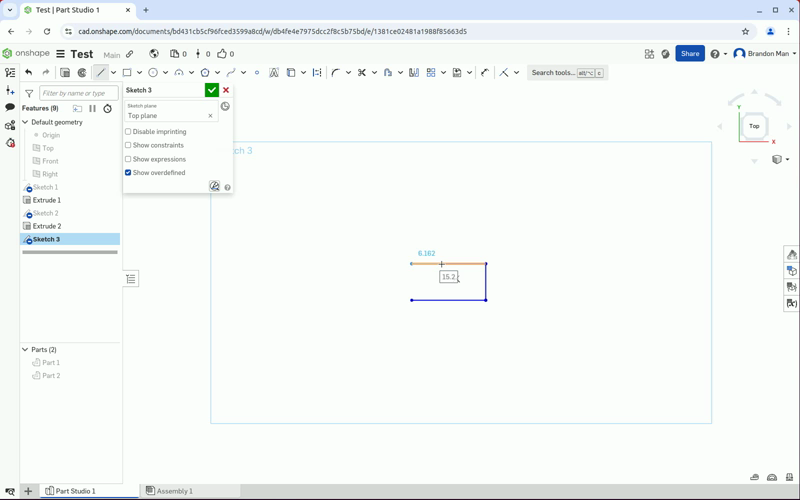
mouse_move(411, 300)
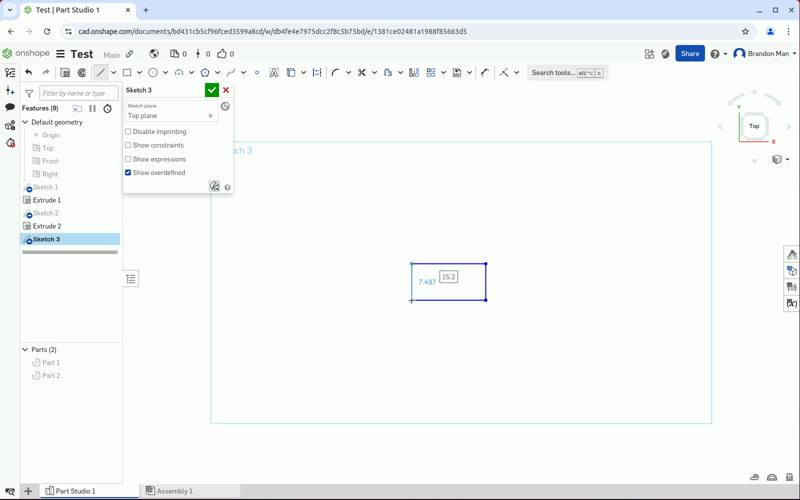
key_up(shift)
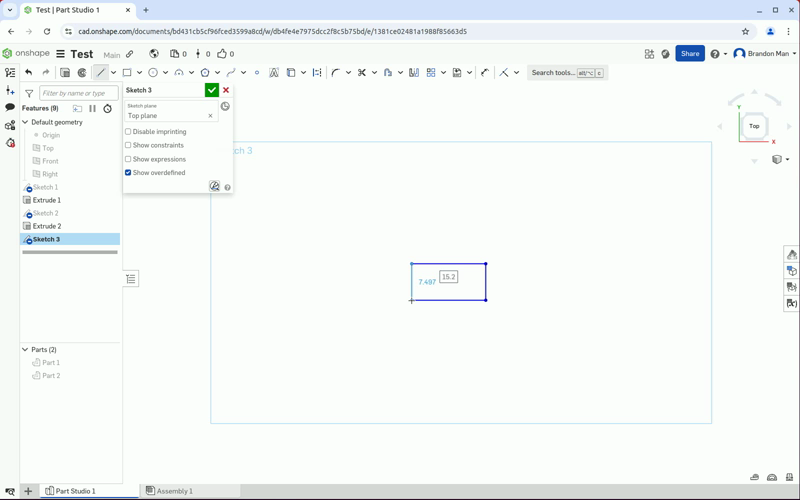
click(411, 300)
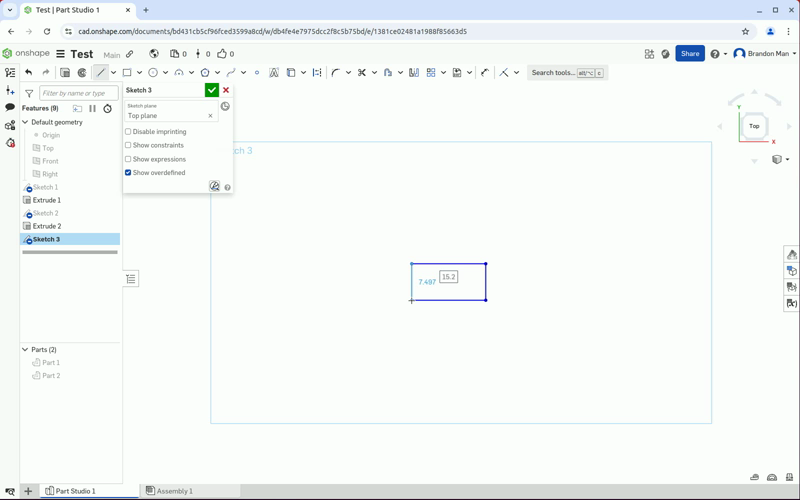
key(esc)
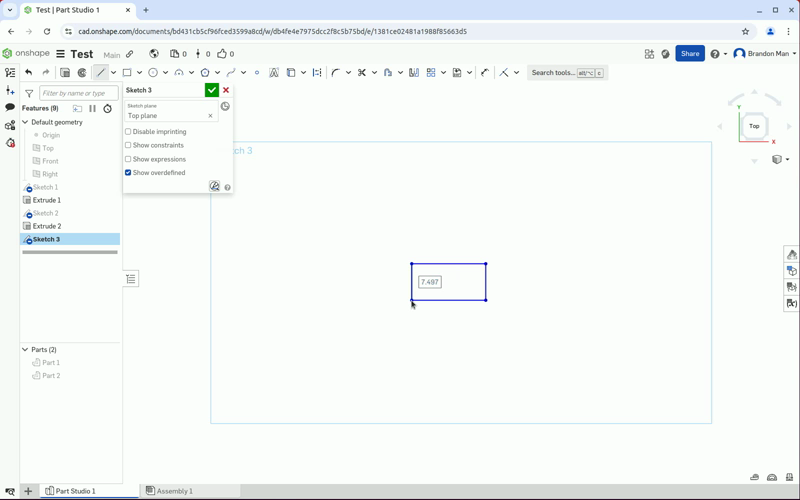
mouse_move(456, 293)
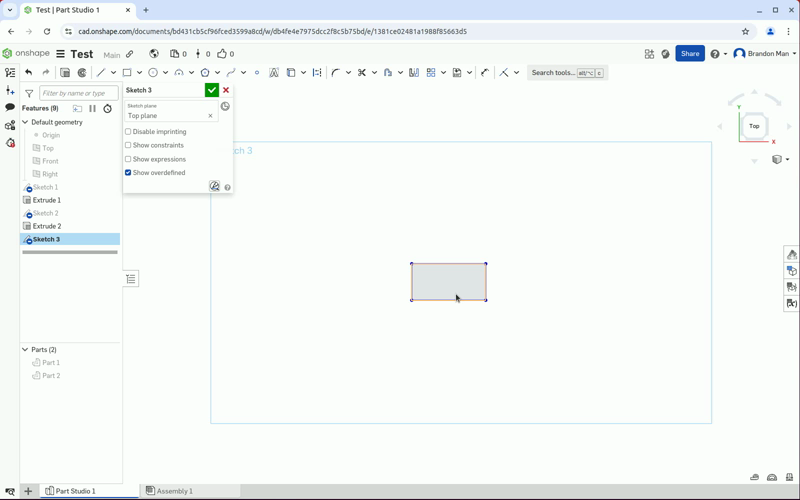
click(456, 293)
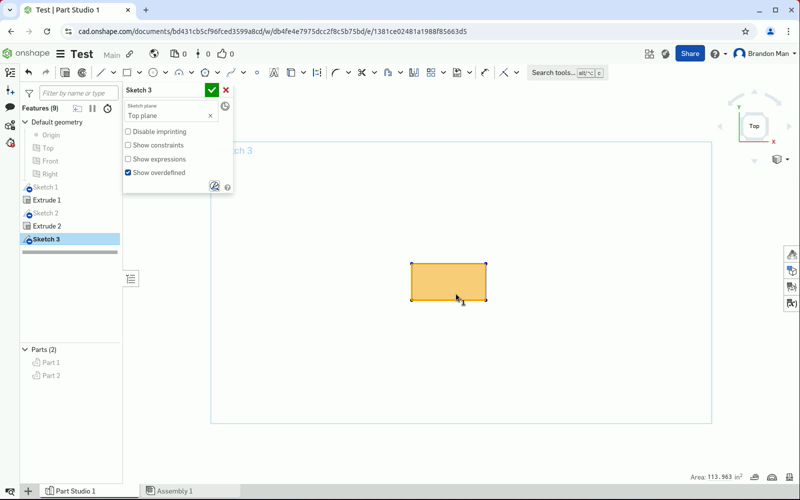
mouse_move(73, 352)
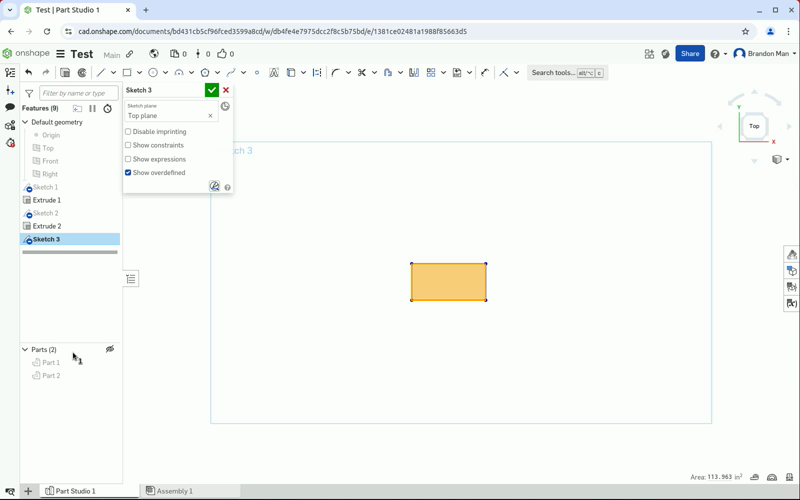
key(shift+y)
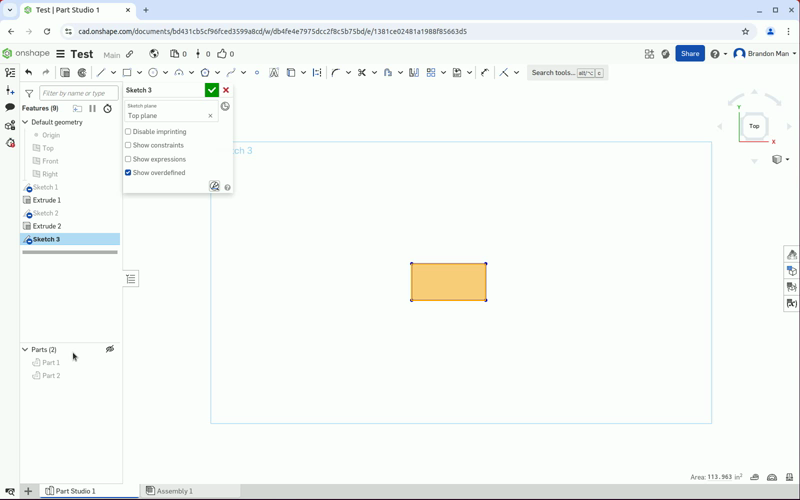
key(shift+e)
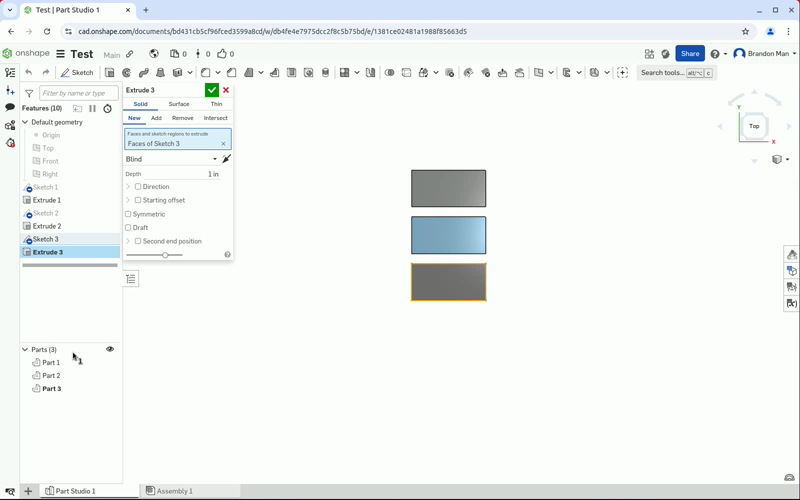
mouse_move(143, 106)
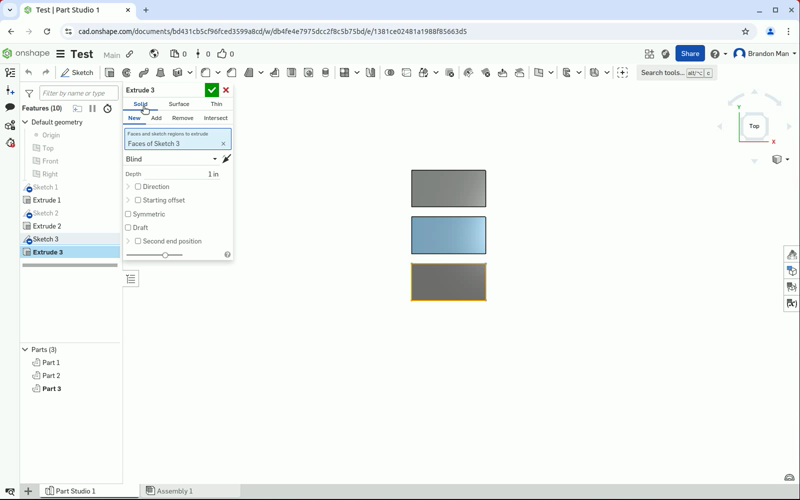
click(143, 106)
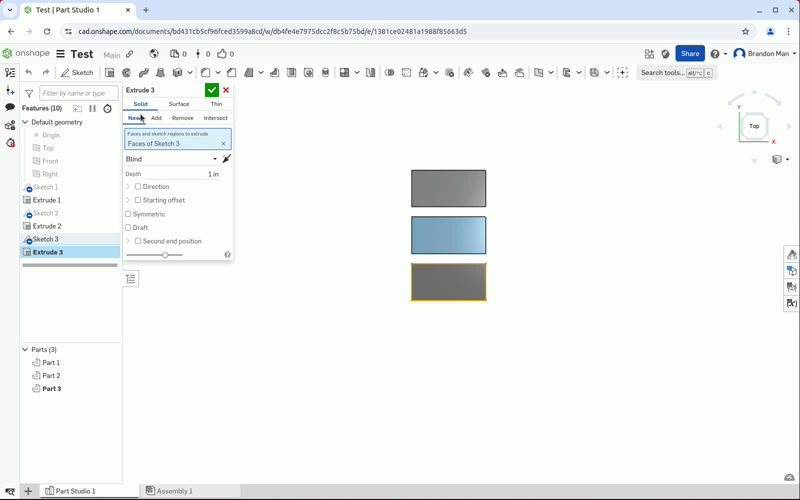
mouse_move(137, 120)
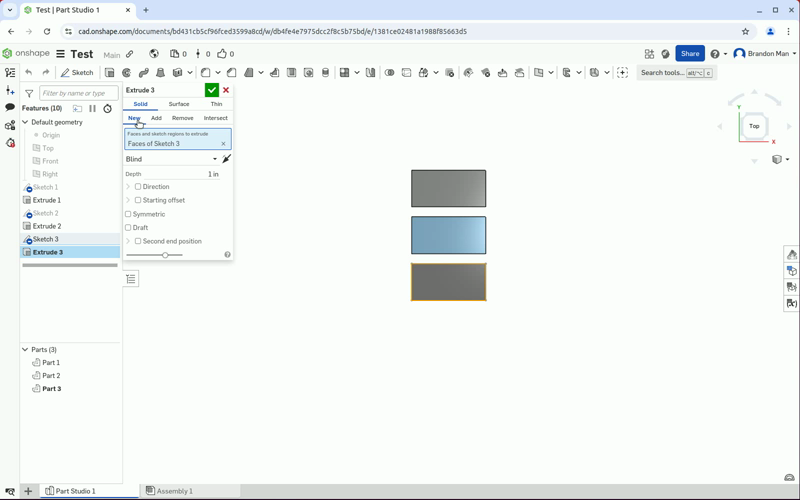
click(137, 120)
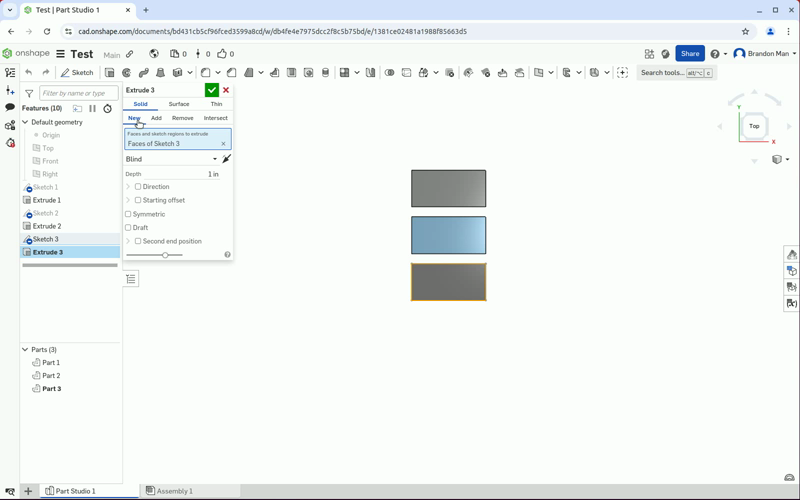
key(tab, 4)
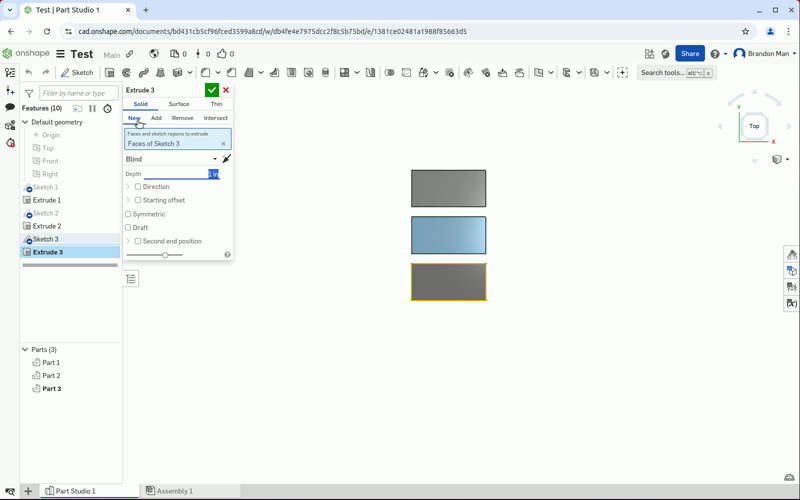
text(0.722)
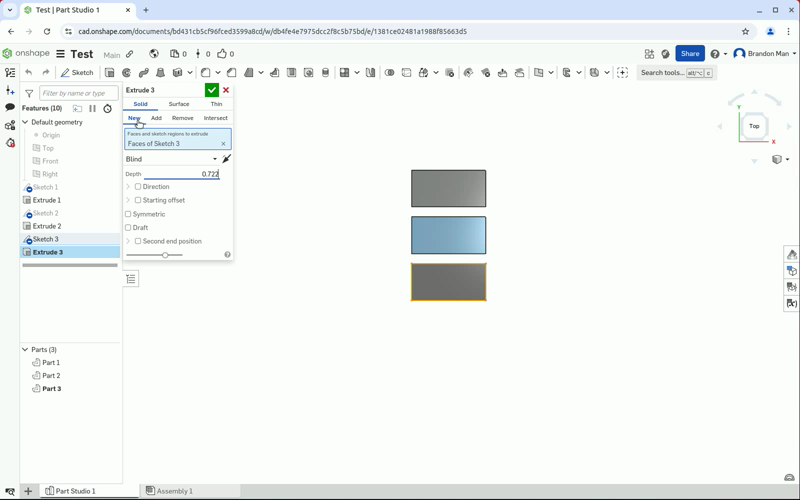
key(enter)
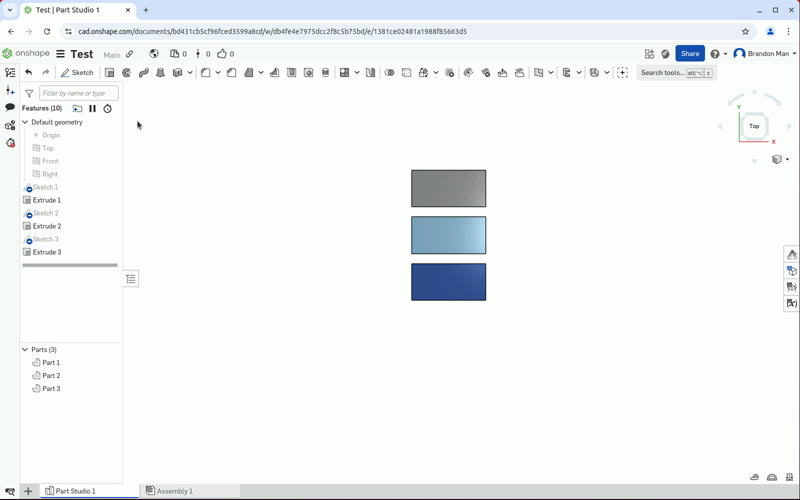
key(shift+h)
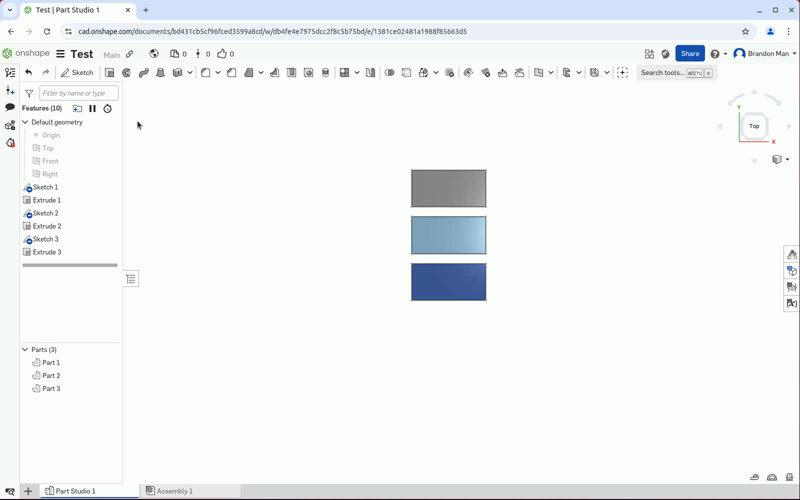
key(shift+h)
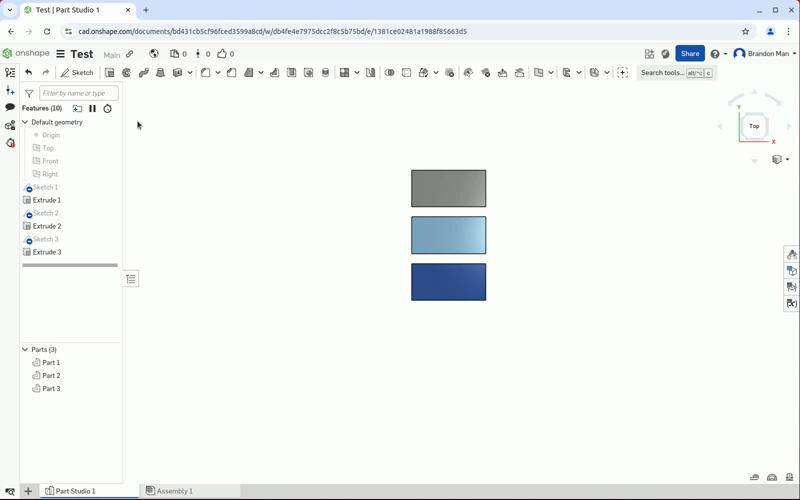
mouse_move(73, 189)
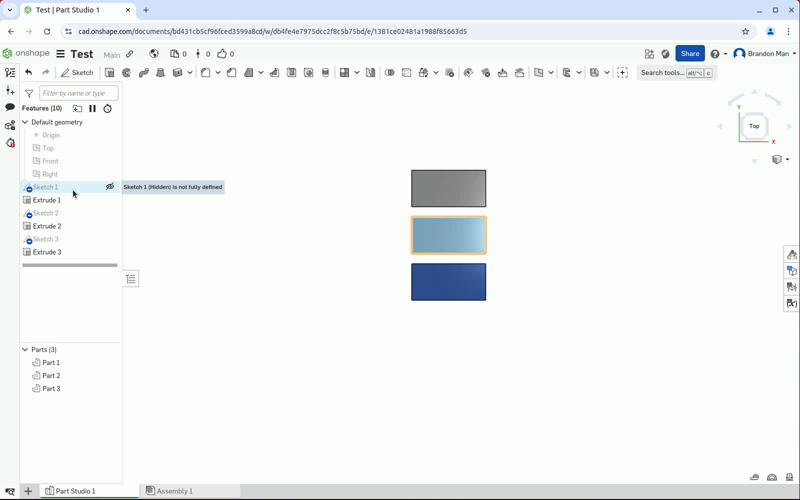
click(73, 189)
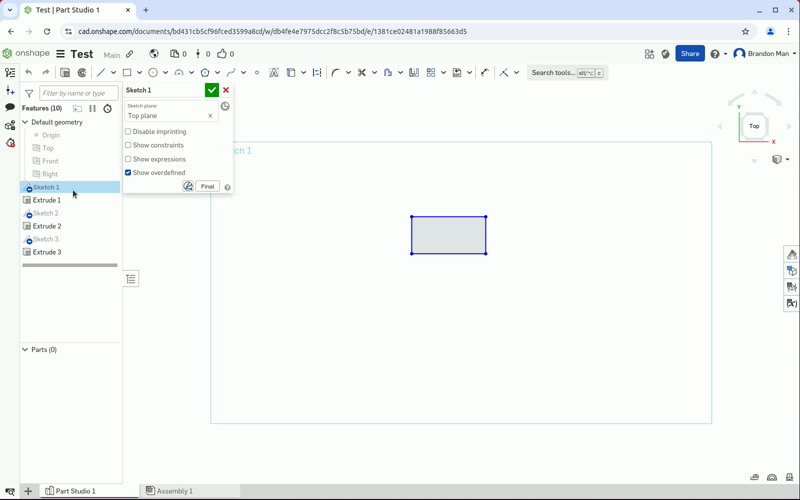
mouse_move(229, 92)
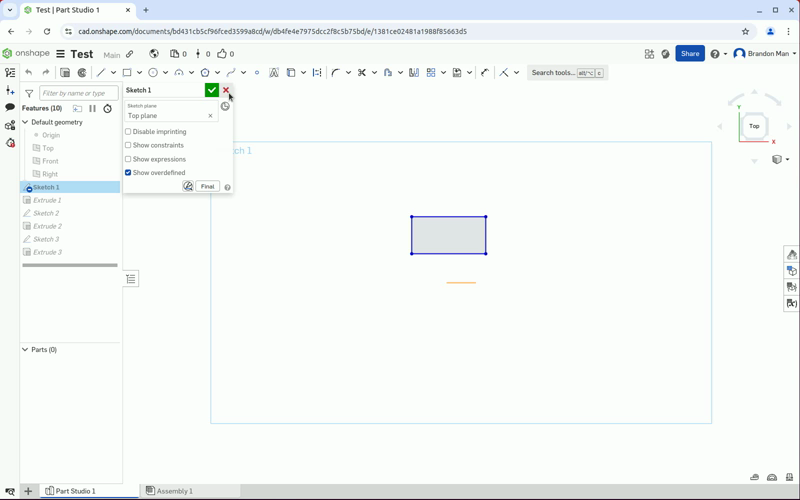
click(229, 92)
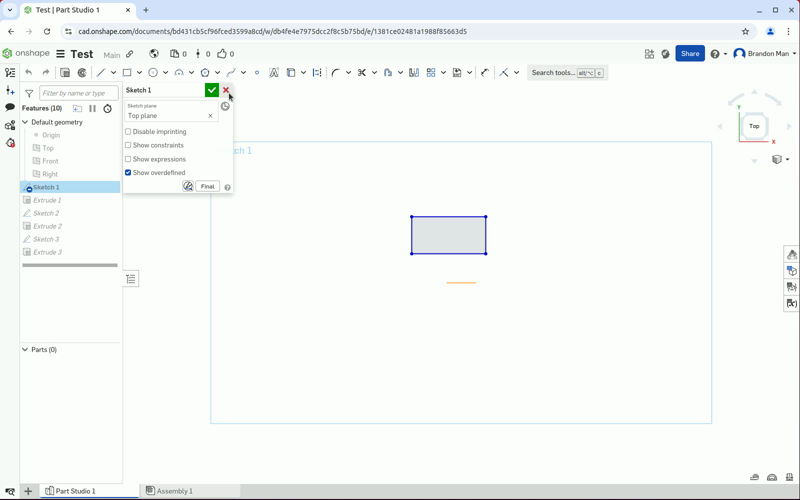
key(shift+s)
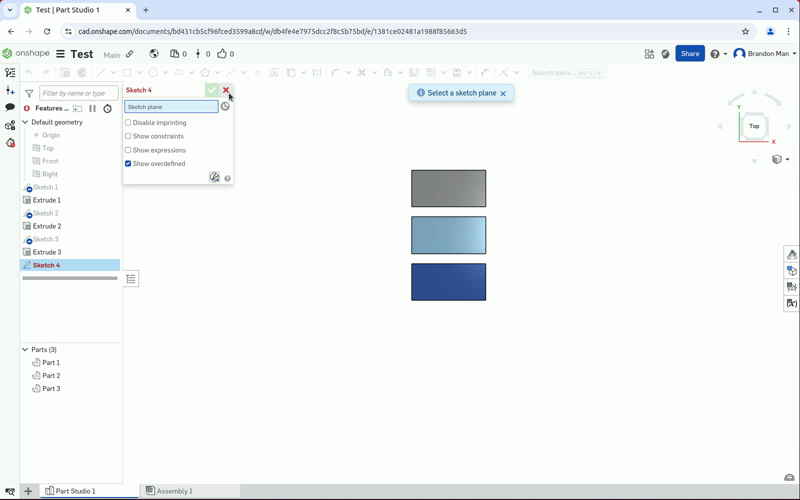
mouse_move(73, 150)
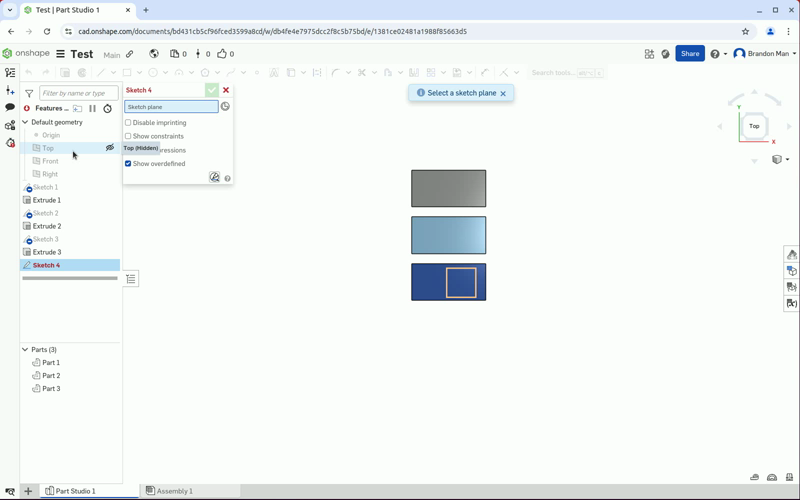
click(73, 150)
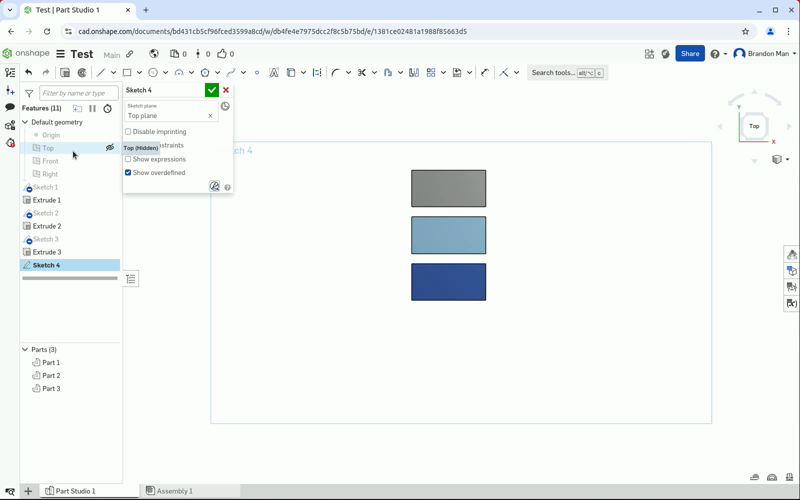
mouse_move(73, 352)
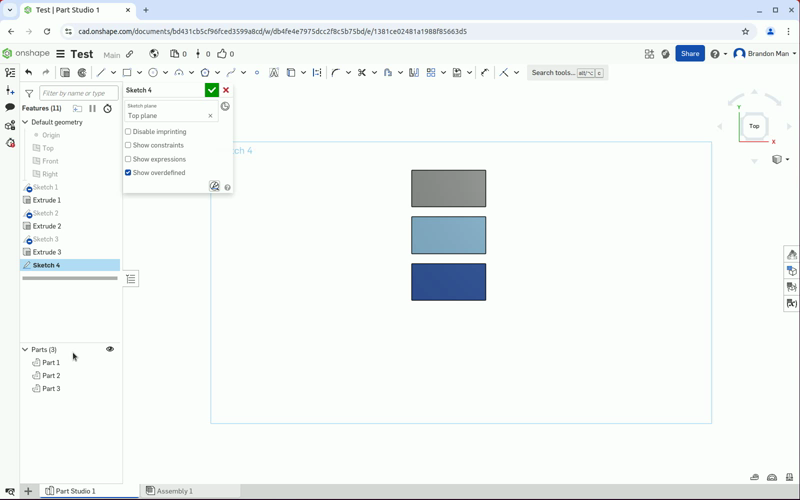
key(y)
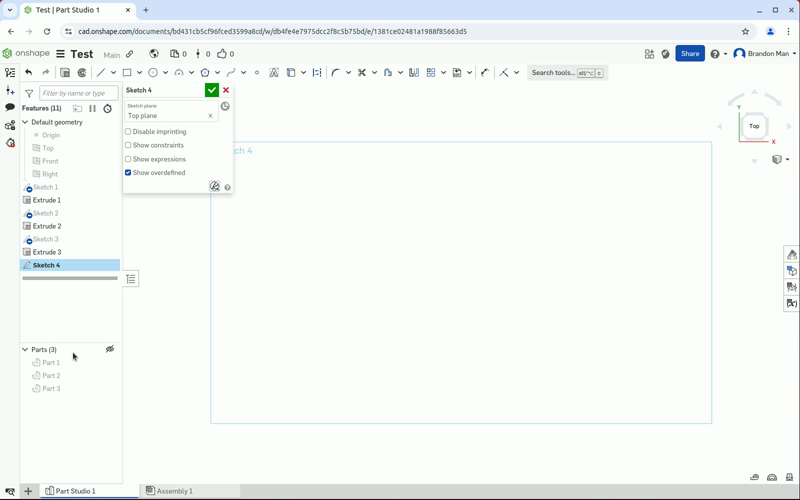
key(l)
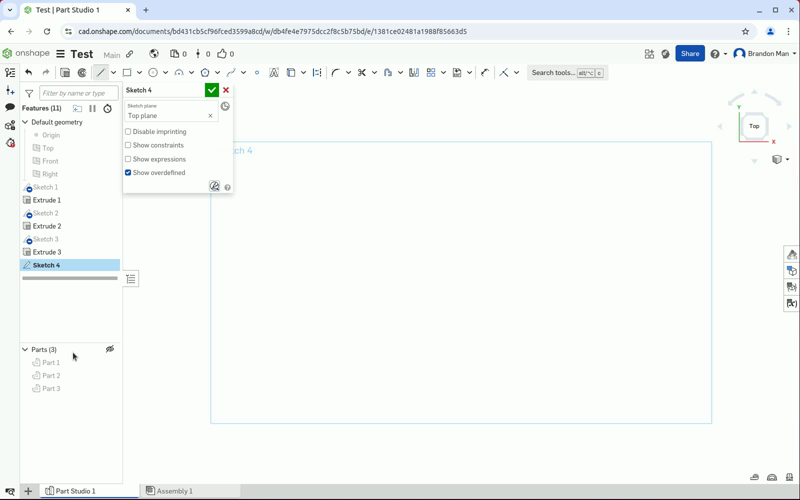
key_down(shift)
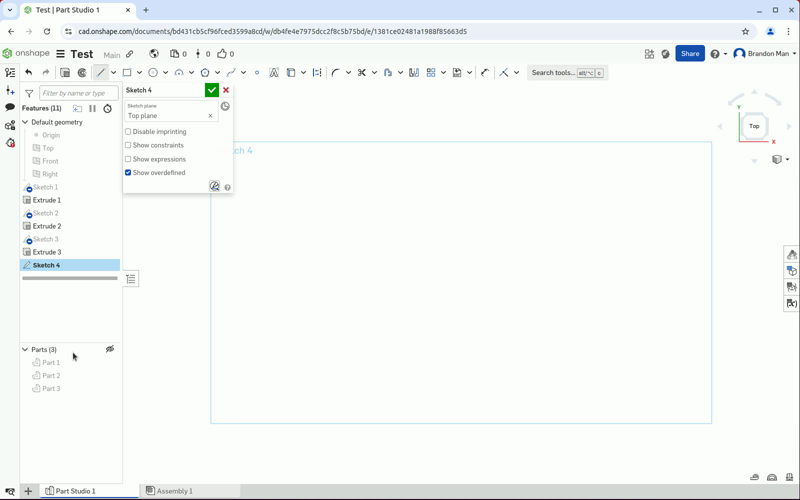
mouse_move(411, 346)
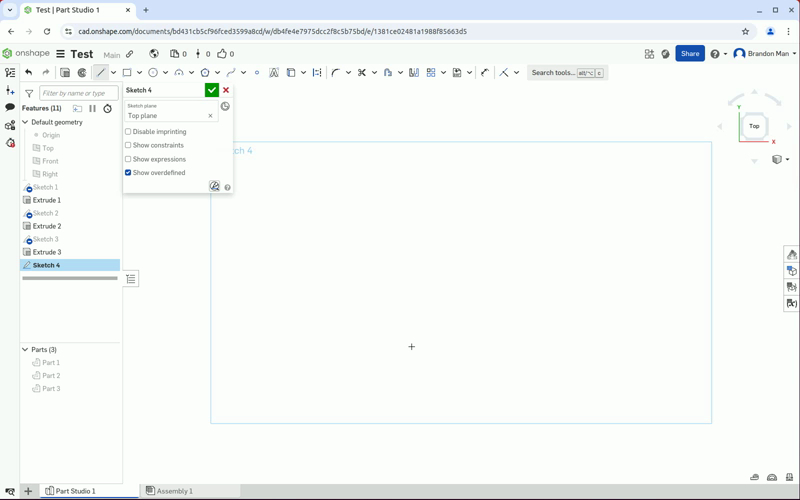
click(411, 346)
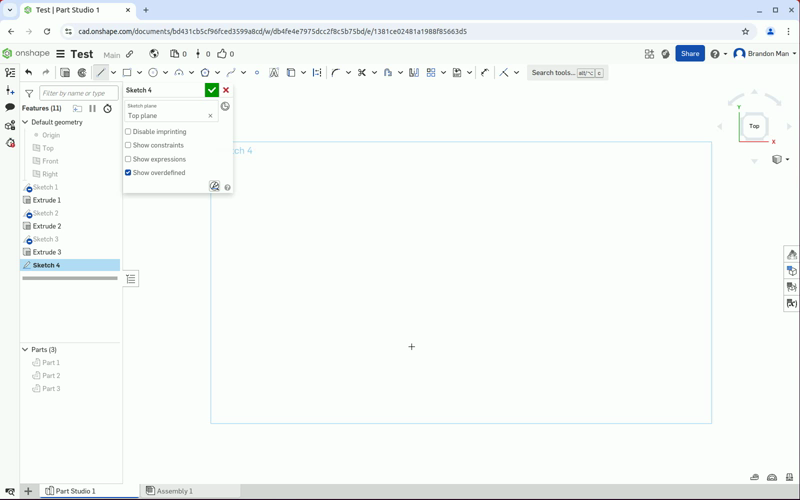
key_up(shift)
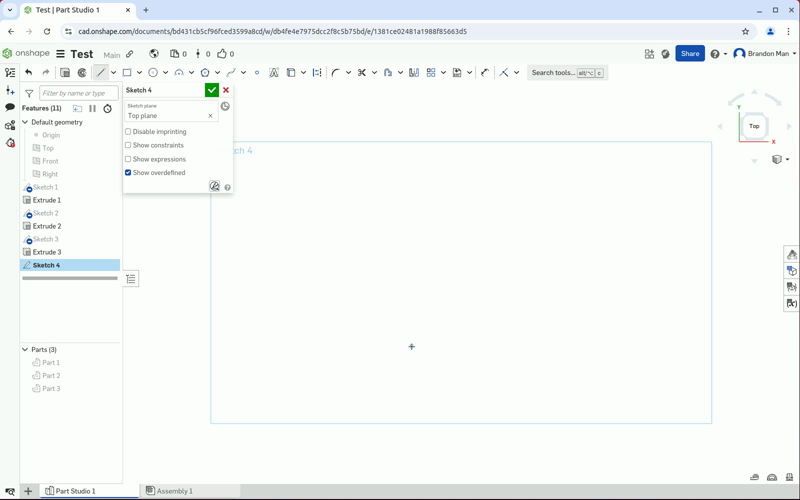
key_down(shift)
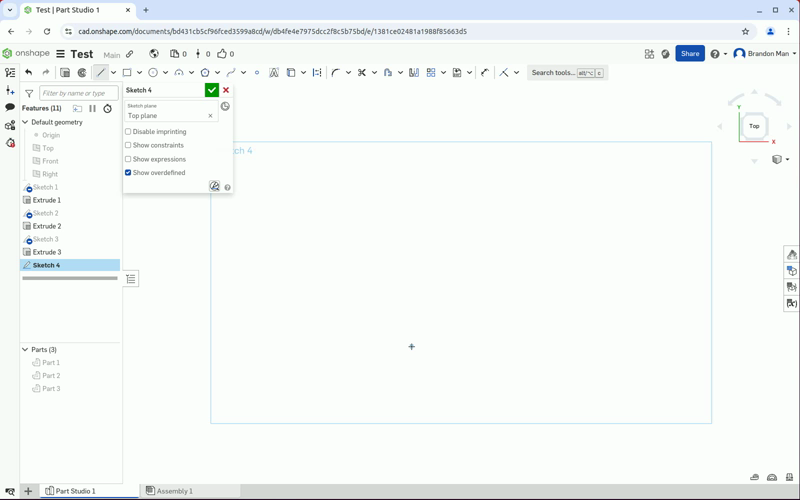
mouse_move(485, 346)
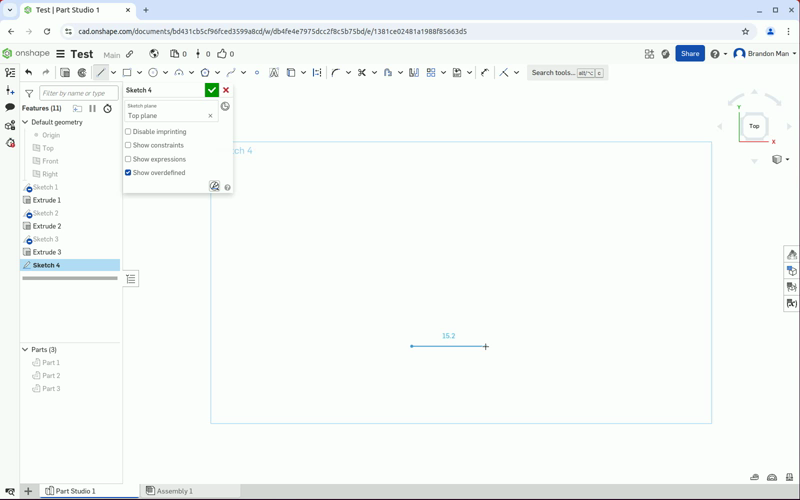
click(485, 346)
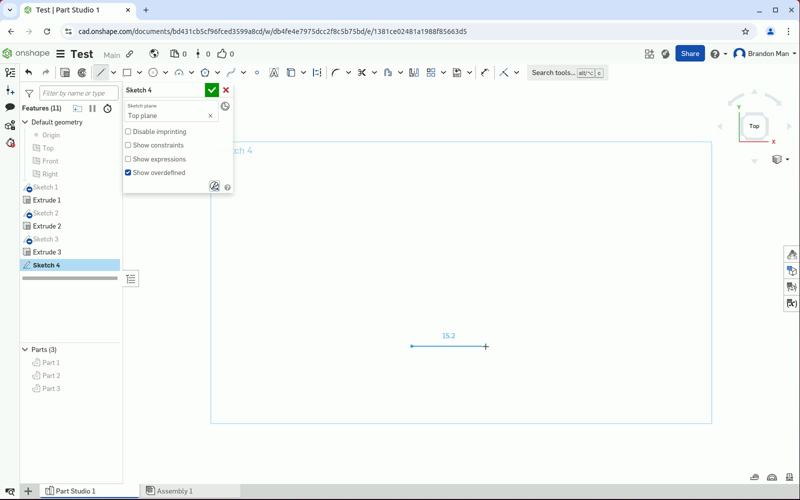
key_up(shift)
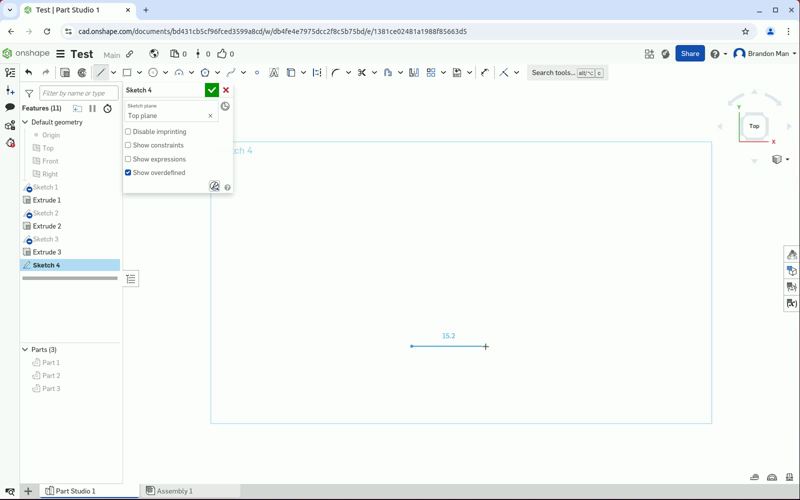
key_down(shift)
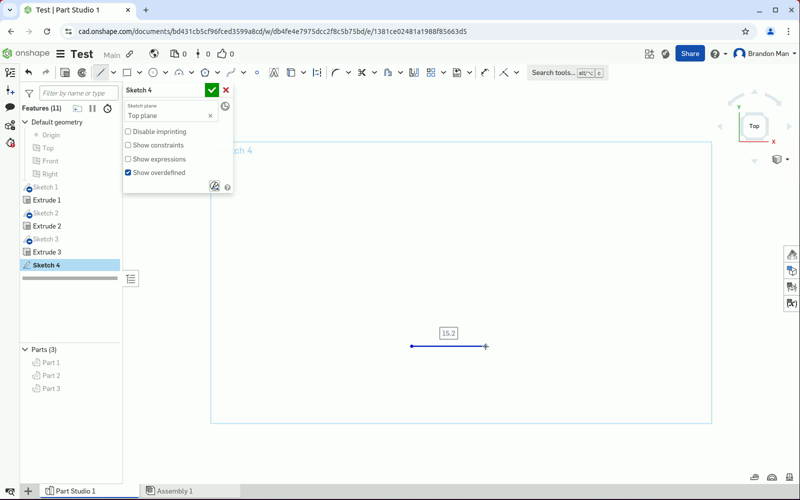
mouse_move(515, 346)
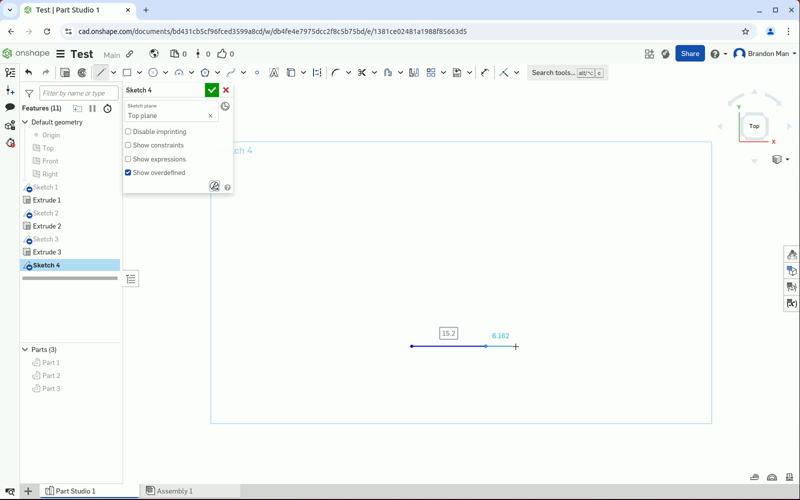
mouse_move(485, 309)
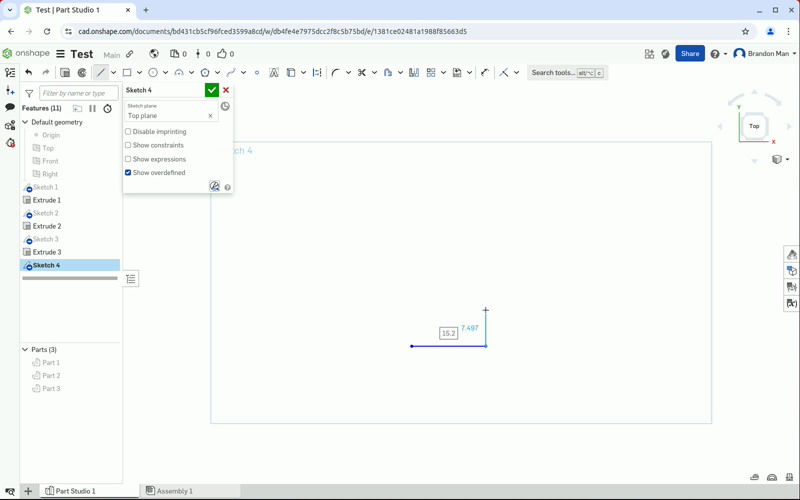
click(485, 309)
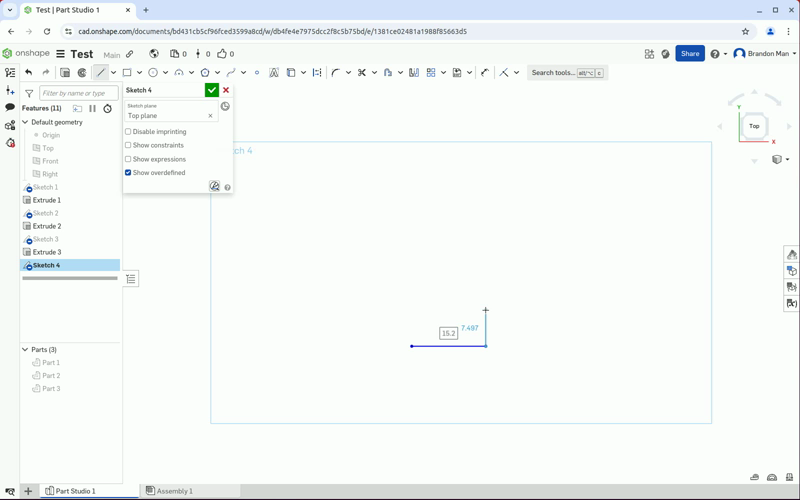
key_up(shift)
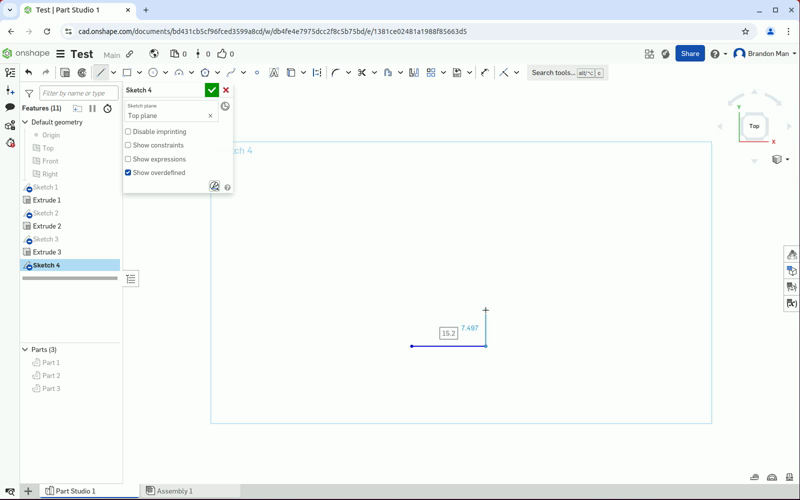
key_down(shift)
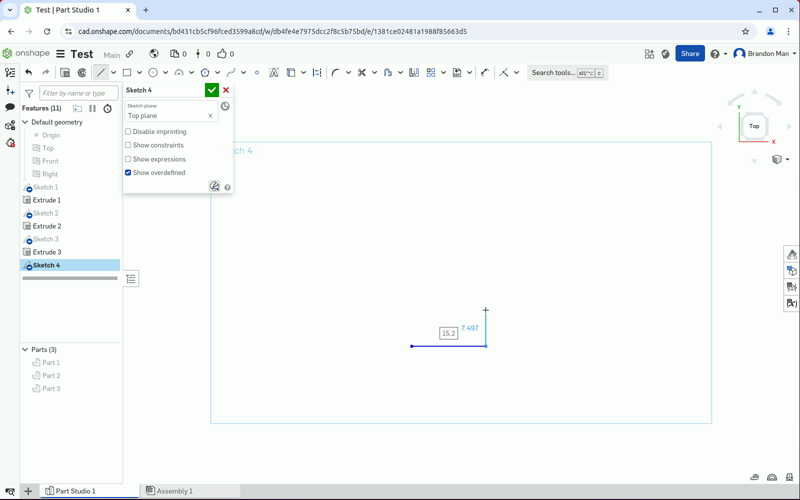
mouse_move(411, 309)
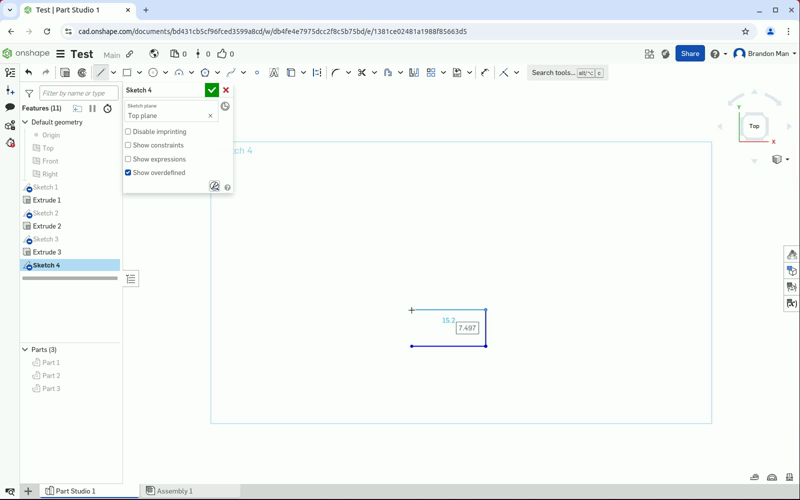
click(411, 309)
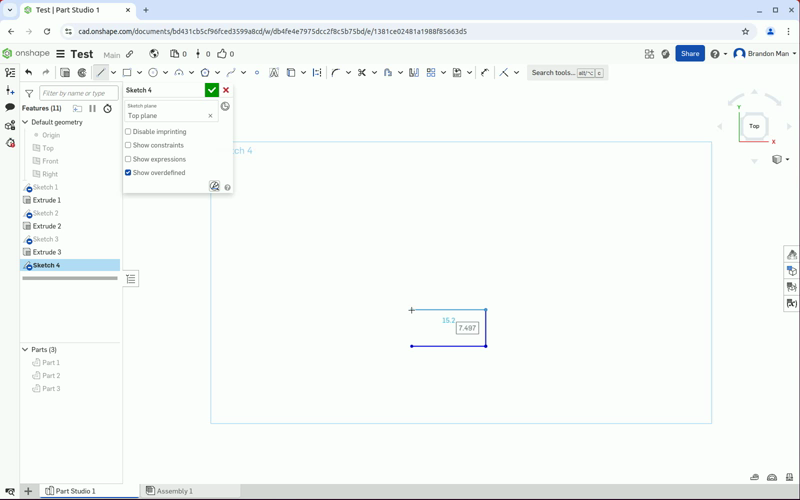
key_up(shift)
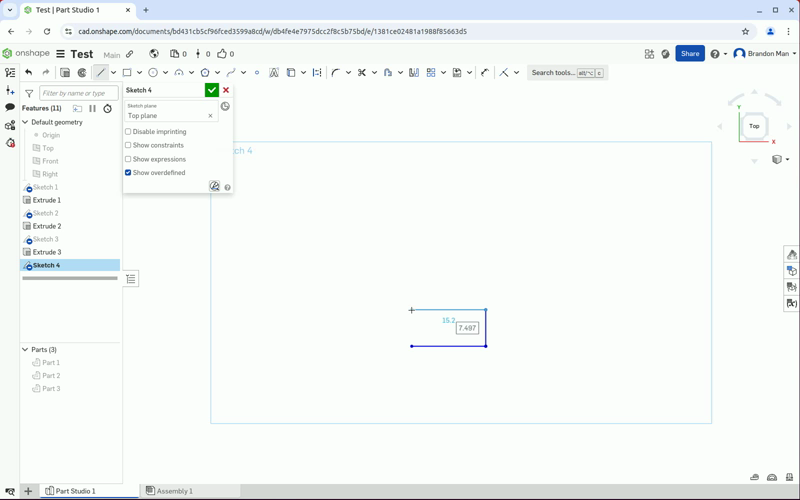
mouse_move(441, 309)
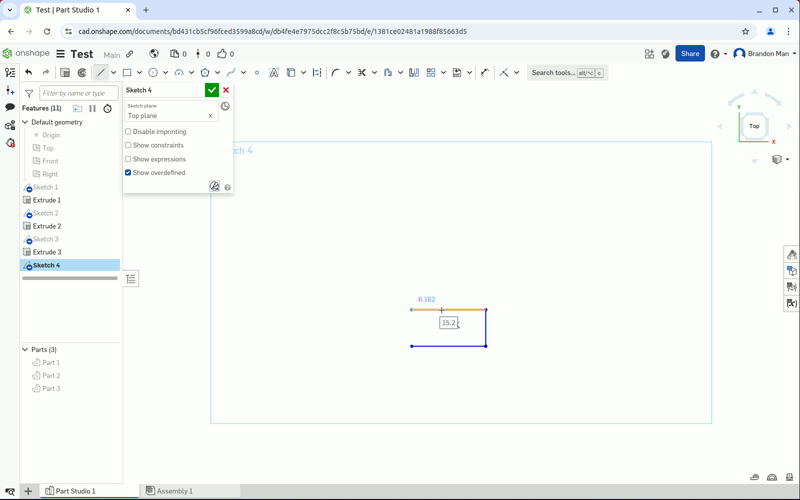
key_down(shift)
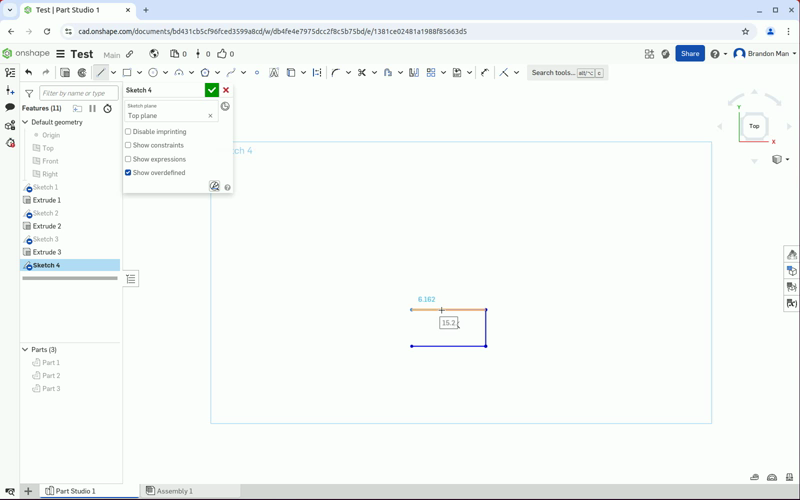
mouse_move(411, 346)
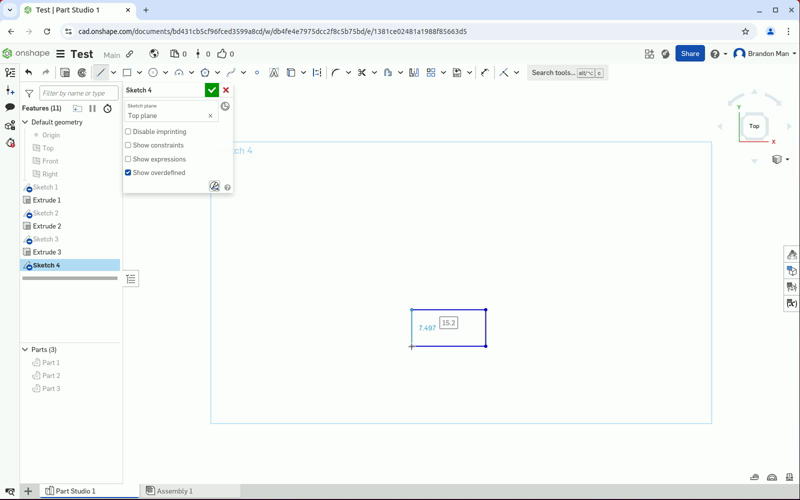
key_up(shift)
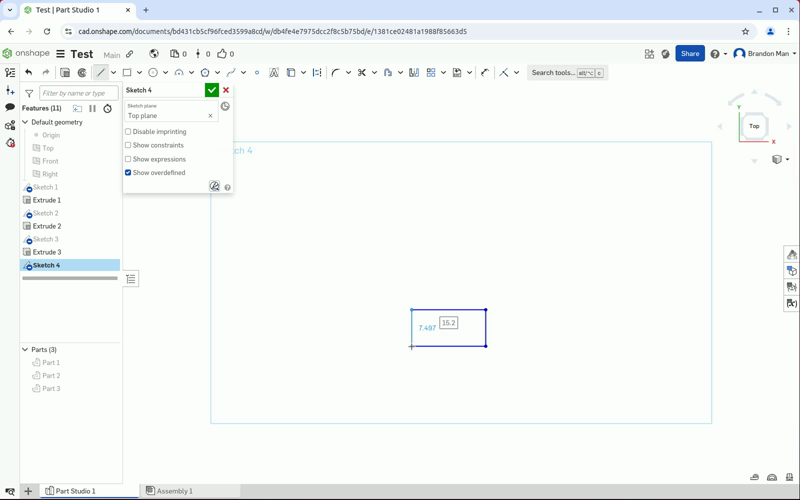
click(411, 346)
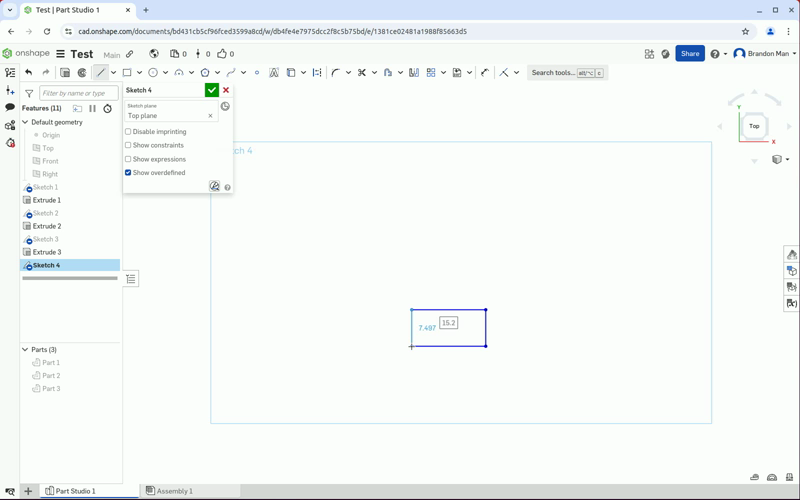
key(esc)
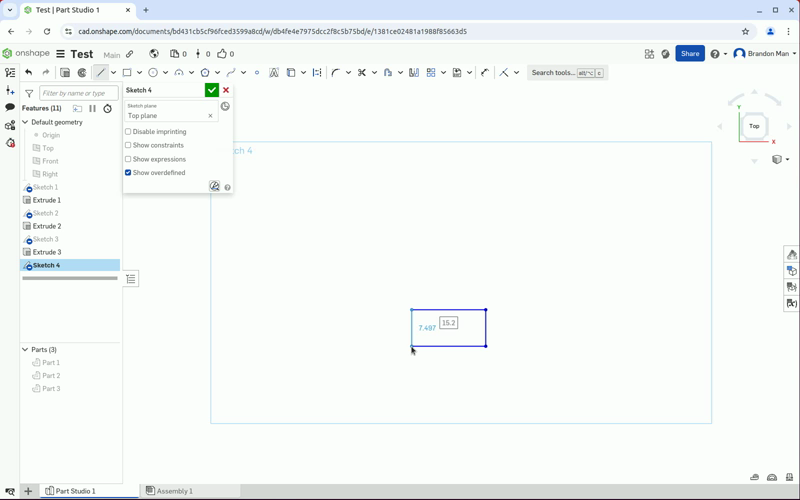
mouse_move(434, 313)
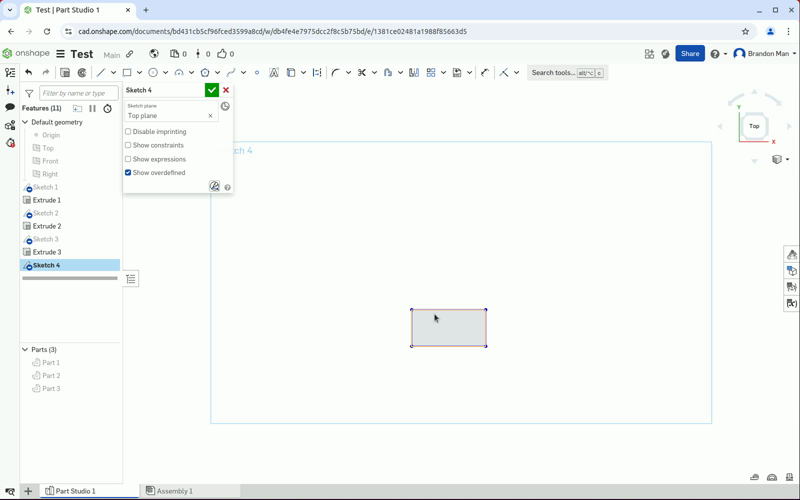
click(434, 313)
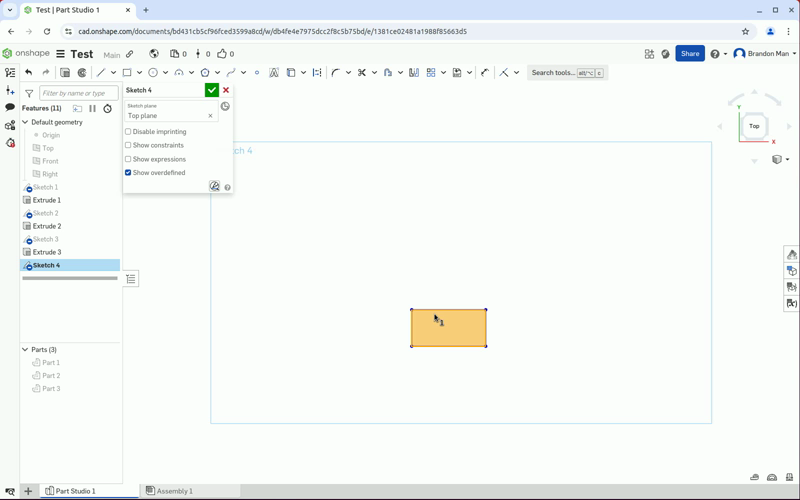
mouse_move(73, 352)
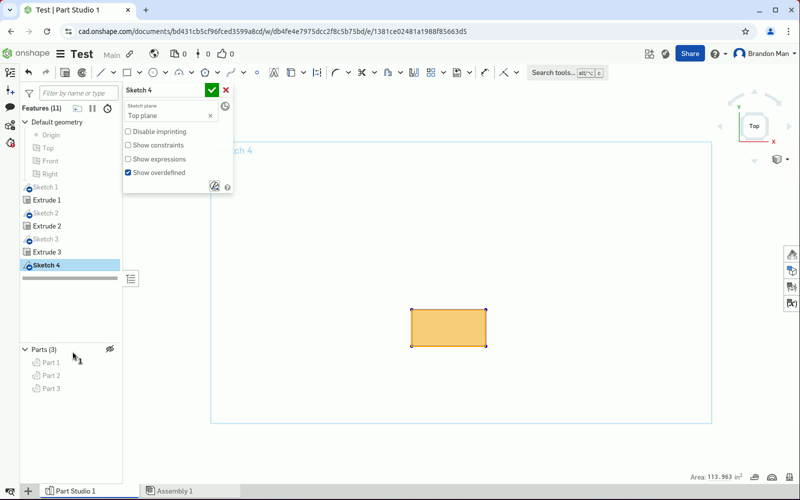
key(shift+y)
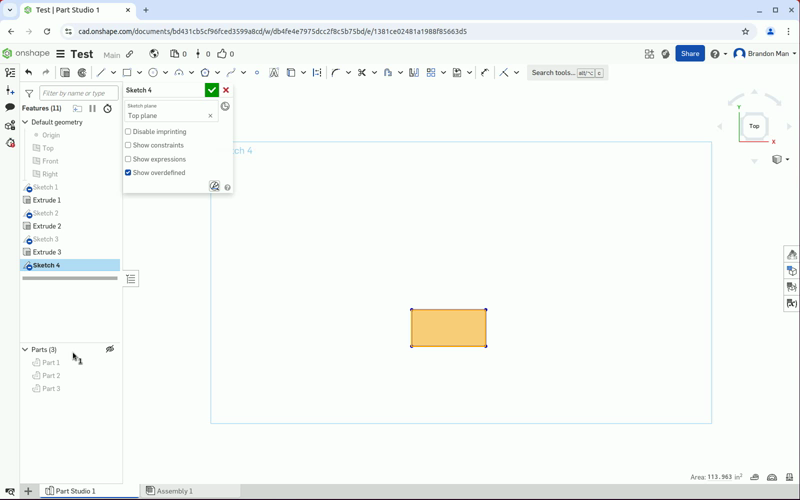
key(shift+e)
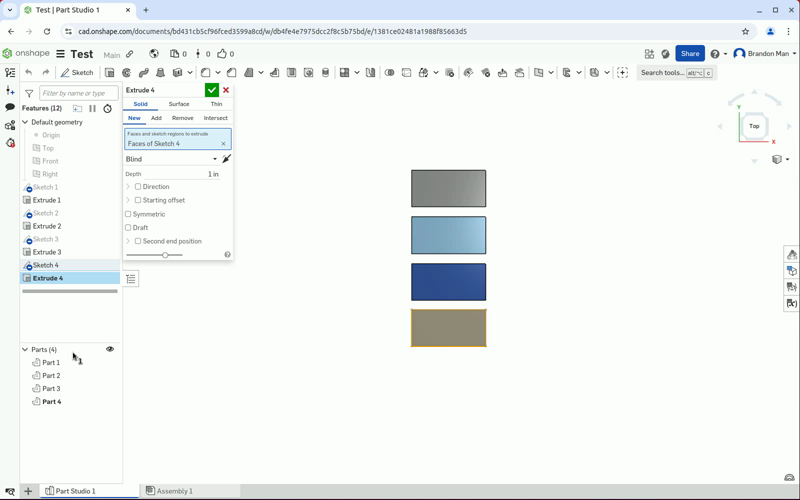
mouse_move(143, 106)
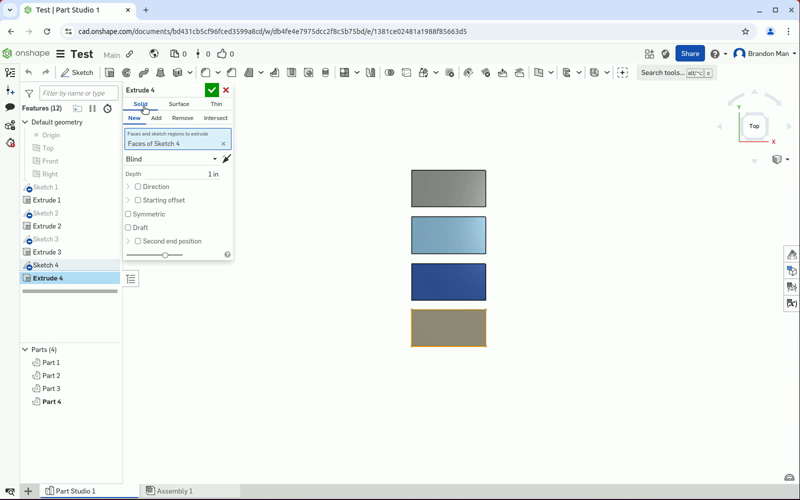
click(143, 106)
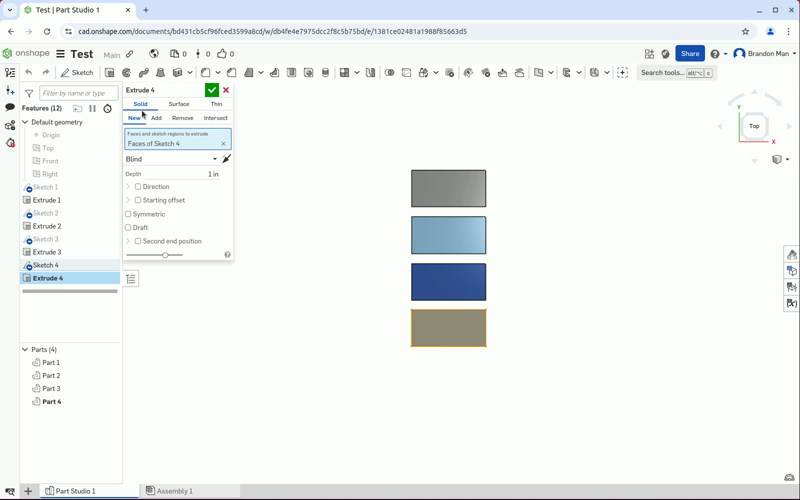
mouse_move(137, 120)
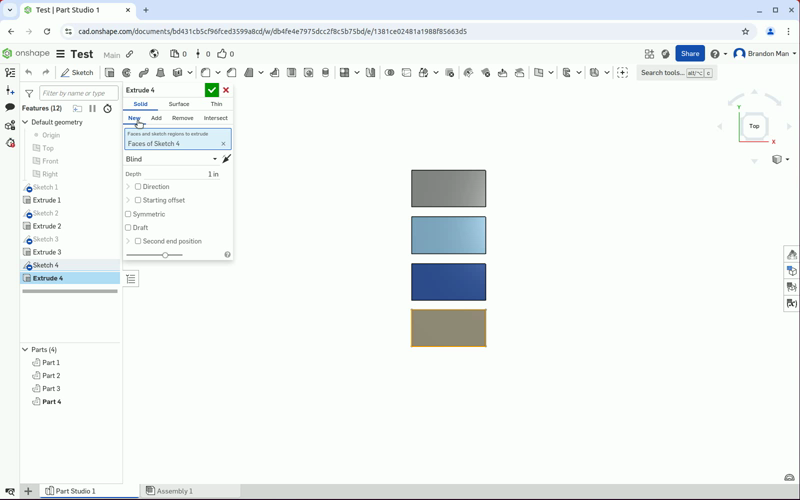
click(137, 120)
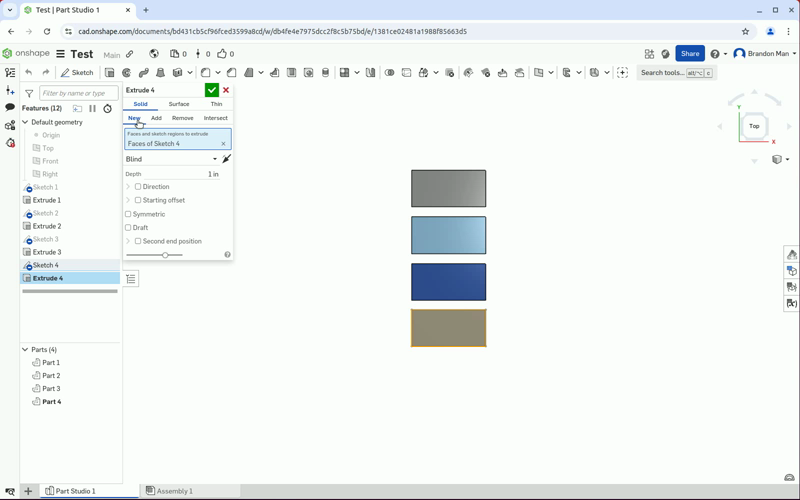
key(tab, 4)
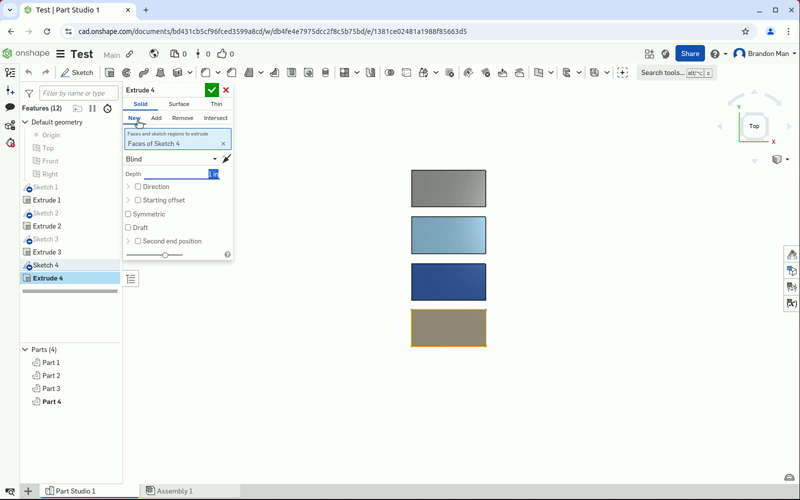
text(0.722)
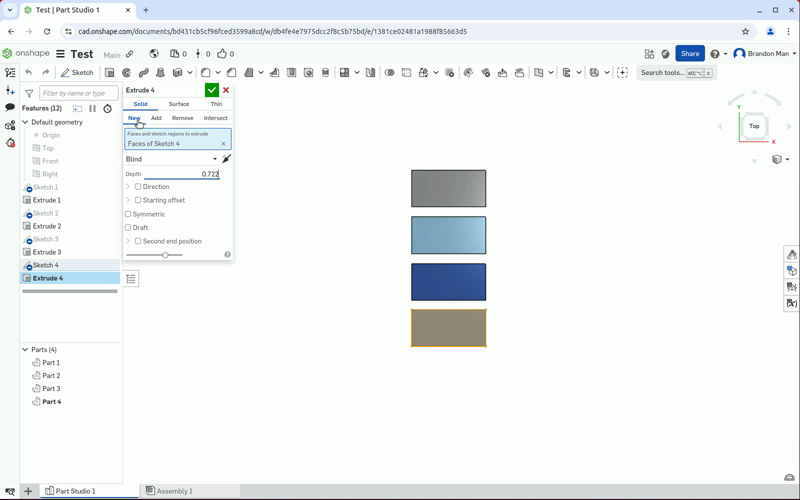
key(enter)
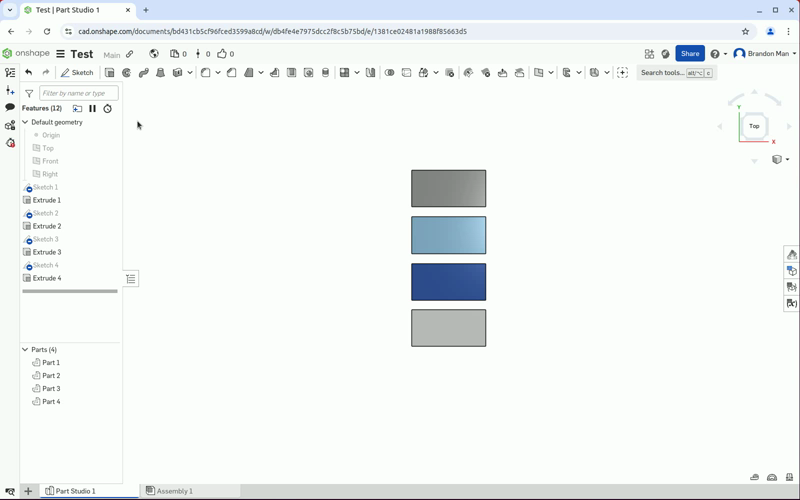
key(shift+h)
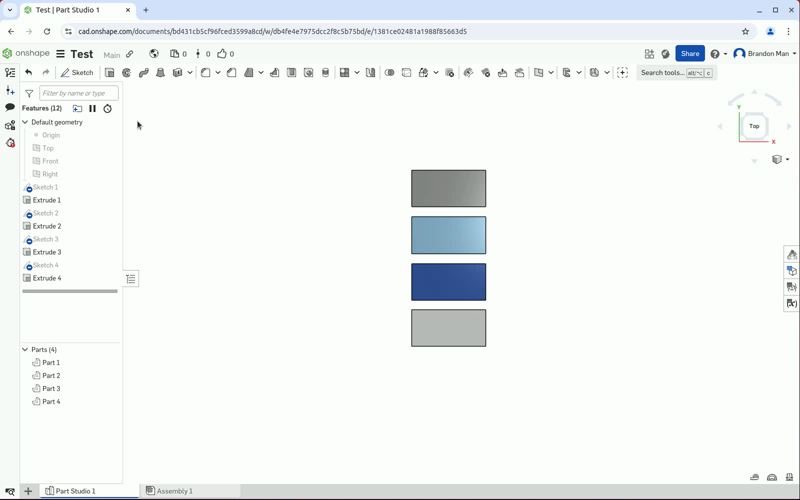
key(shift+h)
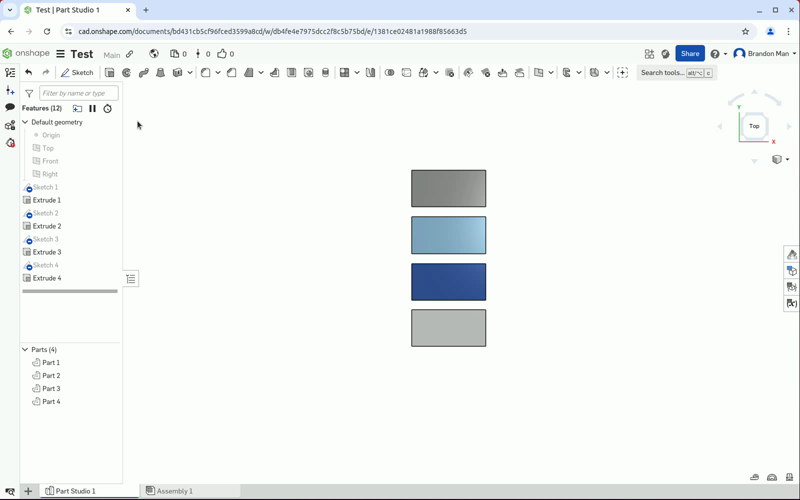
mouse_move(73, 189)
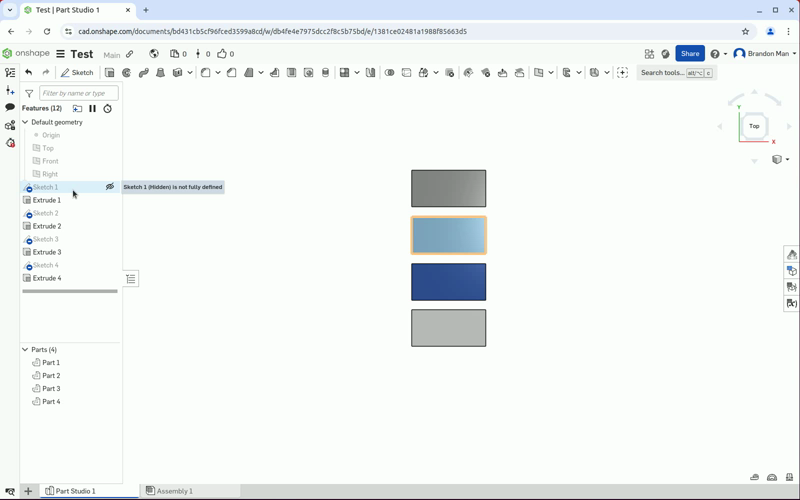
click(73, 189)
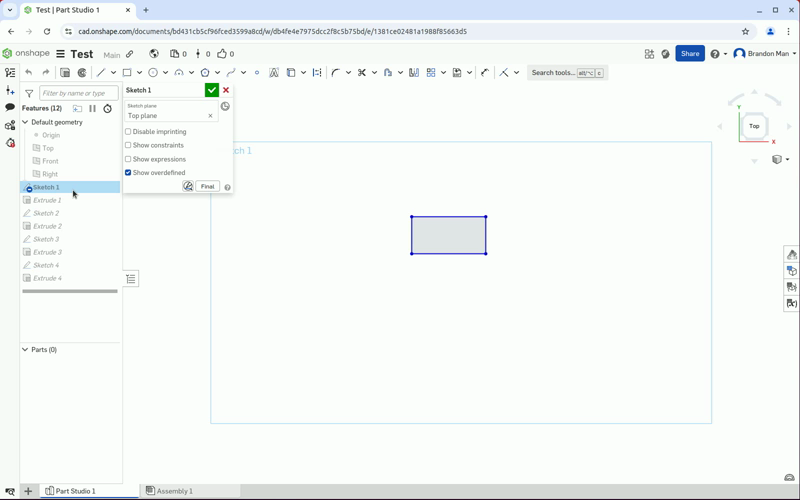
mouse_move(229, 92)
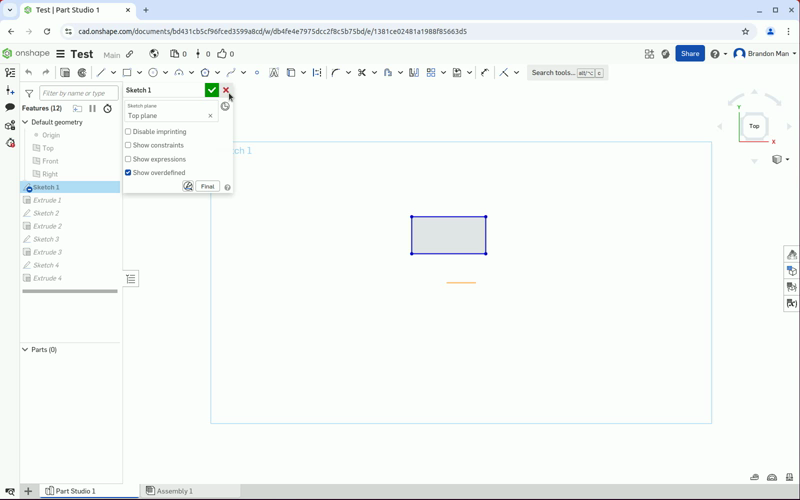
click(229, 92)
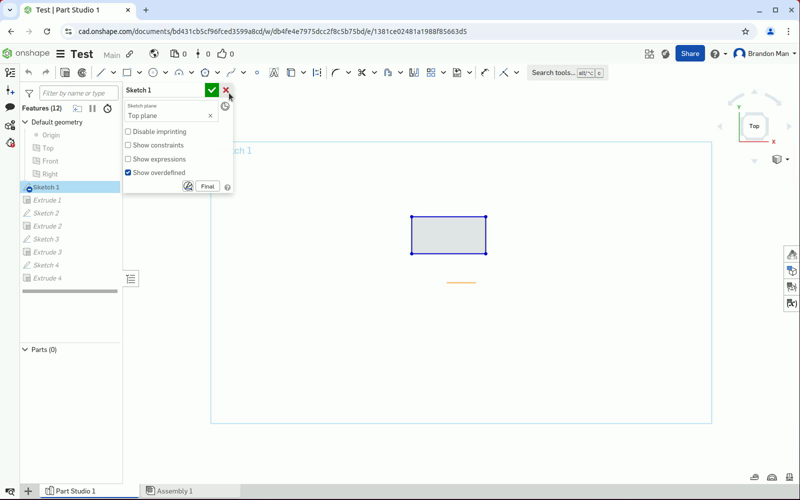
key(shift+s)
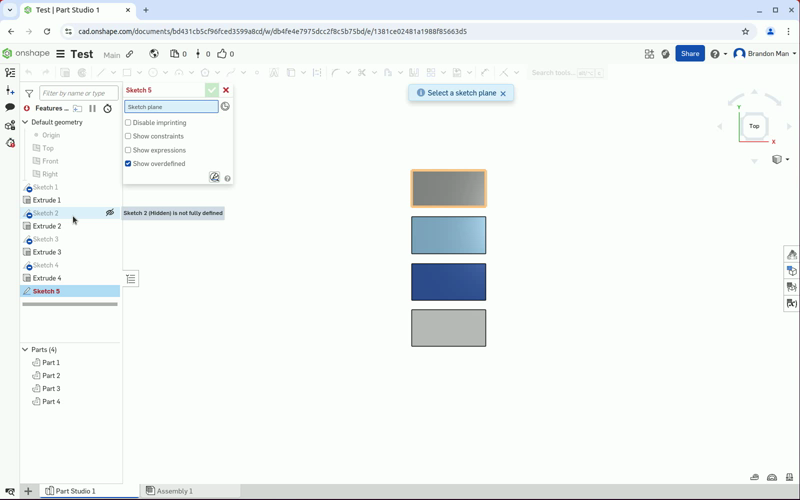
scroll(3)
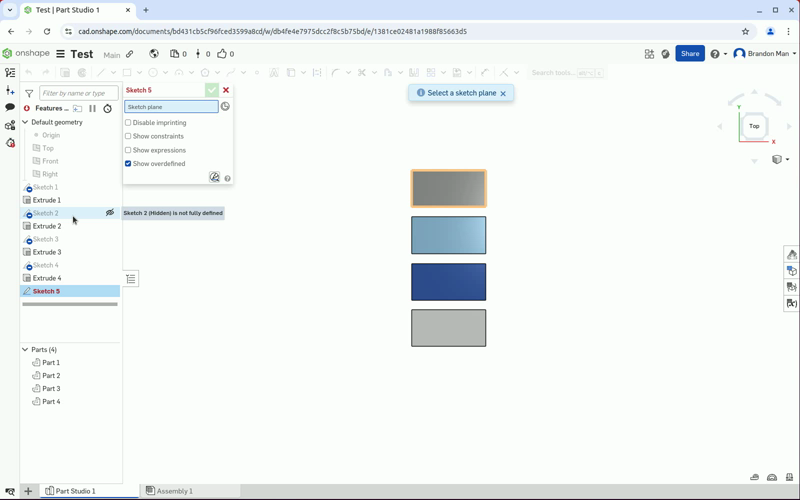
mouse_move(73, 150)
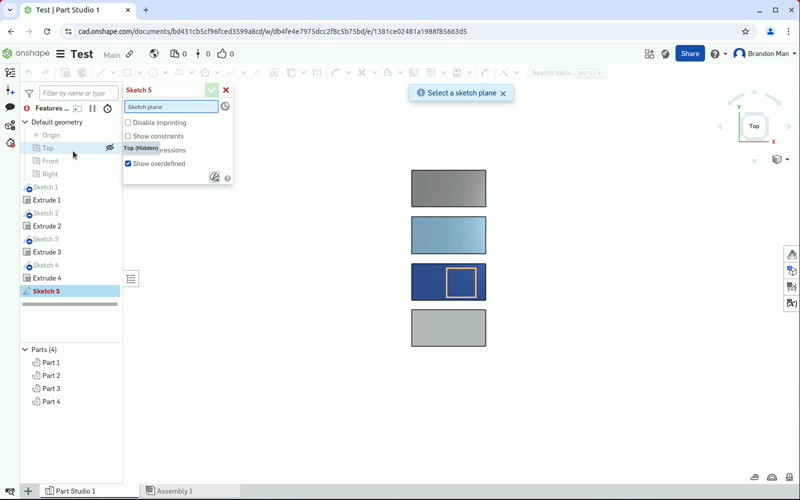
click(73, 150)
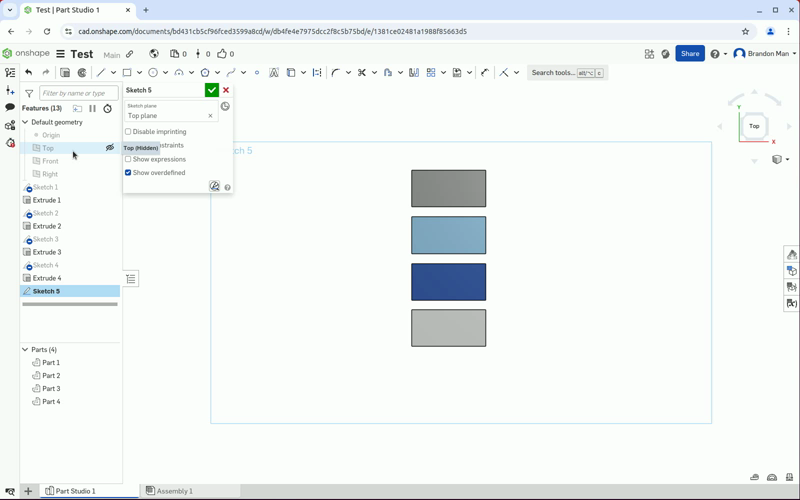
mouse_move(73, 352)
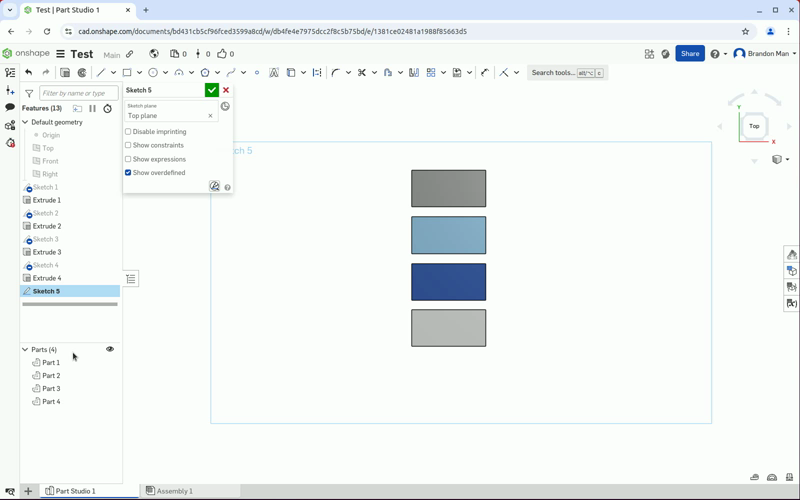
key(y)
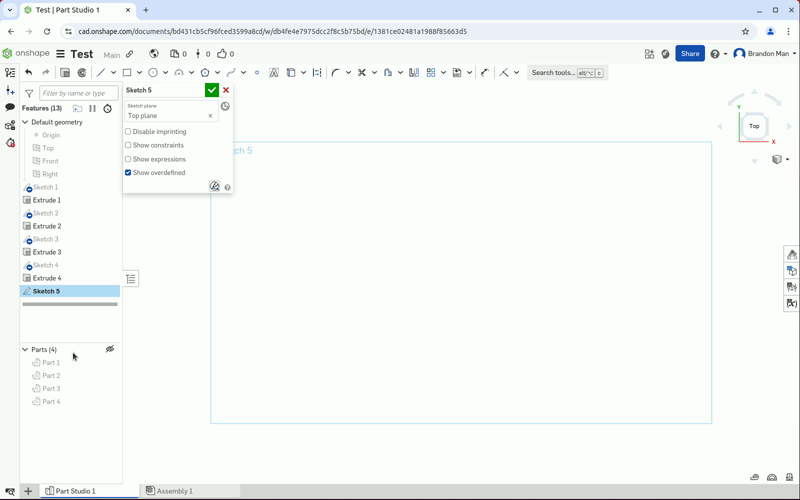
key(l)
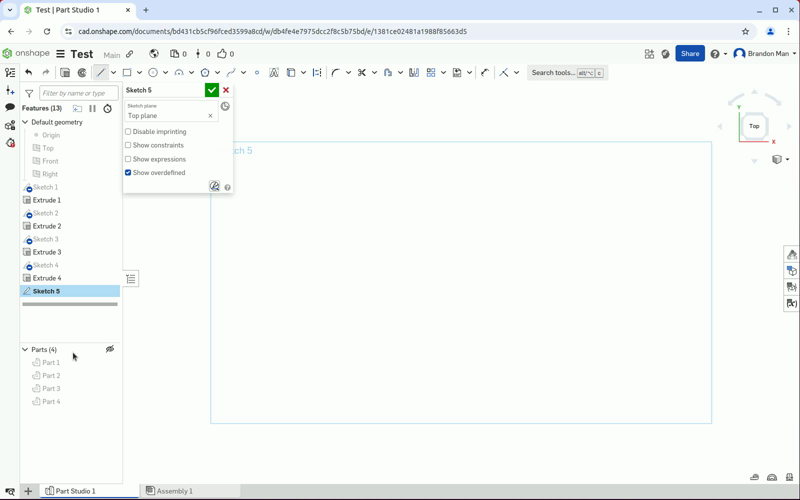
key_down(shift)
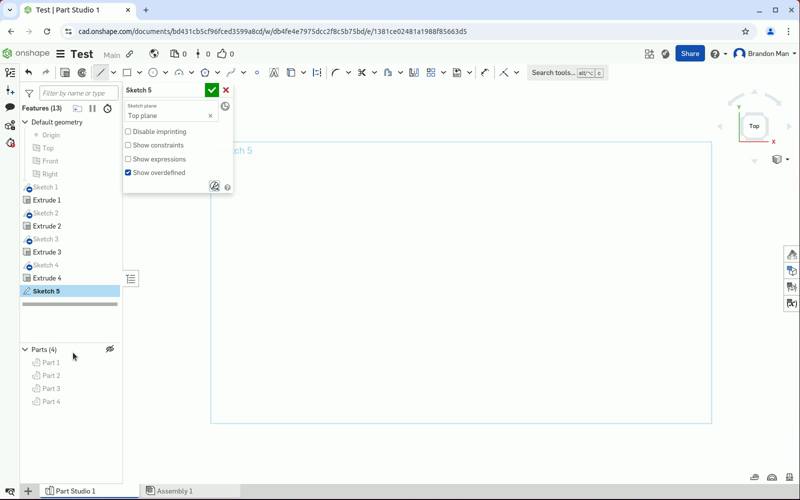
mouse_move(411, 391)
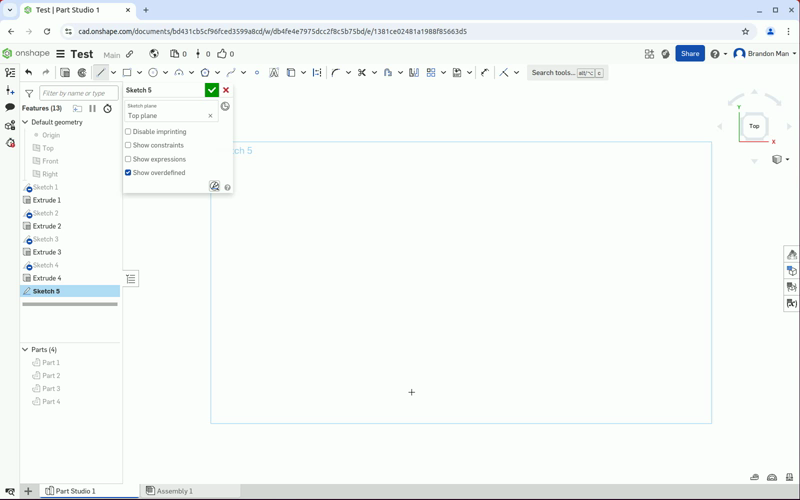
click(411, 391)
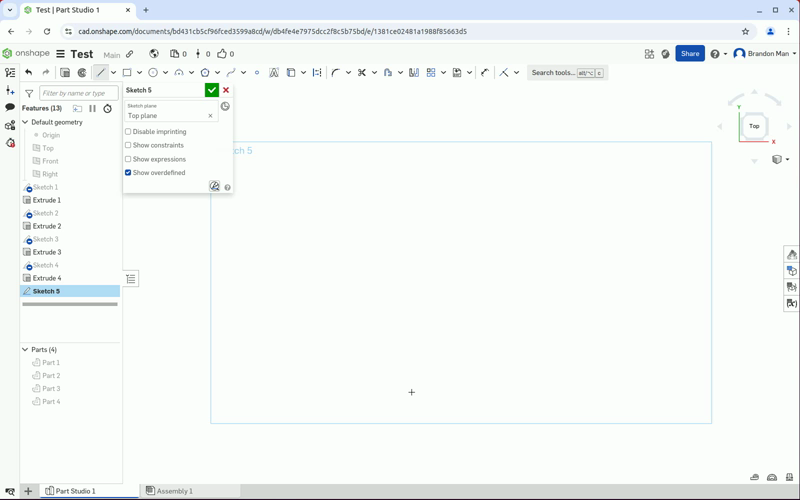
key_up(shift)
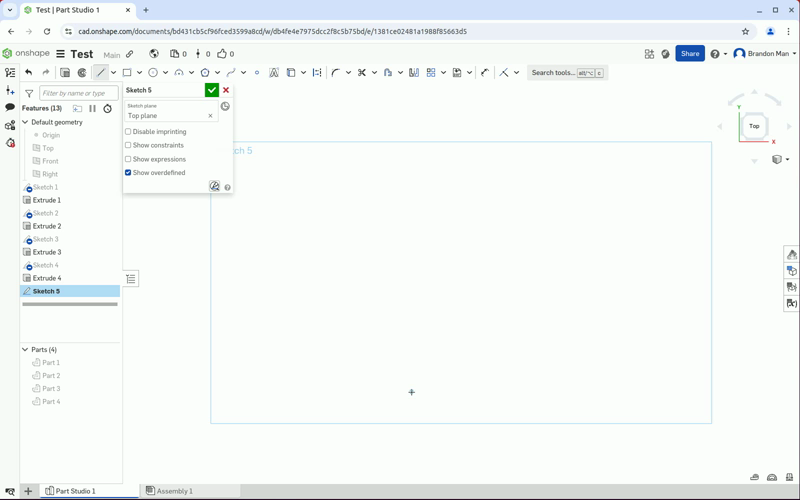
key_down(shift)
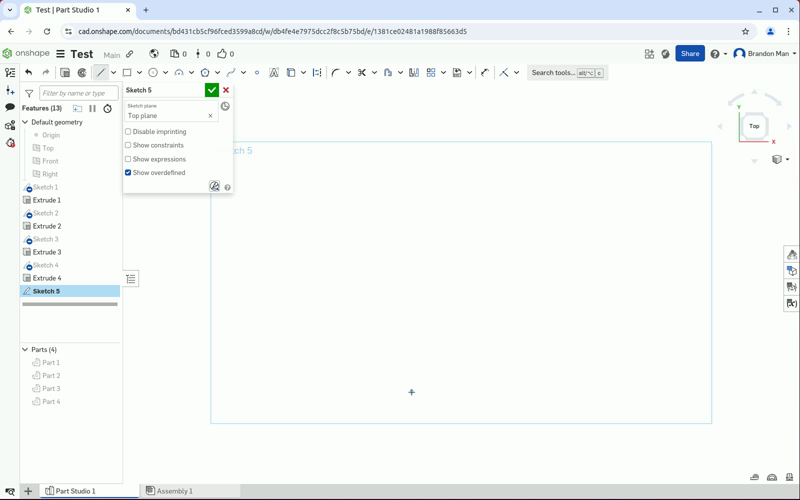
mouse_move(485, 391)
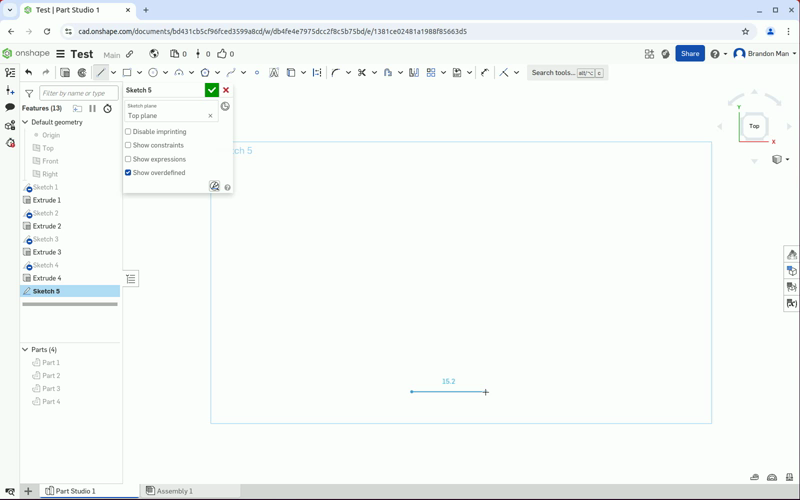
click(485, 391)
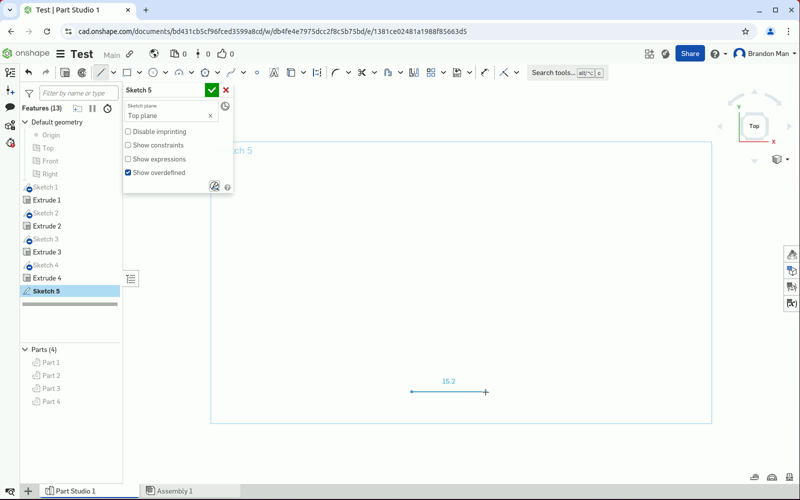
key_up(shift)
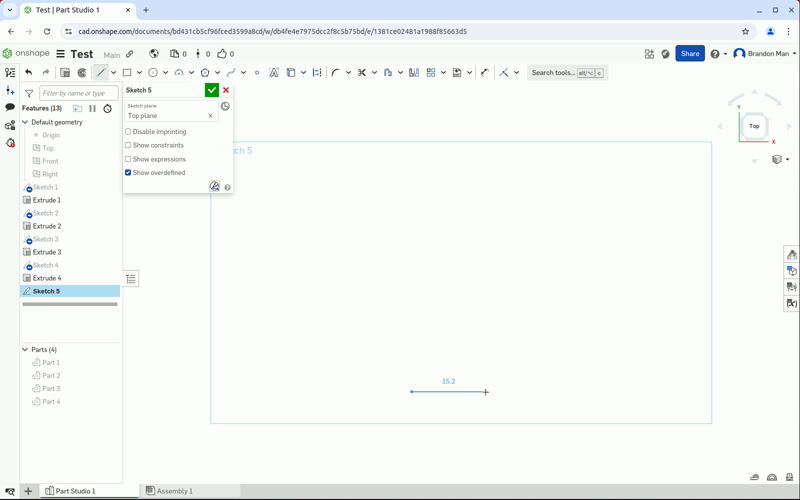
key_down(shift)
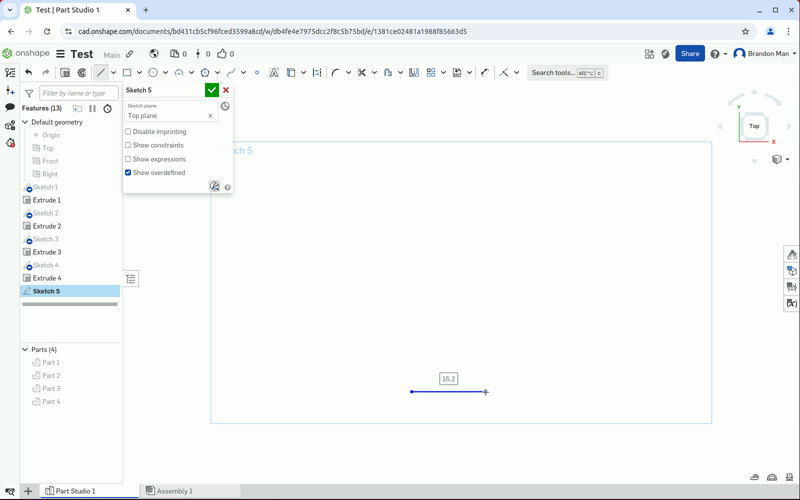
mouse_move(515, 391)
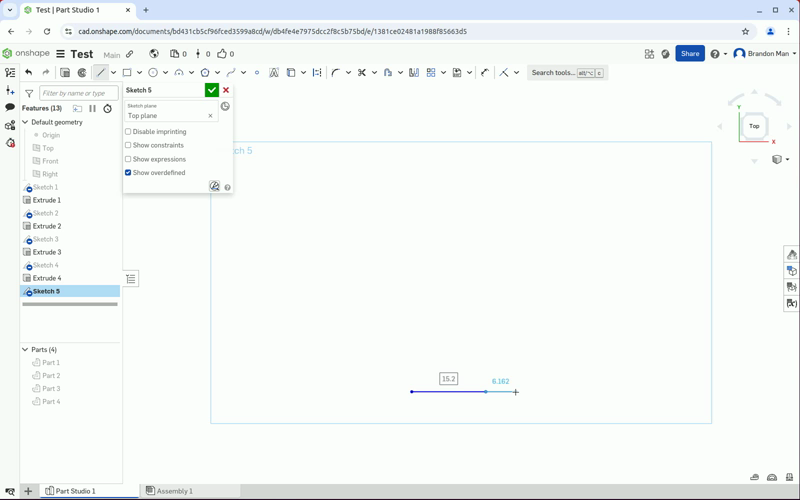
mouse_move(485, 355)
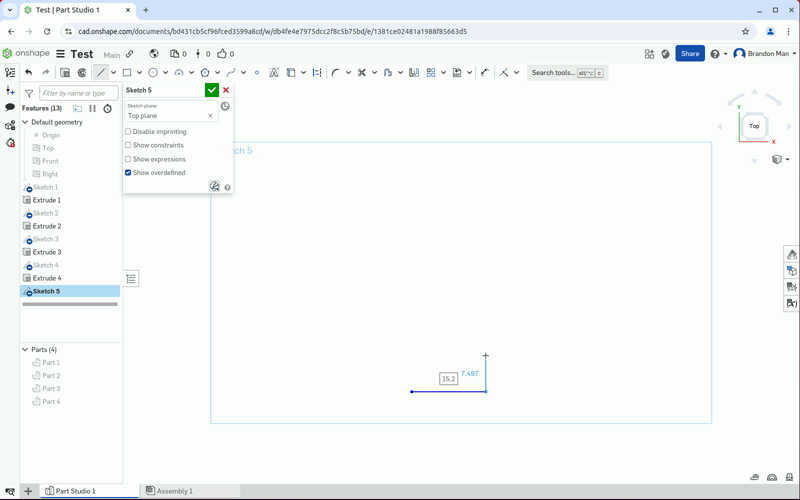
click(485, 355)
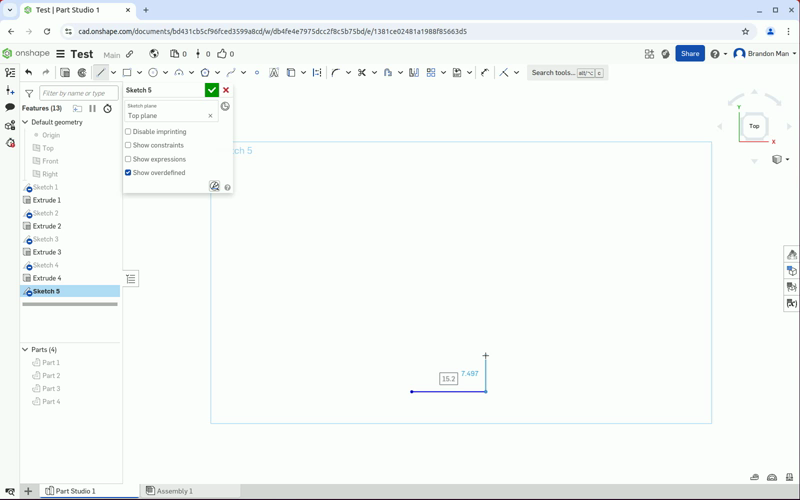
key_up(shift)
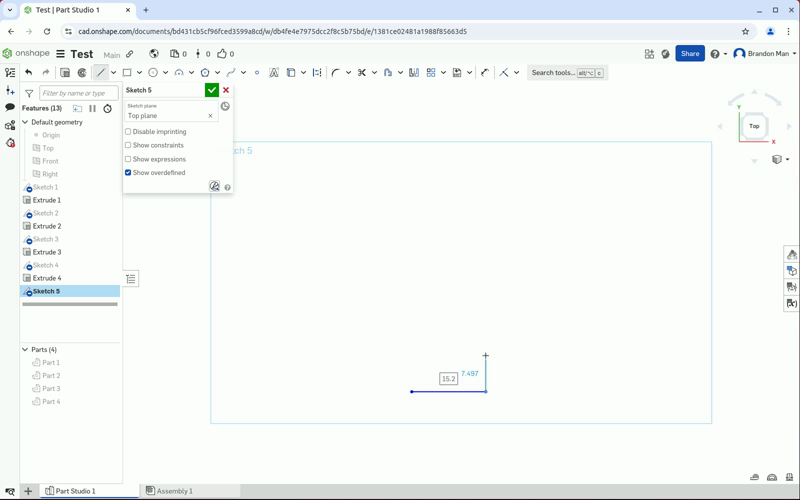
key_down(shift)
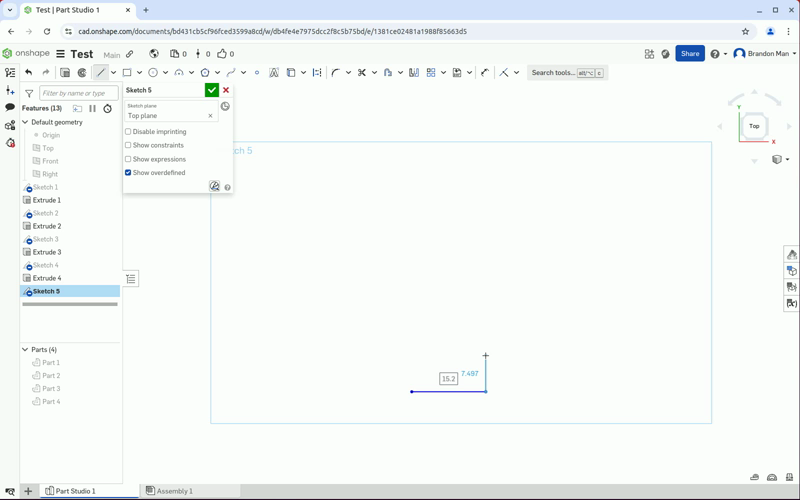
mouse_move(411, 355)
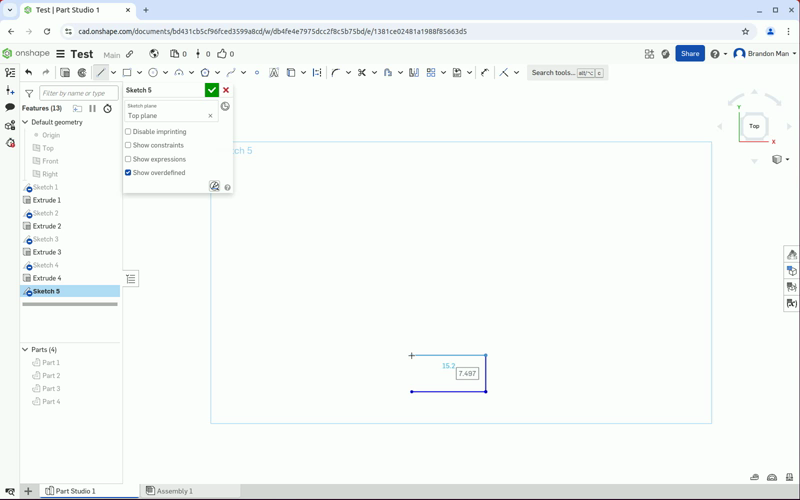
click(411, 355)
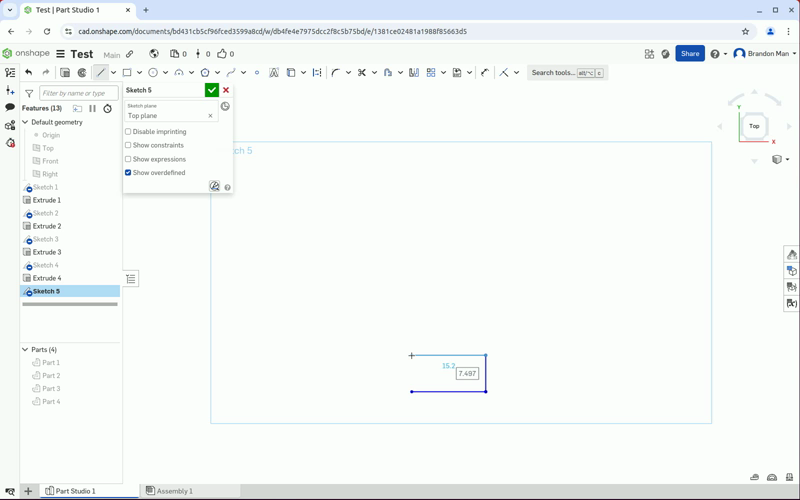
key_up(shift)
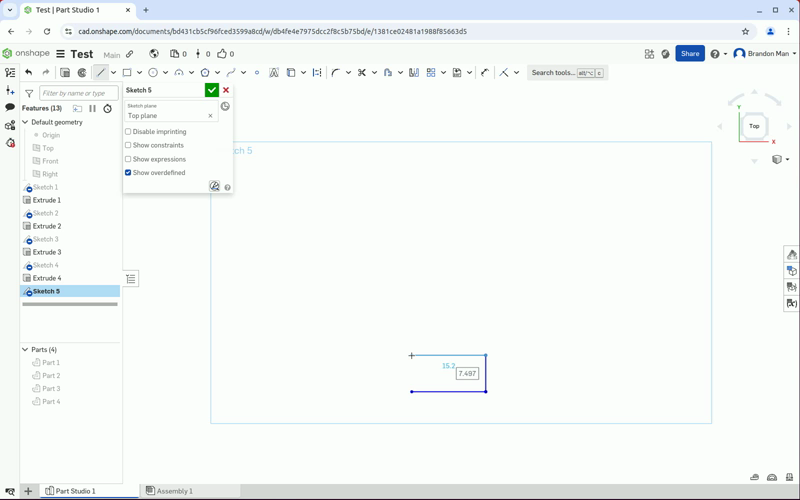
mouse_move(441, 355)
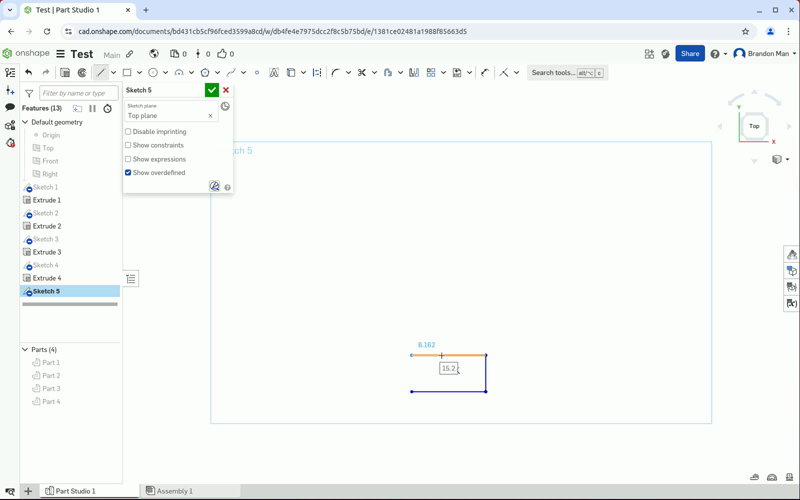
key_down(shift)
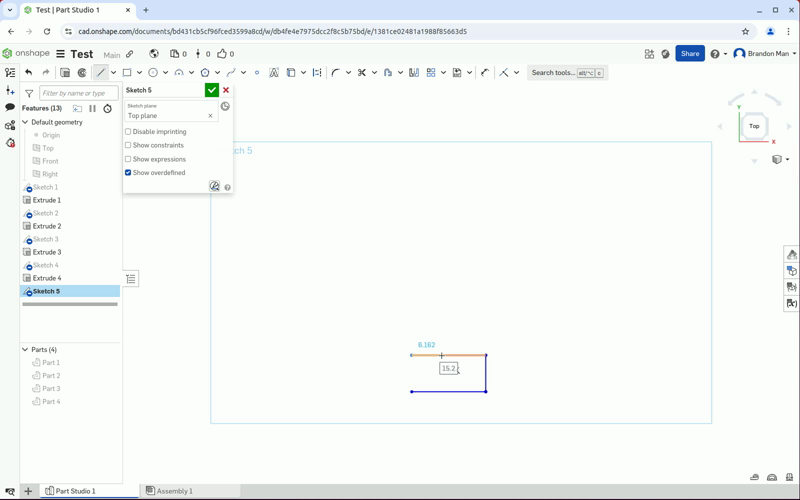
mouse_move(411, 391)
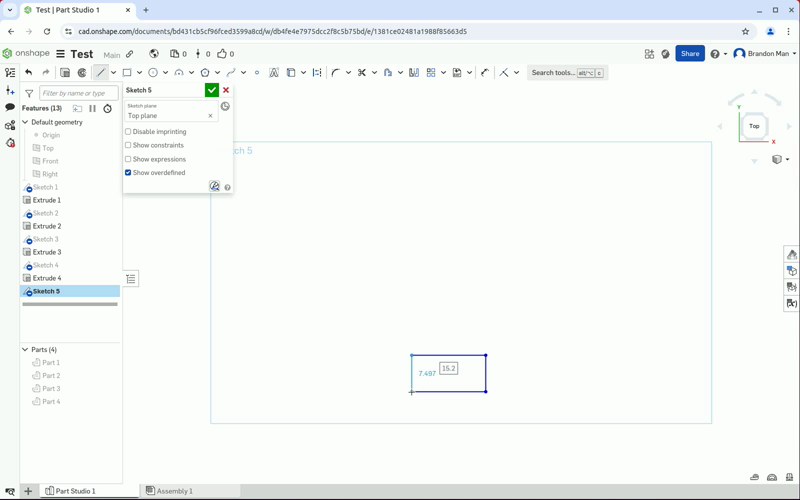
key_up(shift)
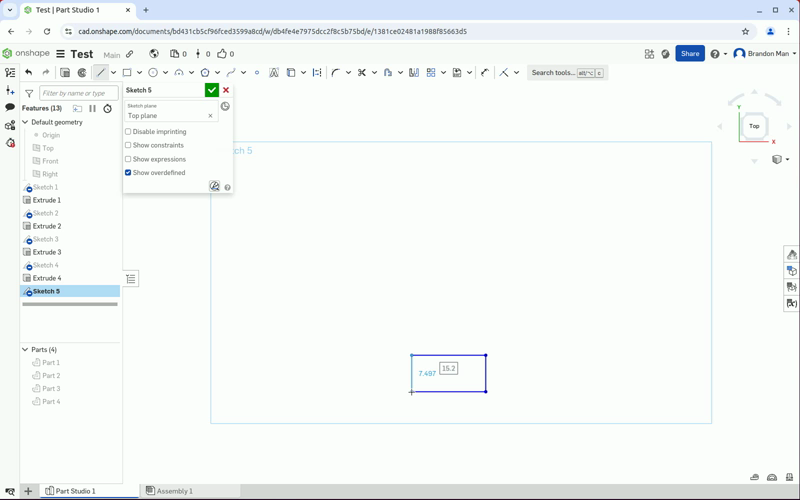
click(411, 391)
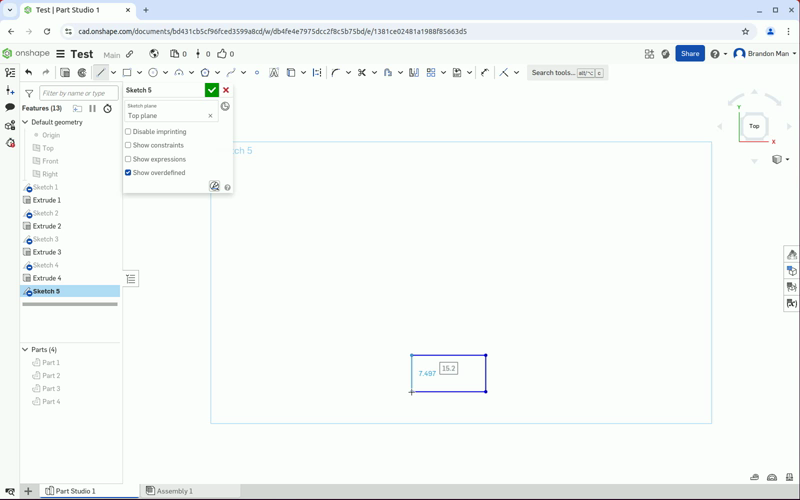
key(esc)
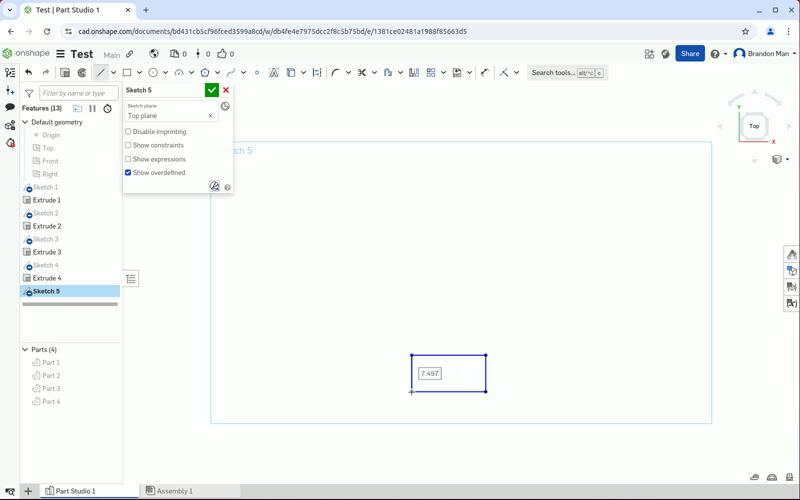
mouse_move(419, 368)
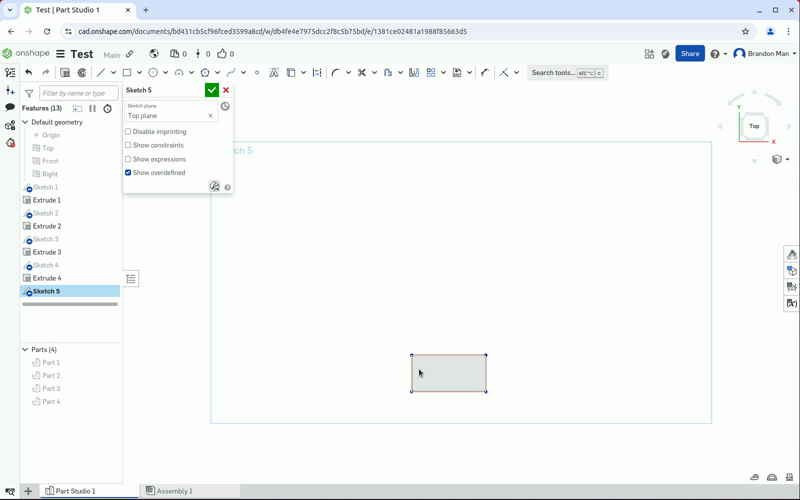
click(419, 368)
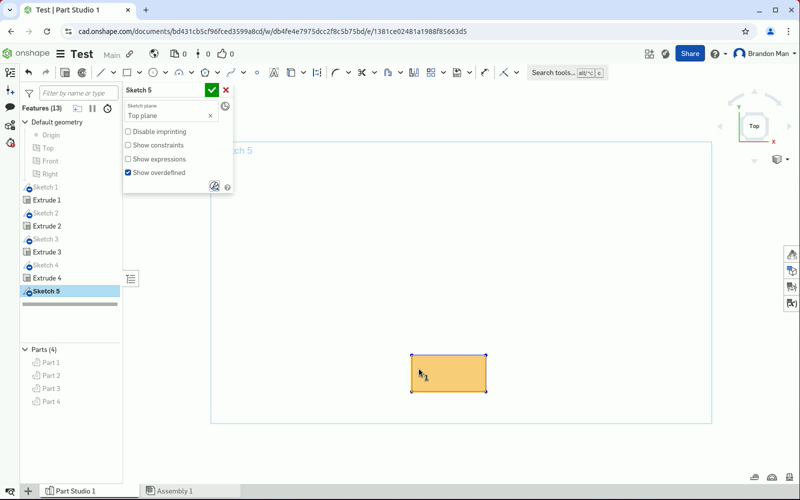
mouse_move(73, 352)
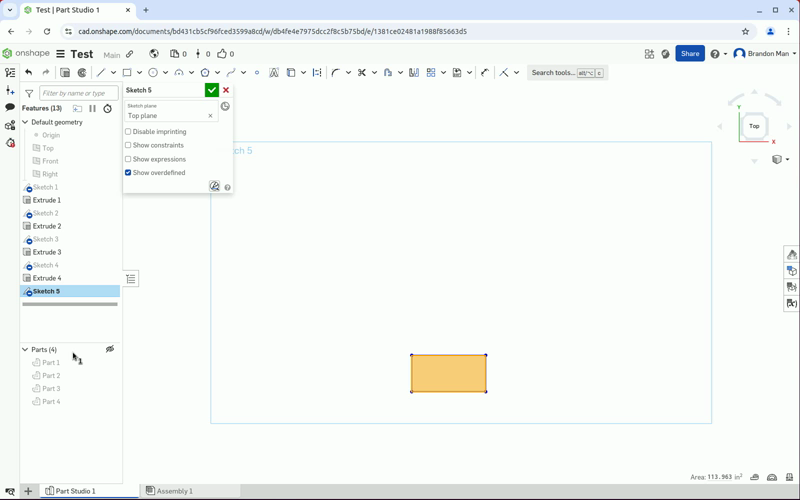
key(shift+y)
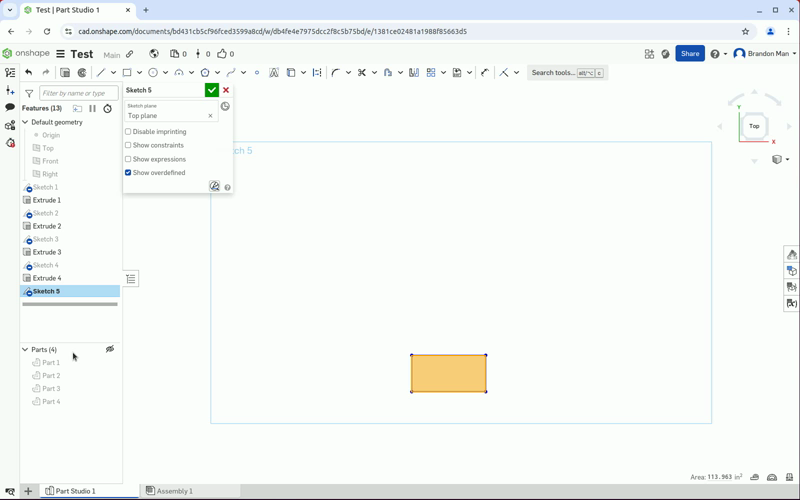
key(shift+e)
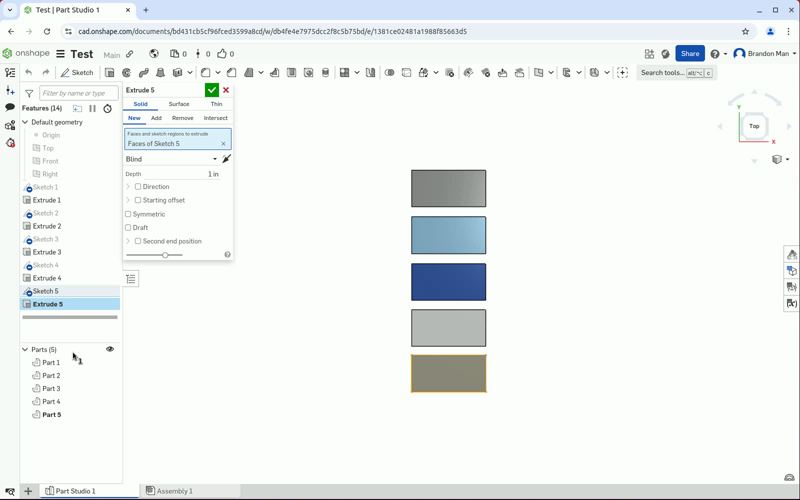
mouse_move(143, 106)
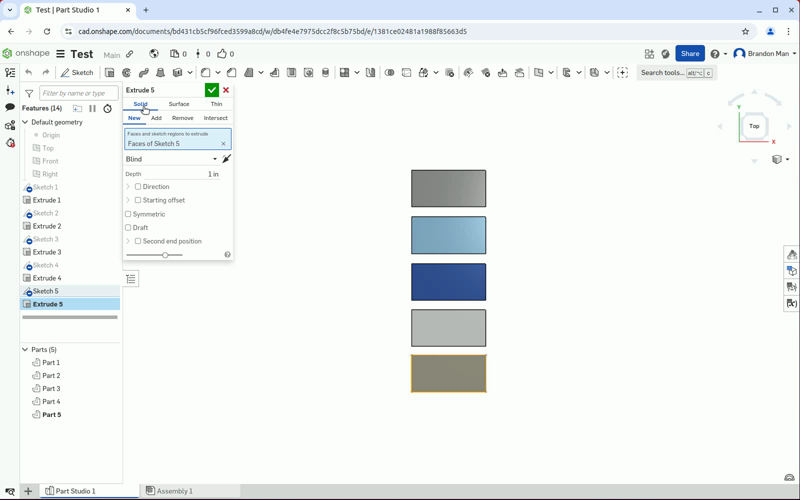
click(143, 106)
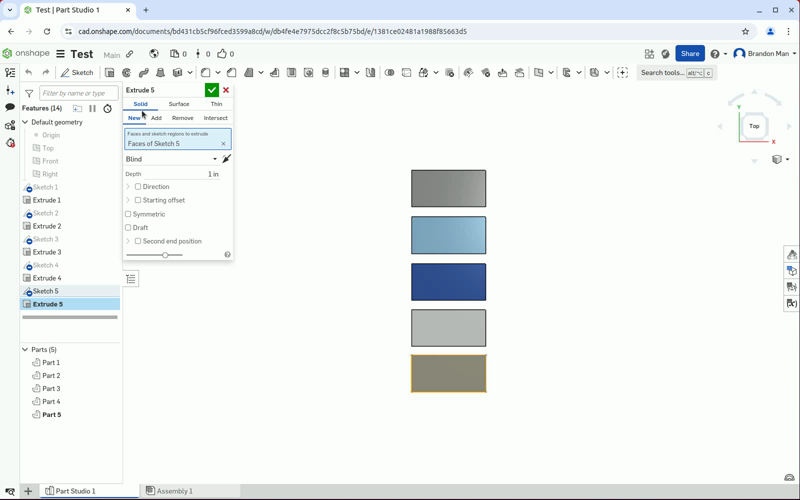
mouse_move(137, 120)
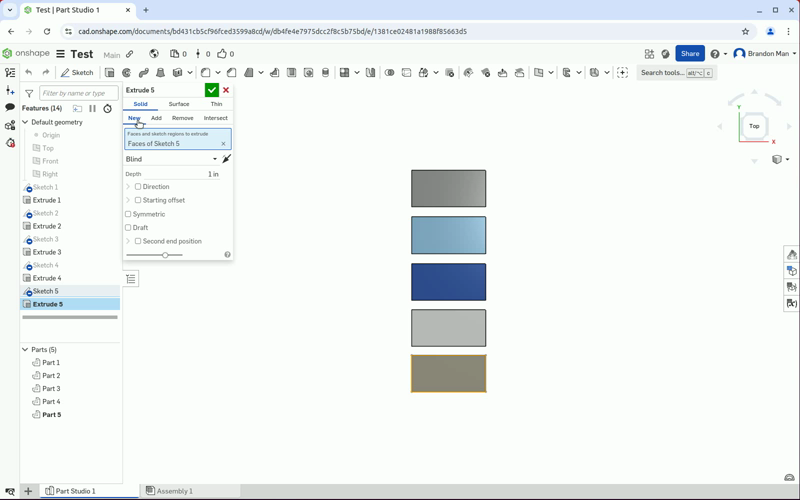
click(137, 120)
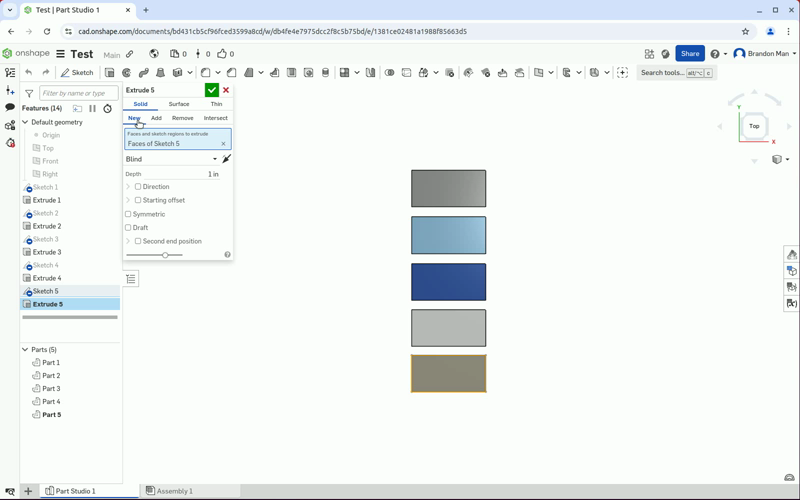
key(tab, 4)
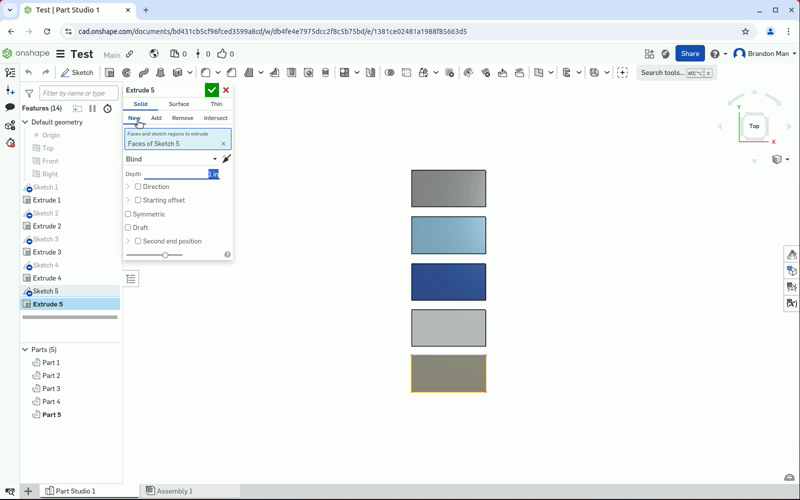
text(0.722)
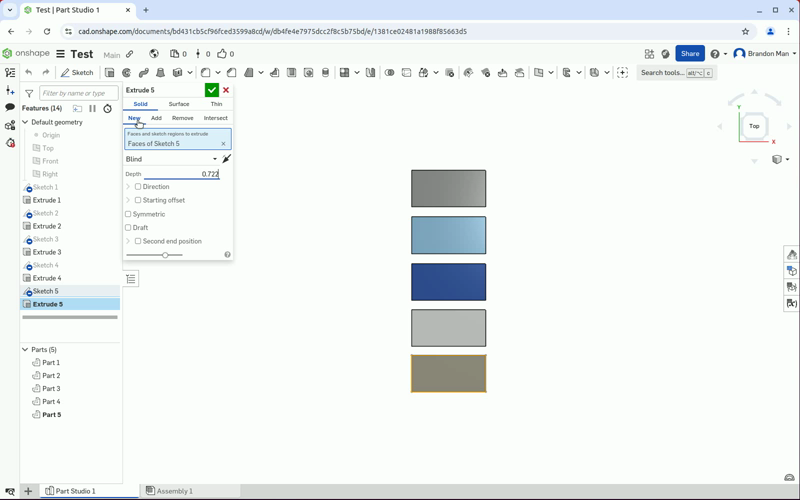
key(enter)
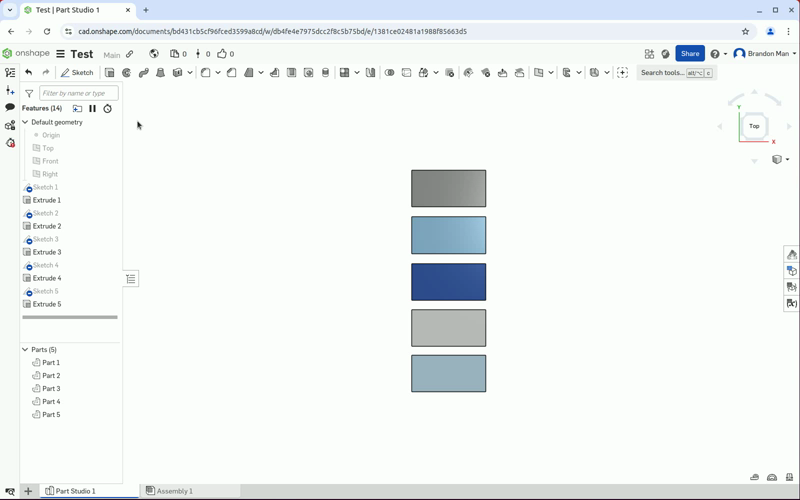
key(shift+h)
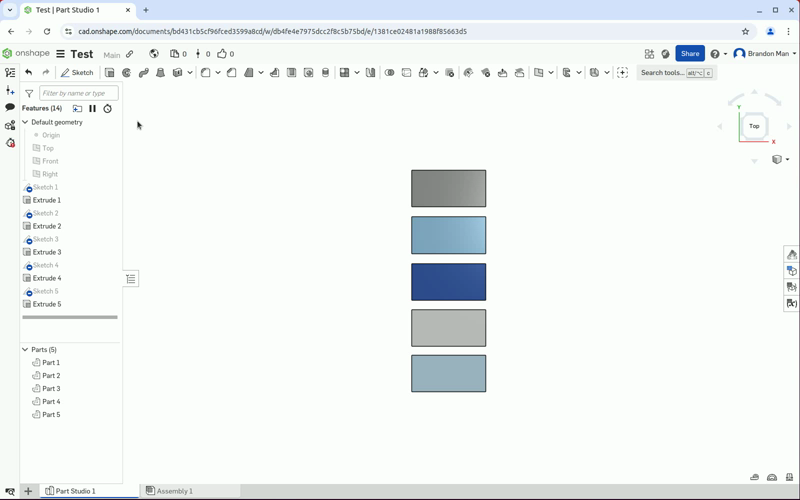
key(shift+h)
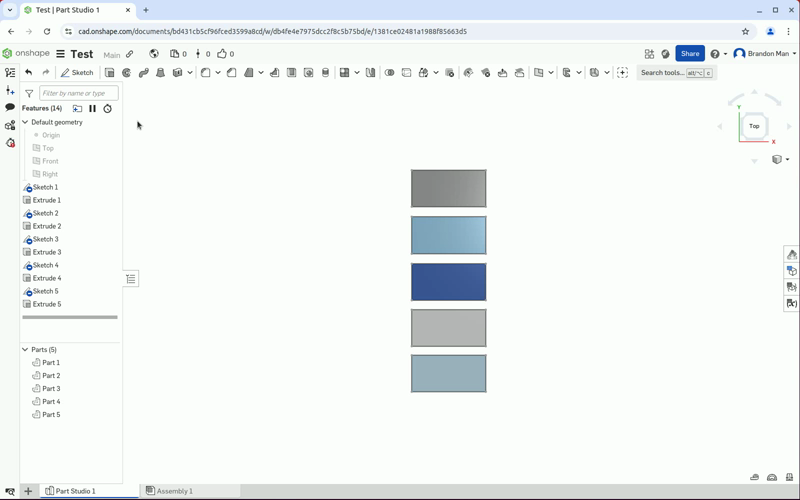
key(shift+7)
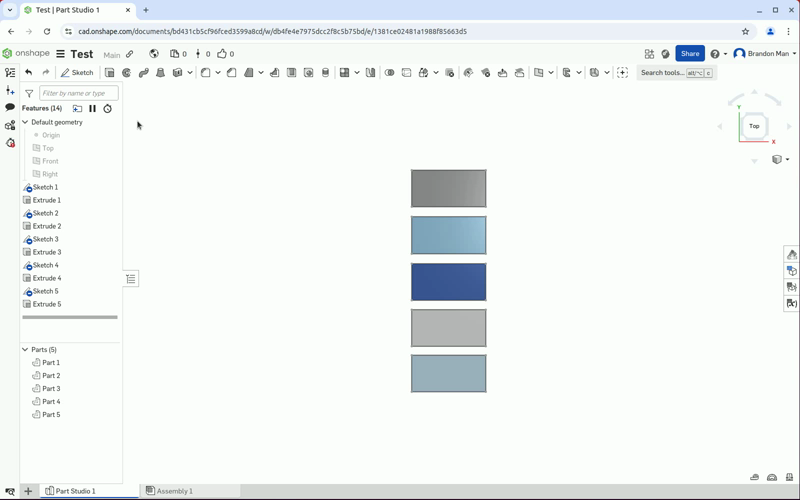
key(up, 3)
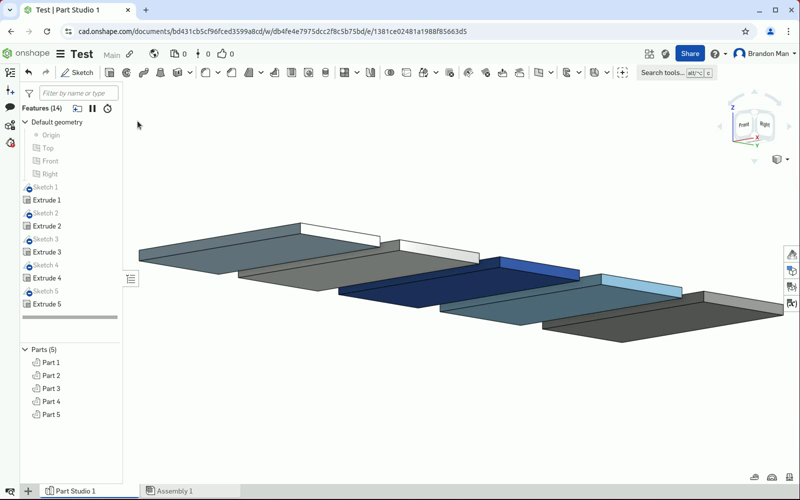
key(left, 3)
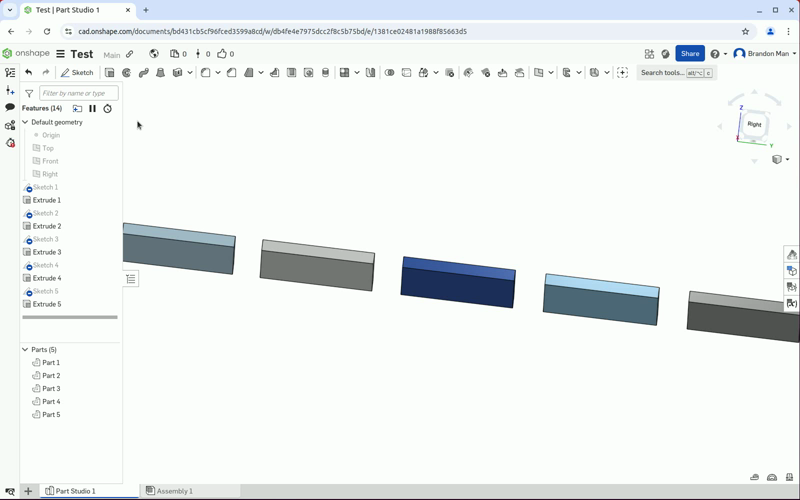
key(right, 3)
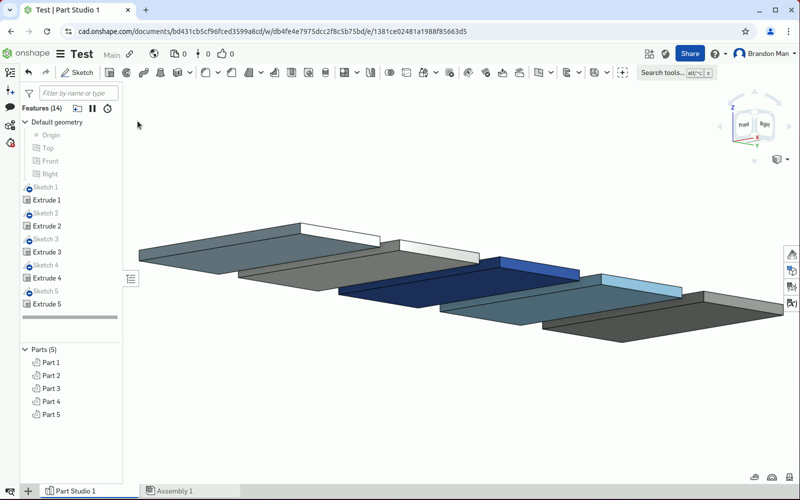
key(down, 3)
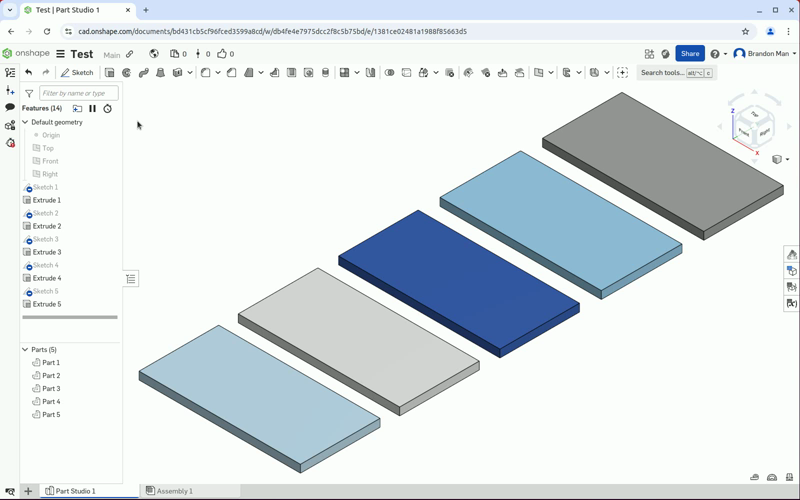
mouse_move(73, 189)
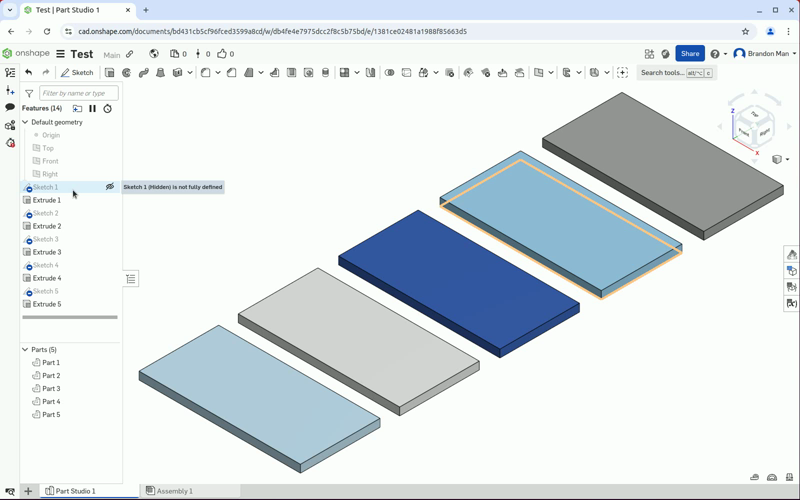
click(73, 189)